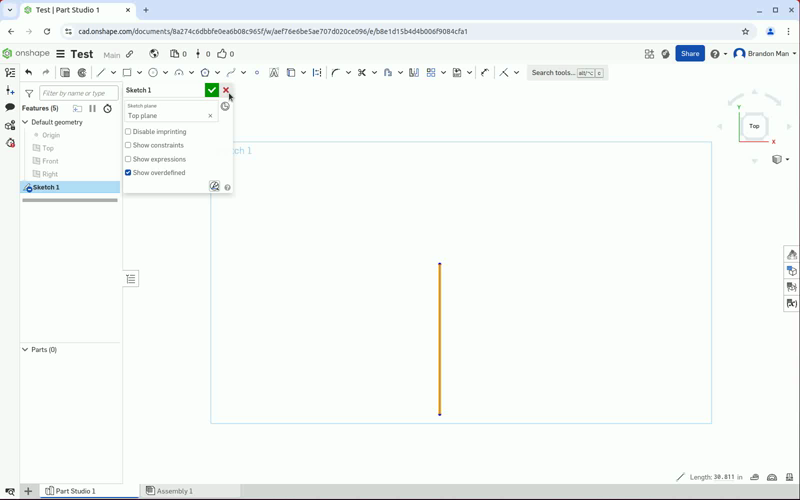
key(shift+h)
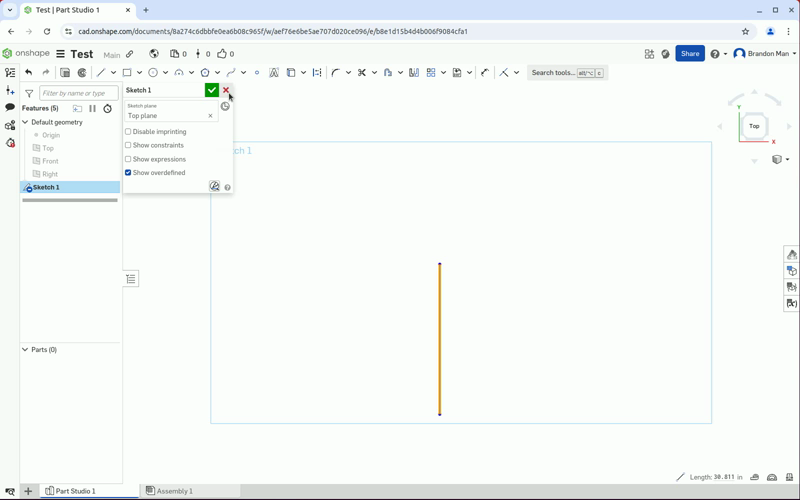
mouse_move(73, 352)
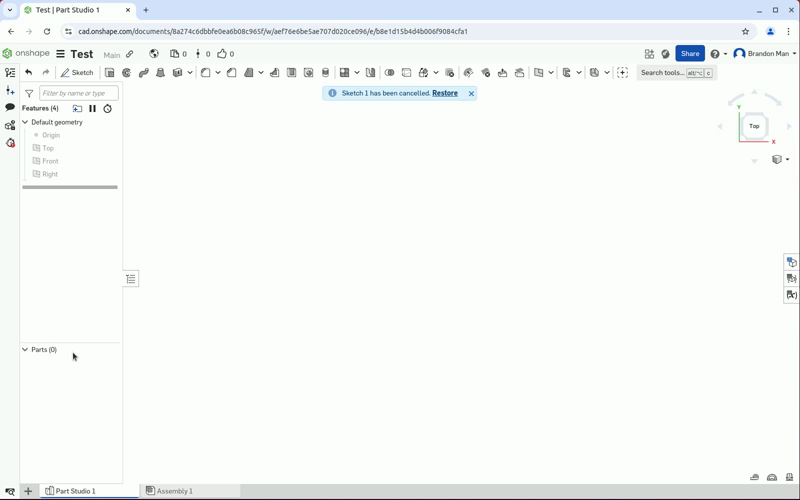
key(y)
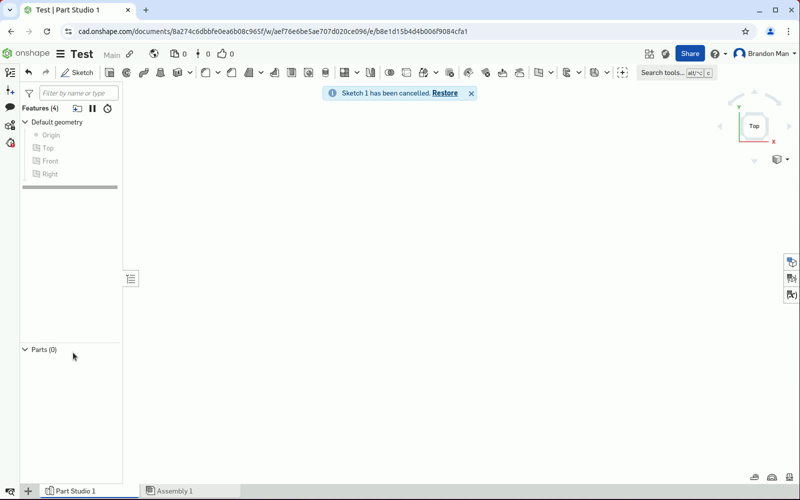
key(shift+p)
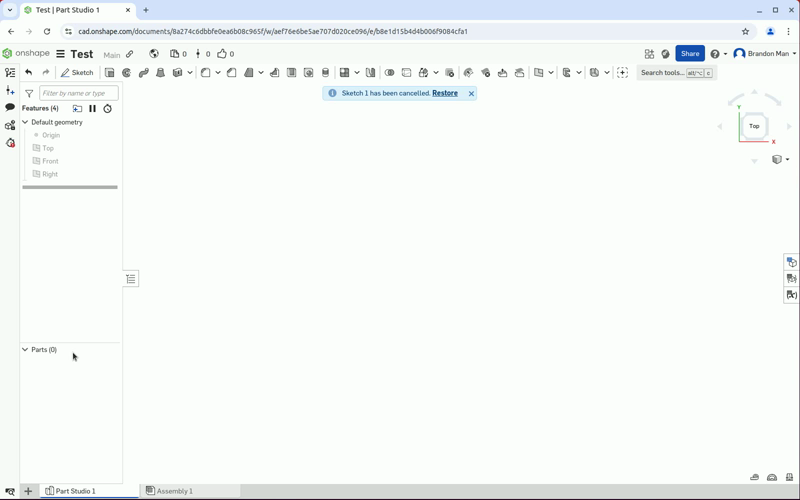
key(space)
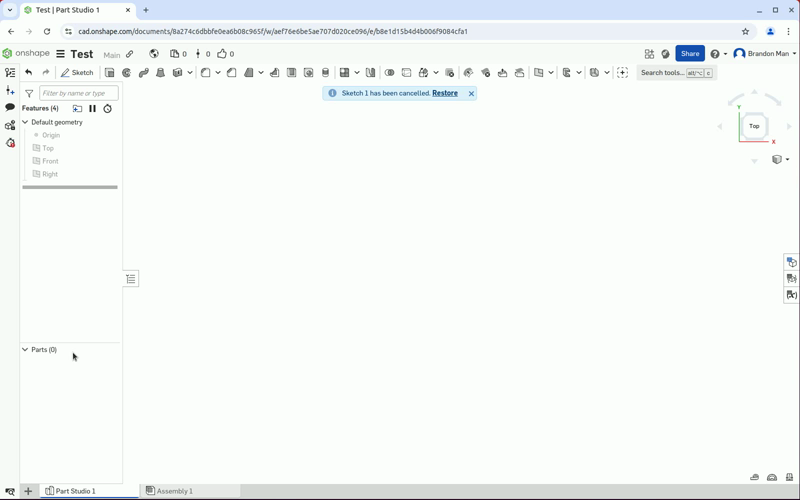
key_down(shift)
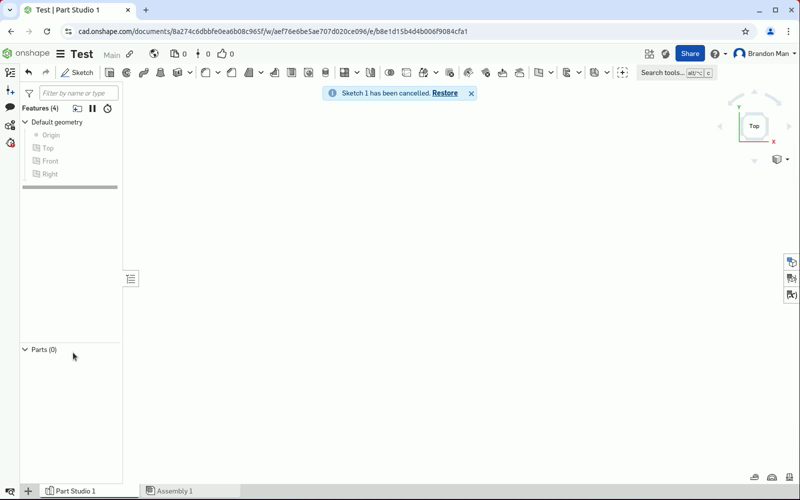
key(up)
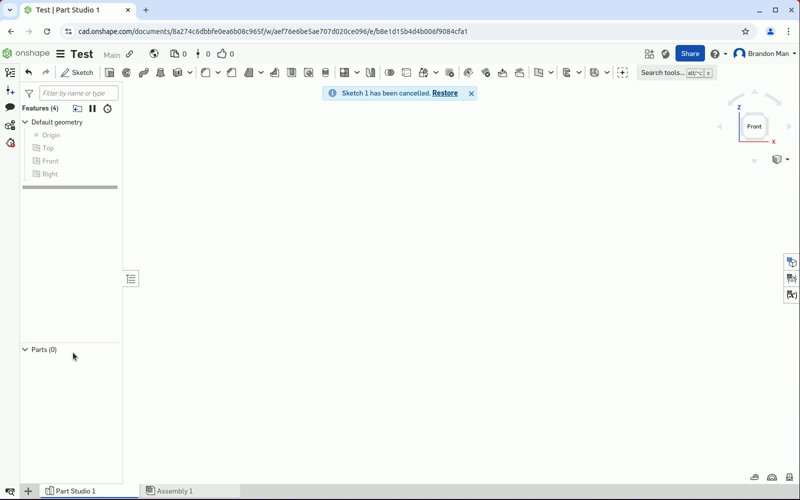
key_up(shift)
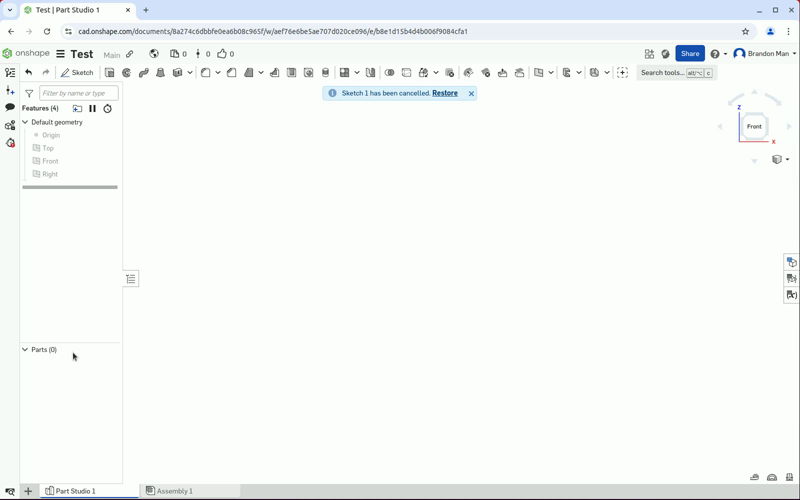
mouse_move(73, 352)
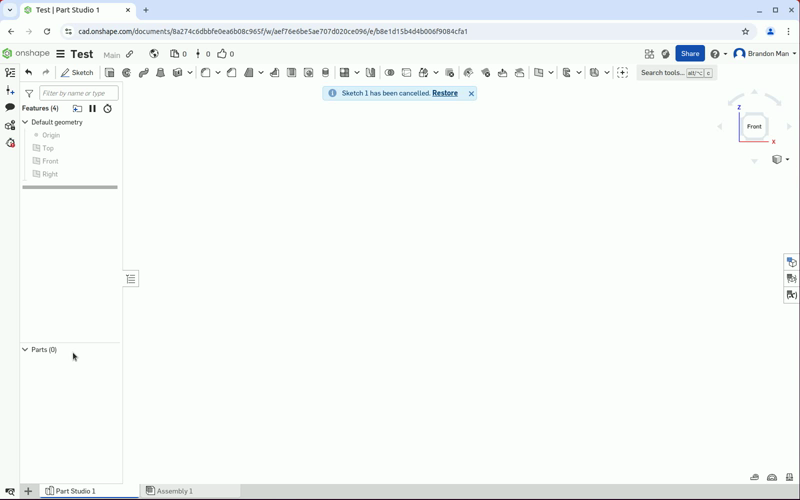
key(shift+y)
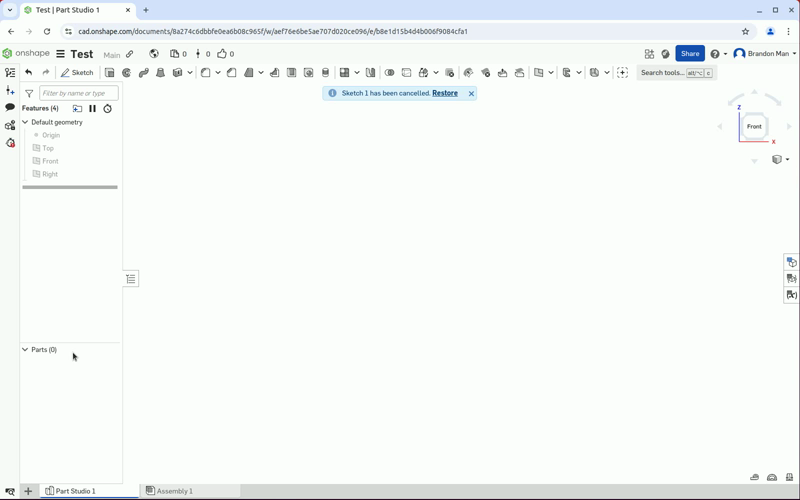
key(shift+s)
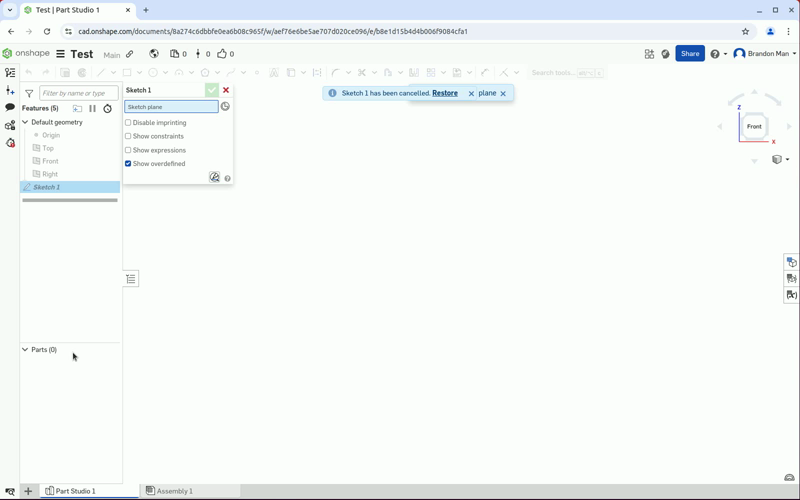
mouse_move(73, 163)
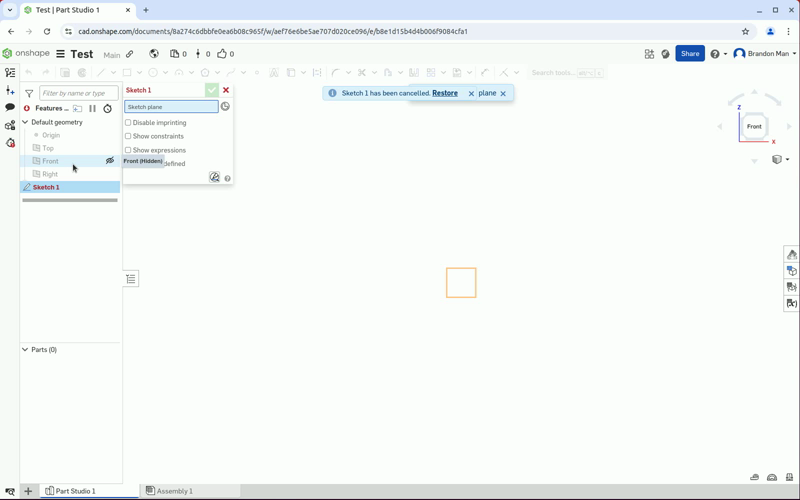
click(73, 163)
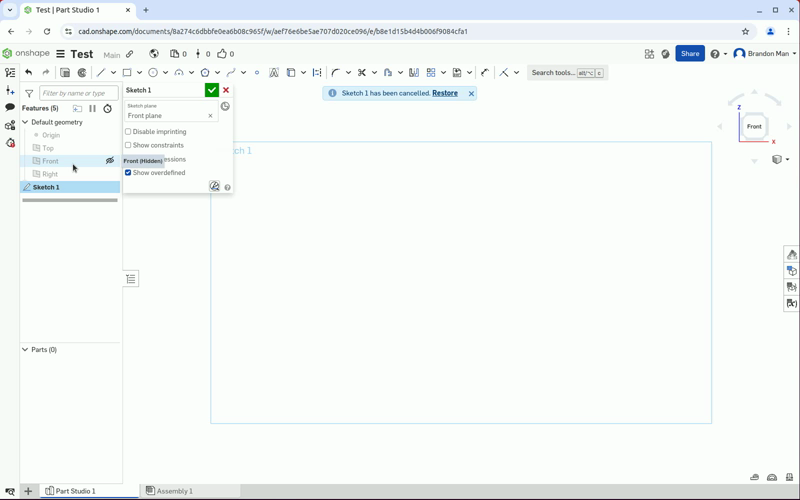
mouse_move(73, 352)
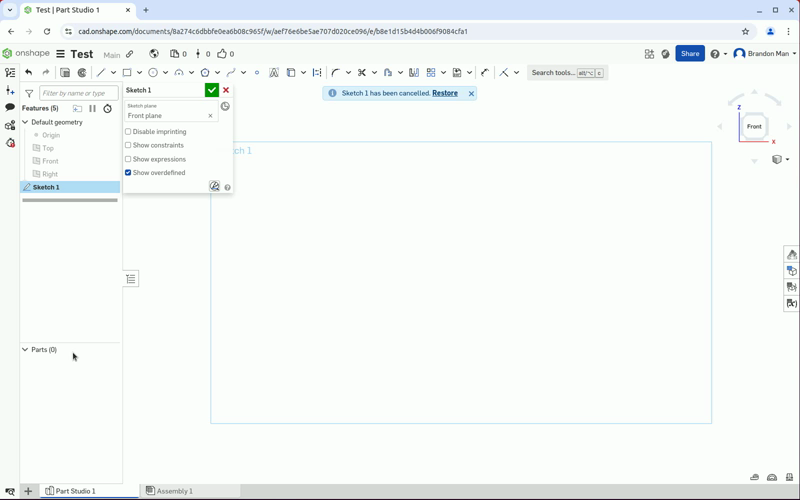
key(y)
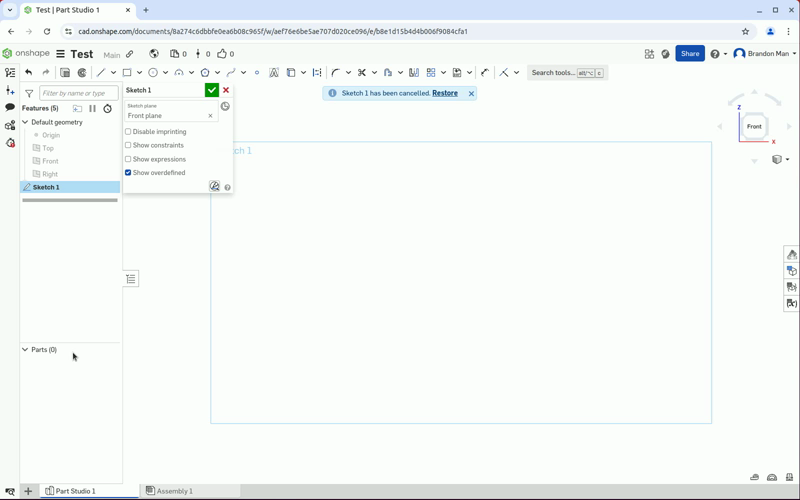
key(a)
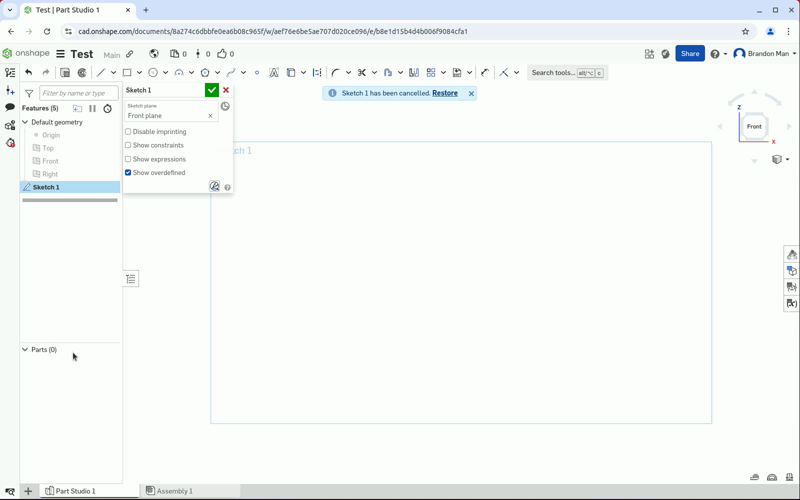
key_down(shift)
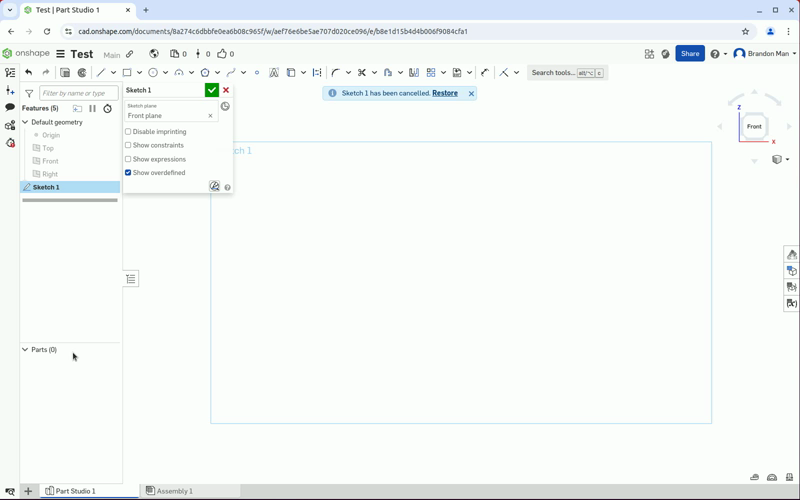
mouse_move(439, 357)
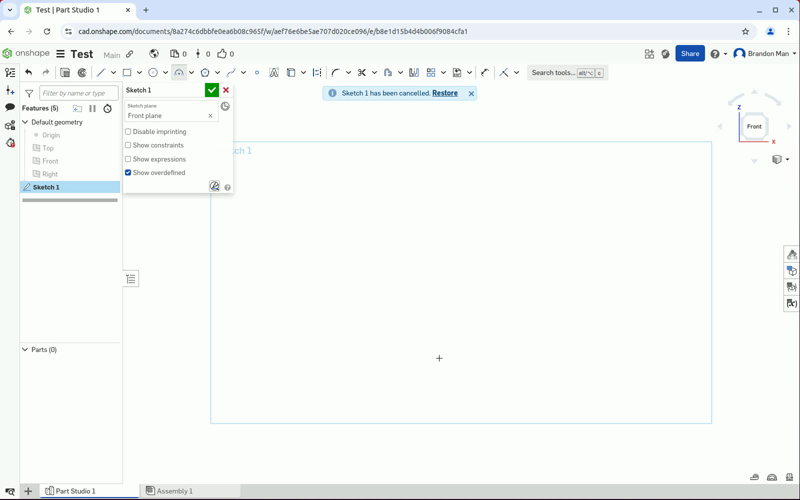
click(439, 357)
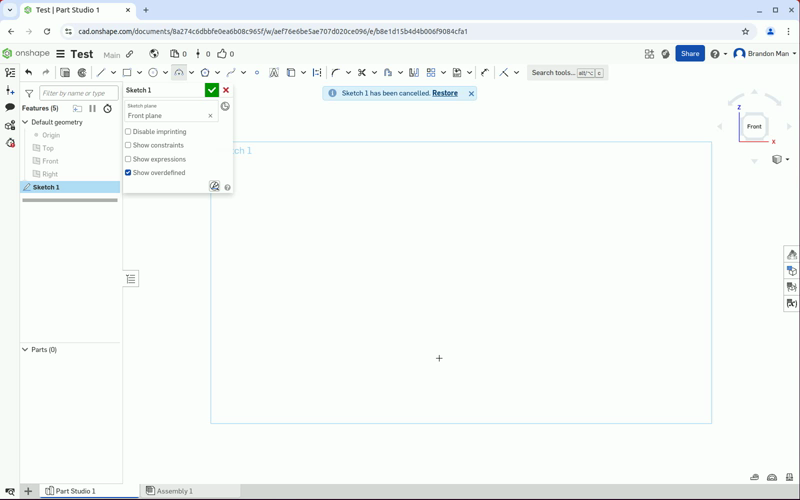
key_up(shift)
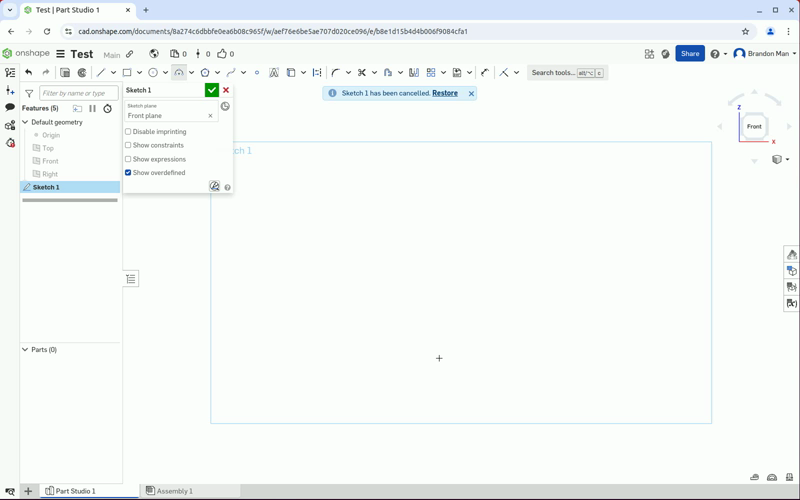
key_down(shift)
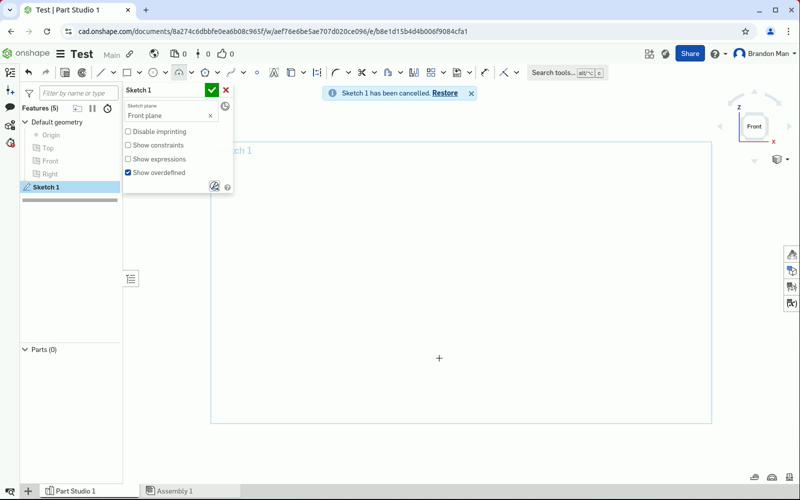
mouse_move(456, 360)
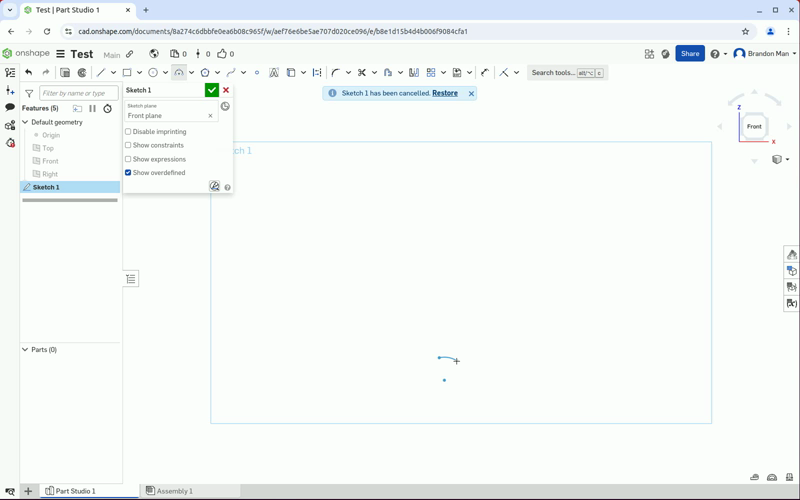
click(456, 360)
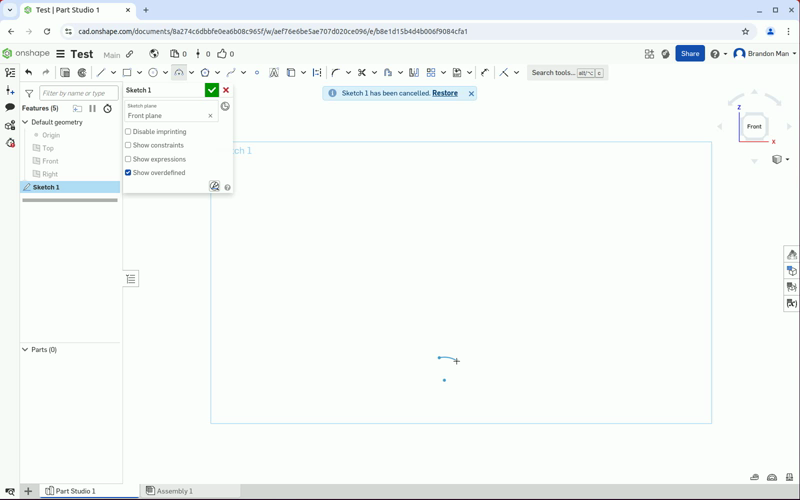
mouse_move(446, 367)
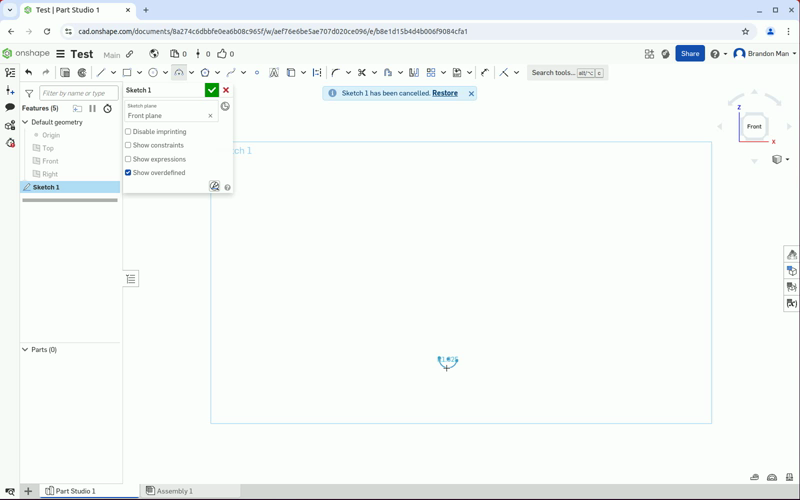
click(446, 367)
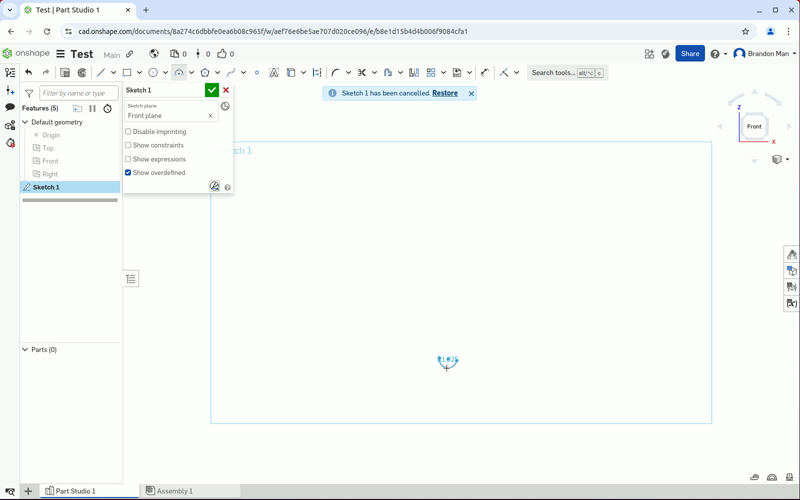
key_up(shift)
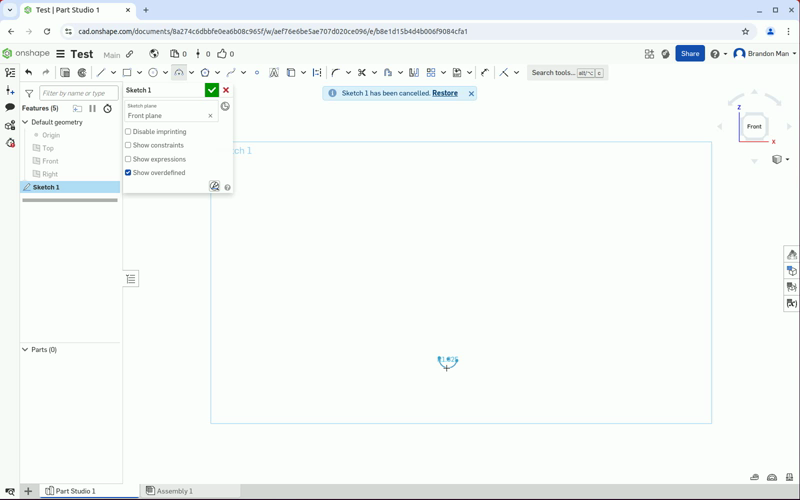
key(esc)
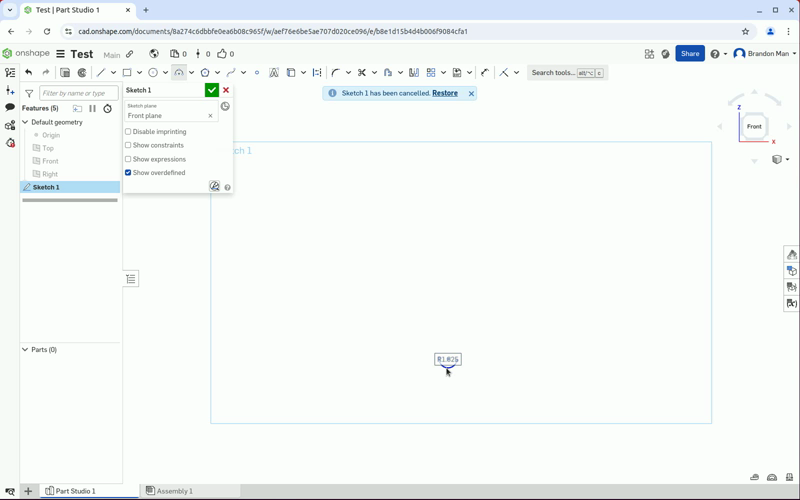
key(l)
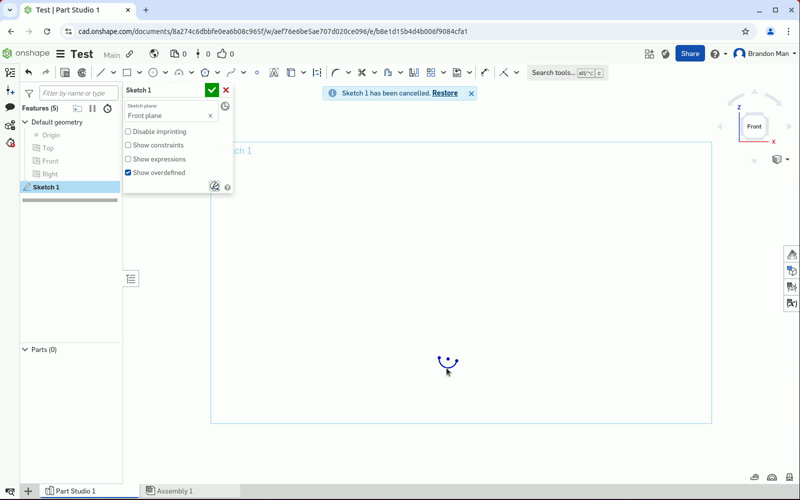
mouse_move(456, 360)
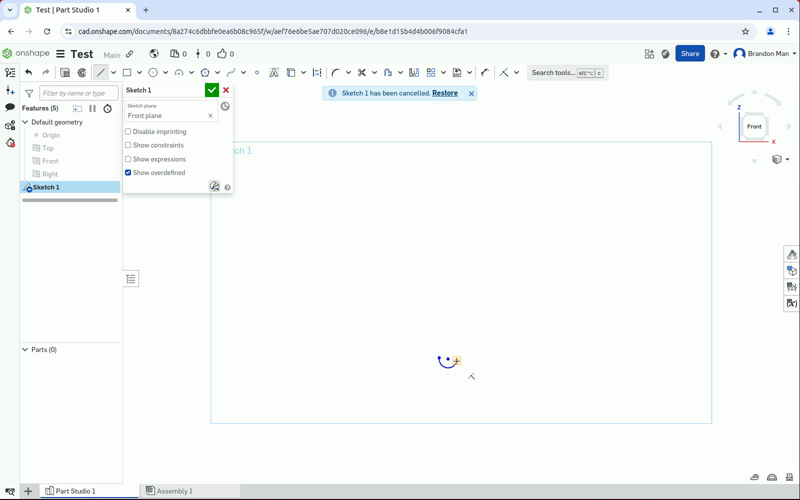
click(456, 360)
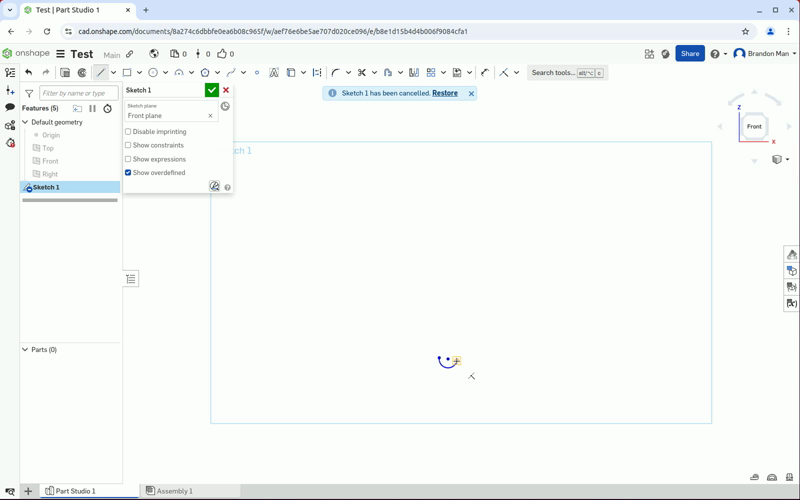
key_down(shift)
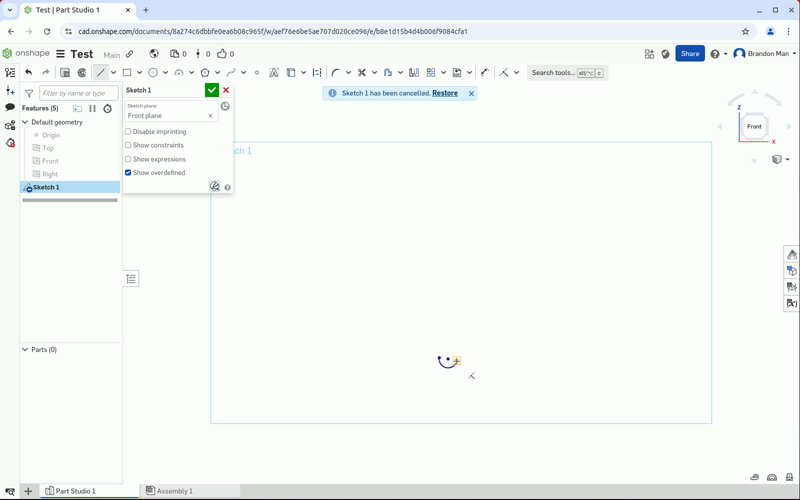
mouse_move(486, 360)
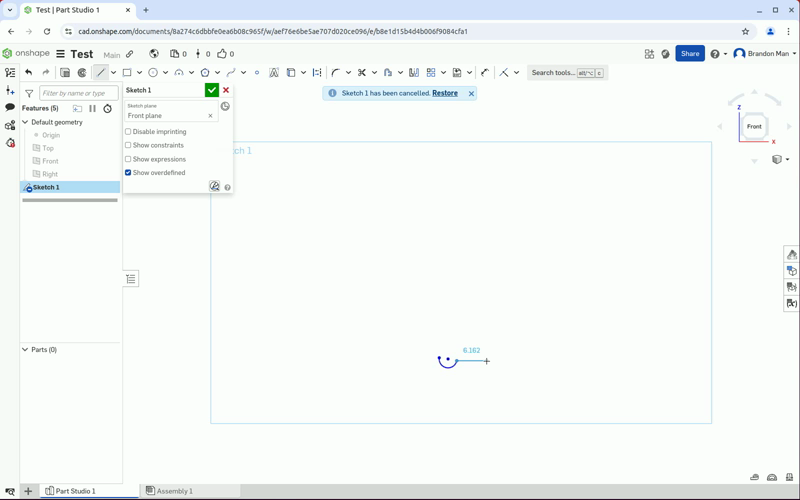
mouse_move(463, 317)
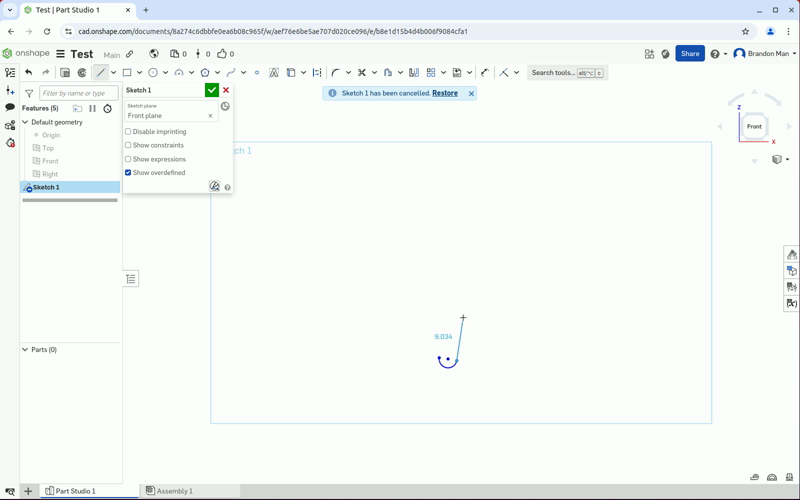
click(463, 317)
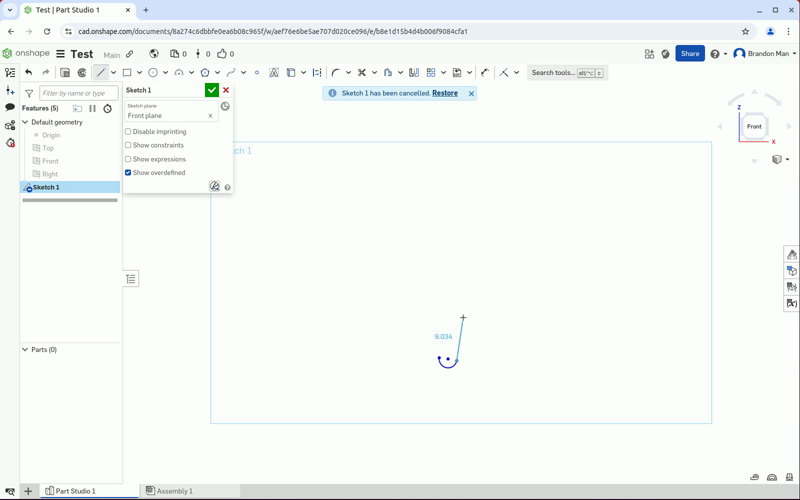
key_up(shift)
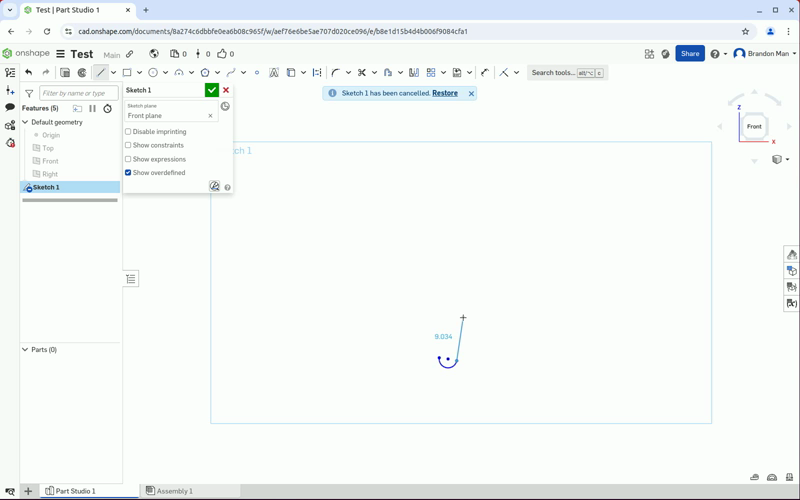
key(esc)
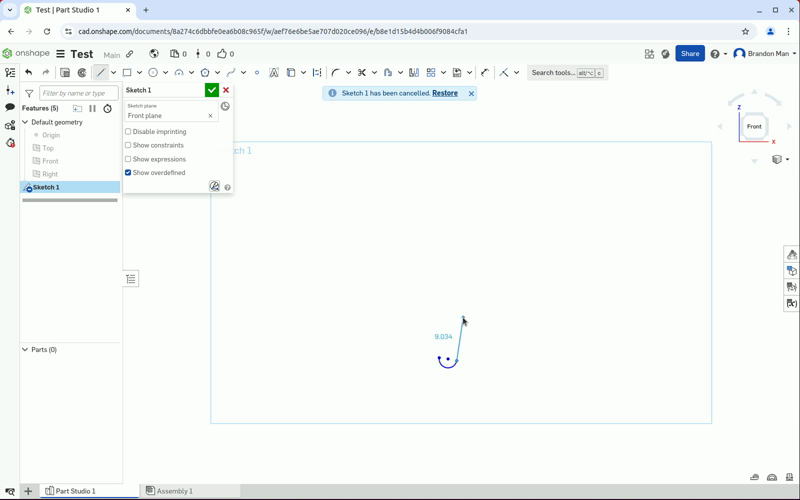
key(a)
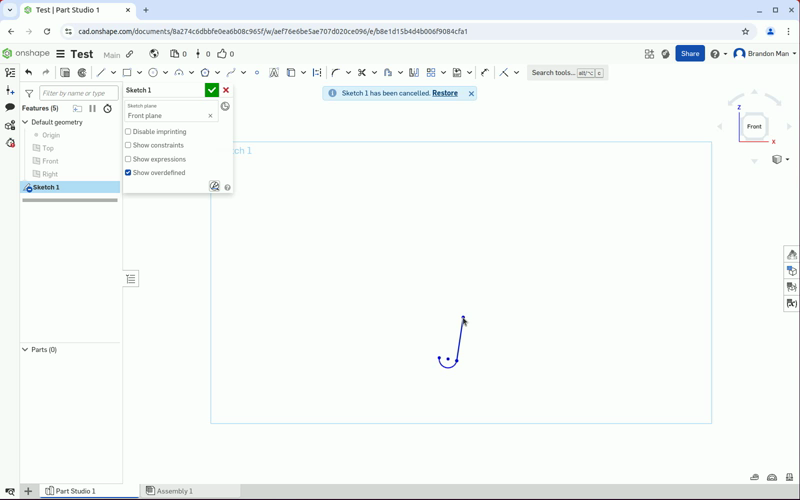
mouse_move(463, 317)
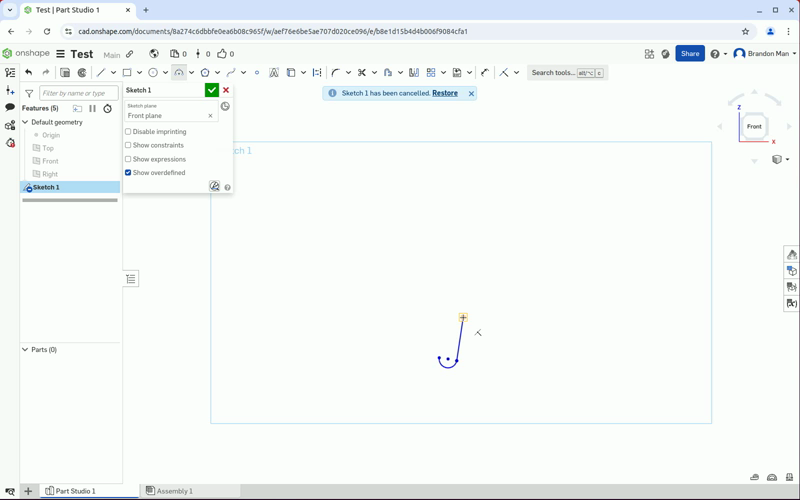
click(463, 317)
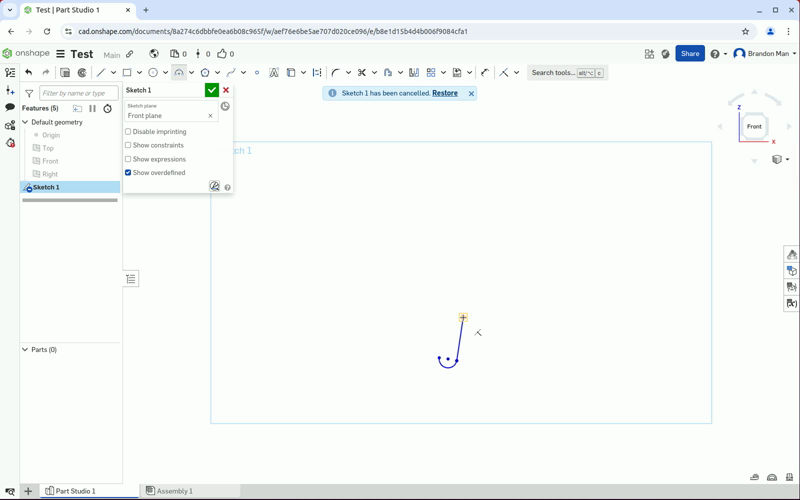
key_down(shift)
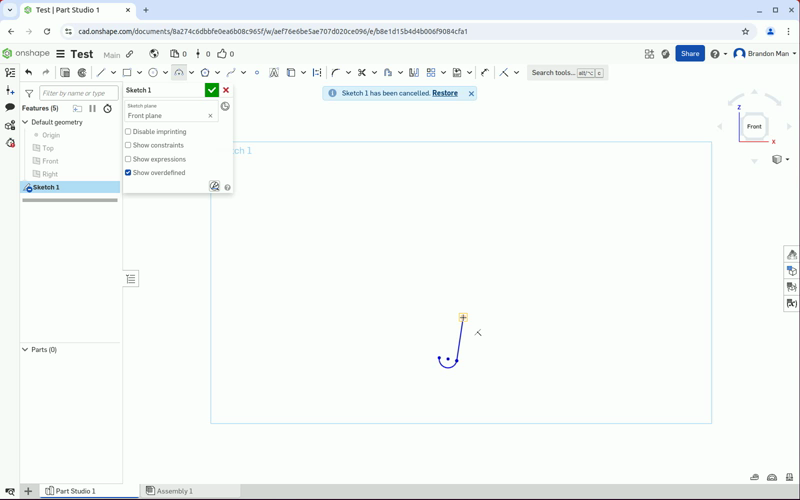
mouse_move(494, 290)
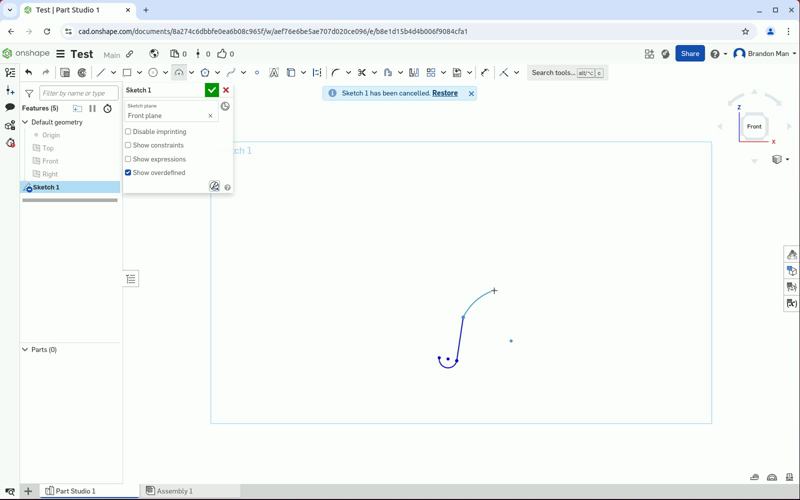
click(494, 290)
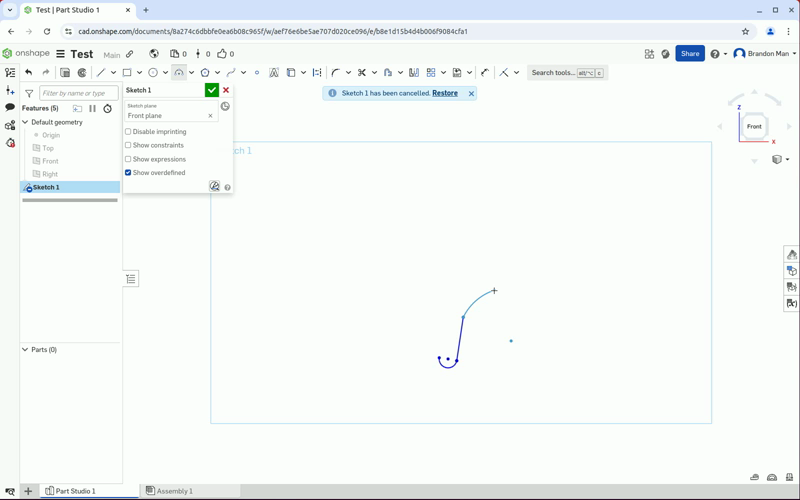
mouse_move(474, 298)
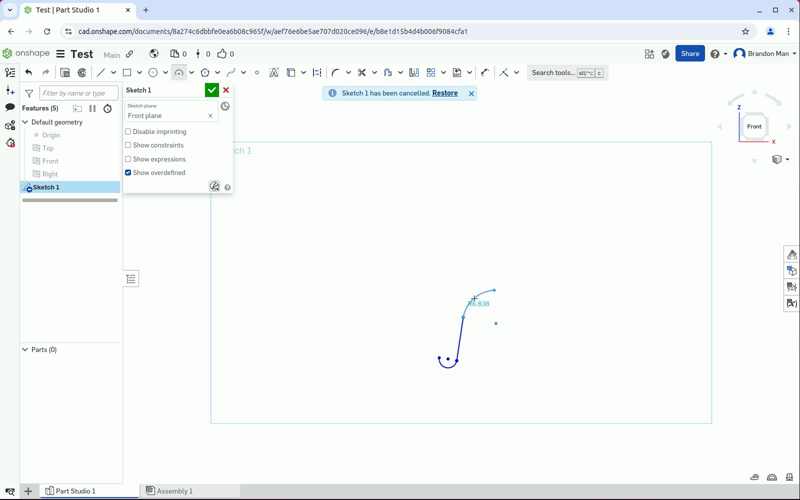
click(474, 298)
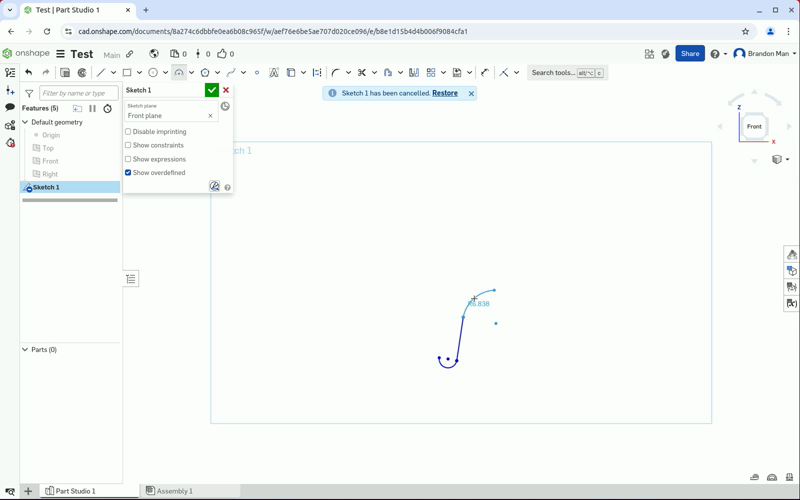
key_up(shift)
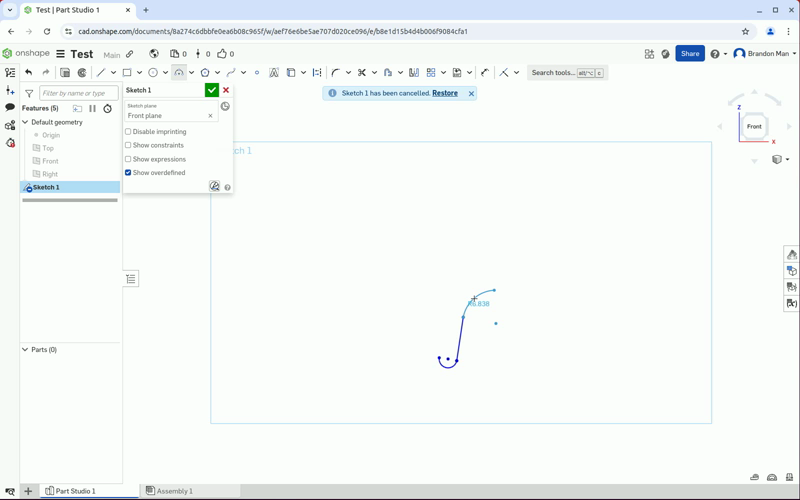
key(esc)
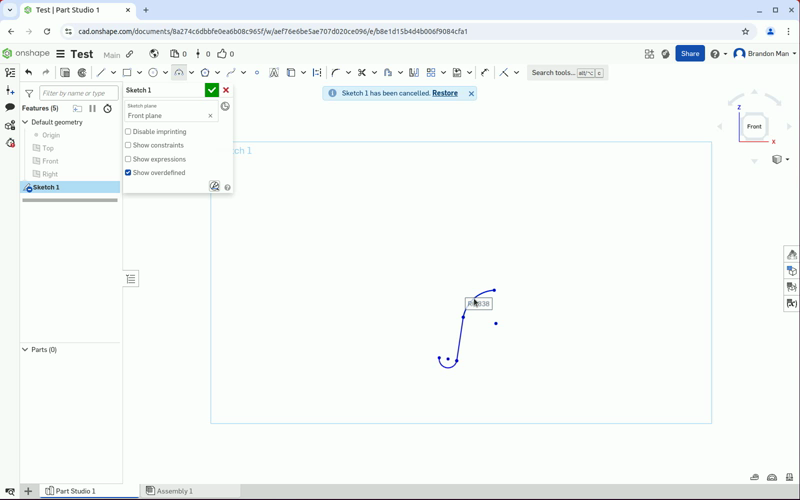
key(l)
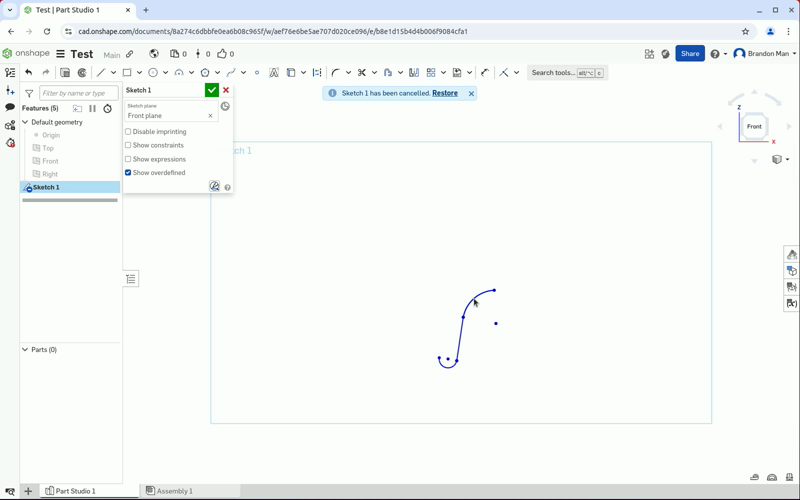
mouse_move(494, 290)
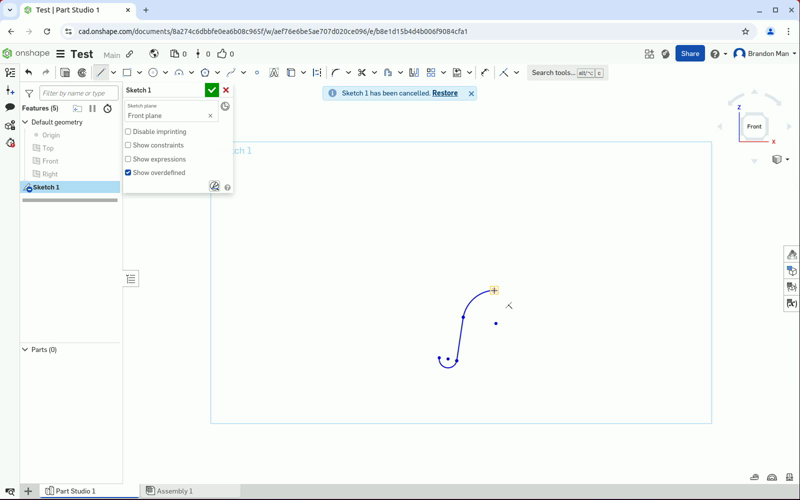
click(494, 290)
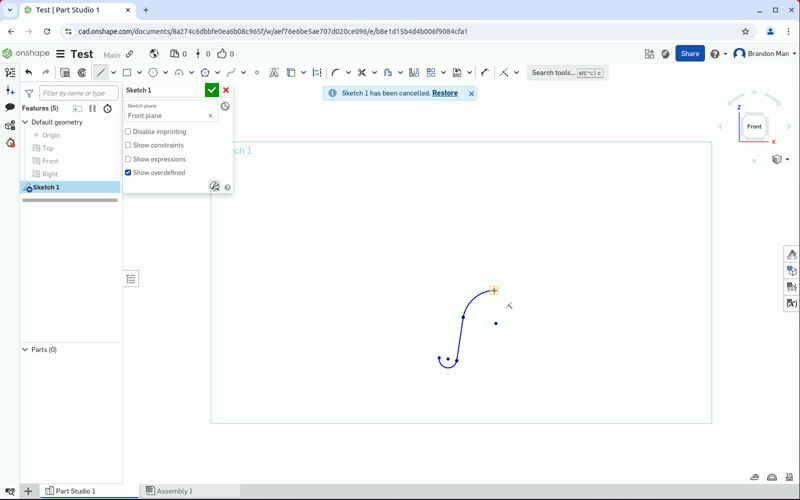
key_down(shift)
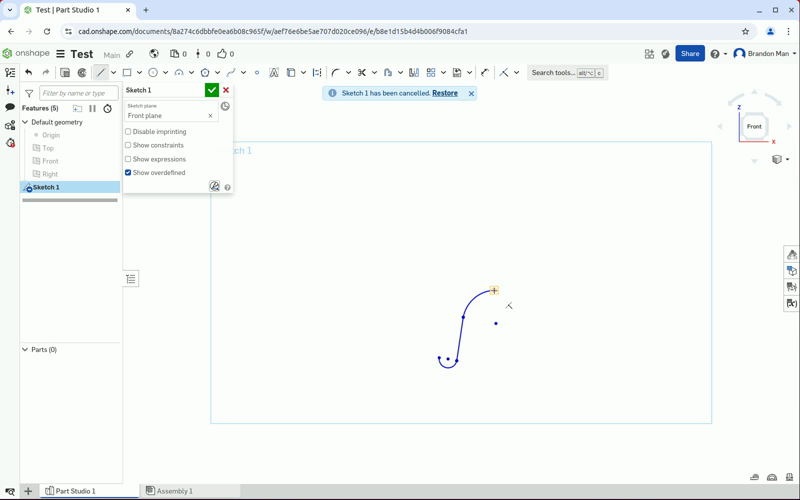
mouse_move(564, 290)
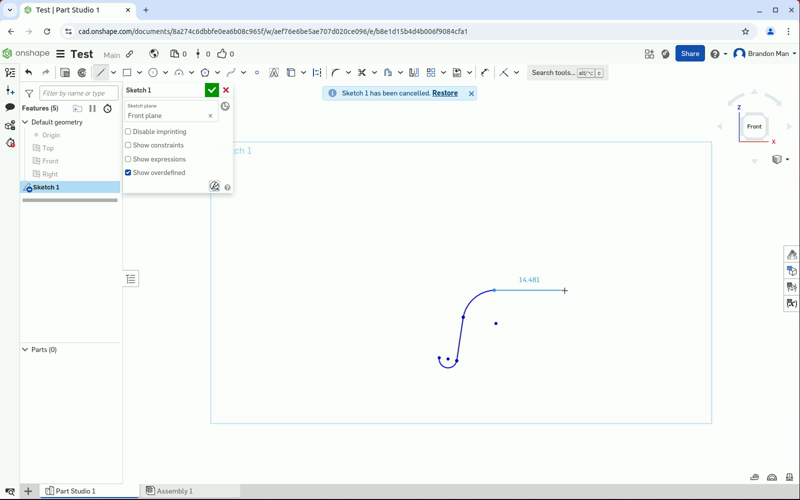
click(564, 290)
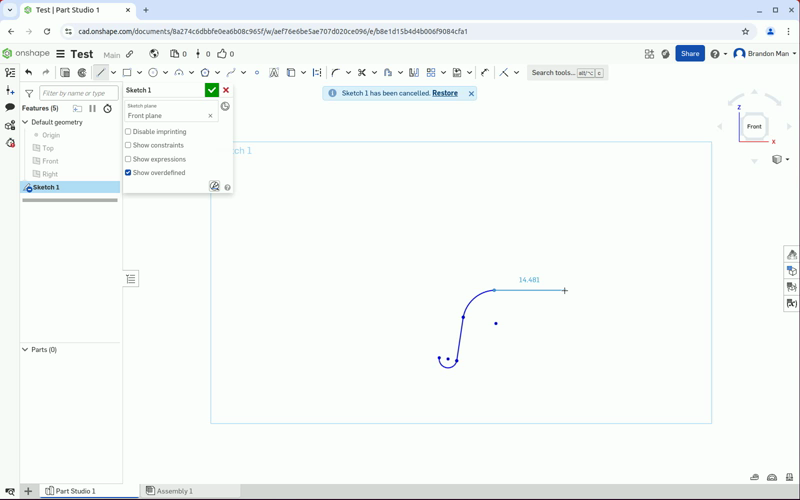
key_up(shift)
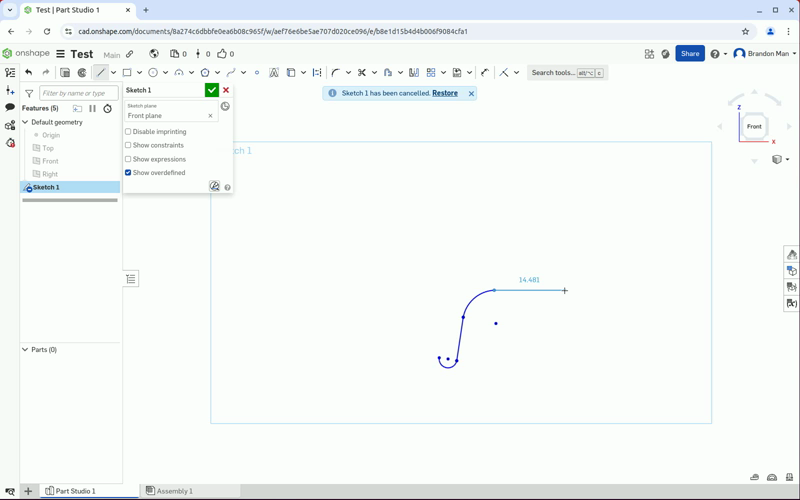
key(esc)
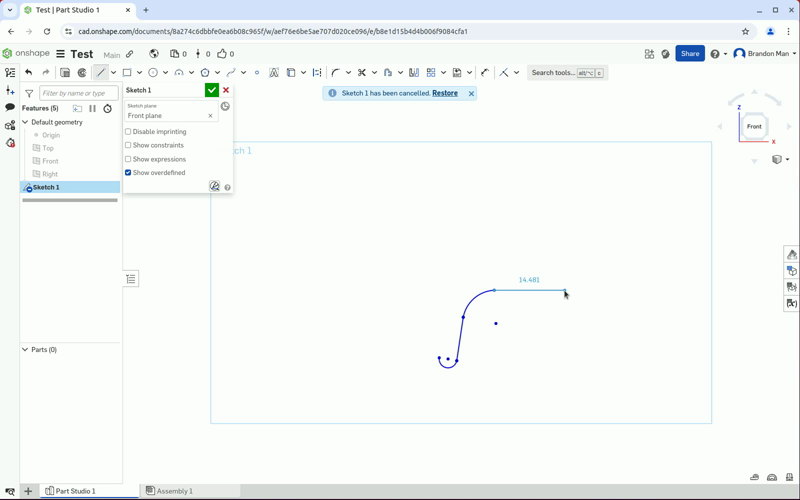
key(a)
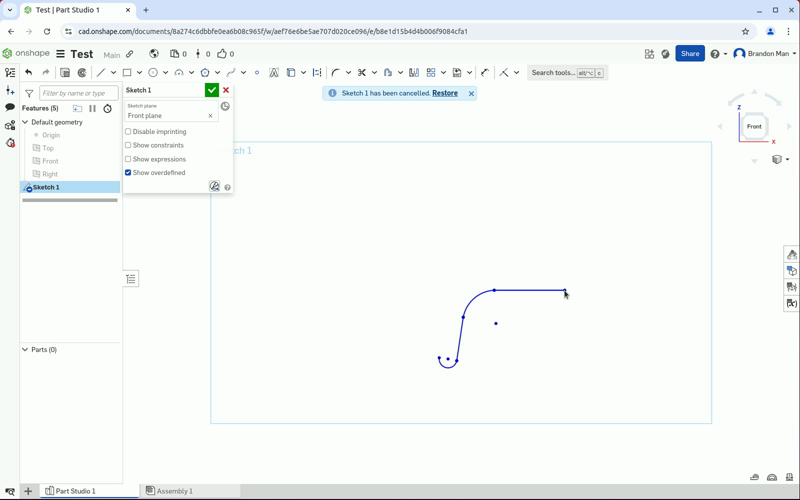
mouse_move(564, 290)
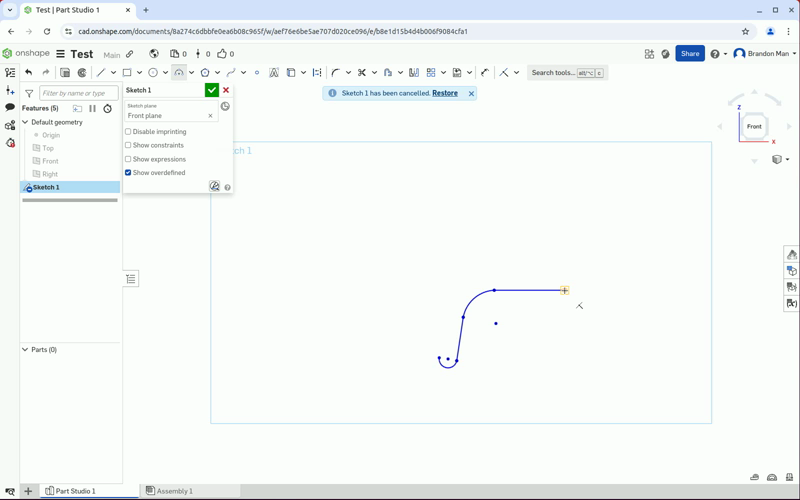
click(564, 290)
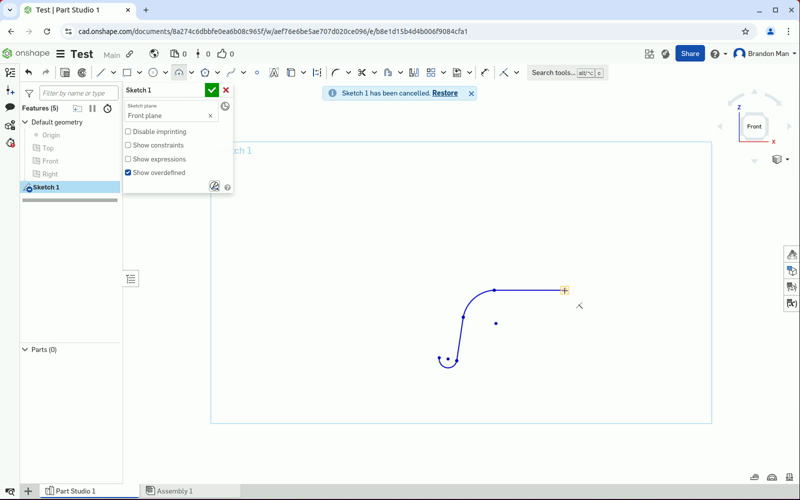
key_down(shift)
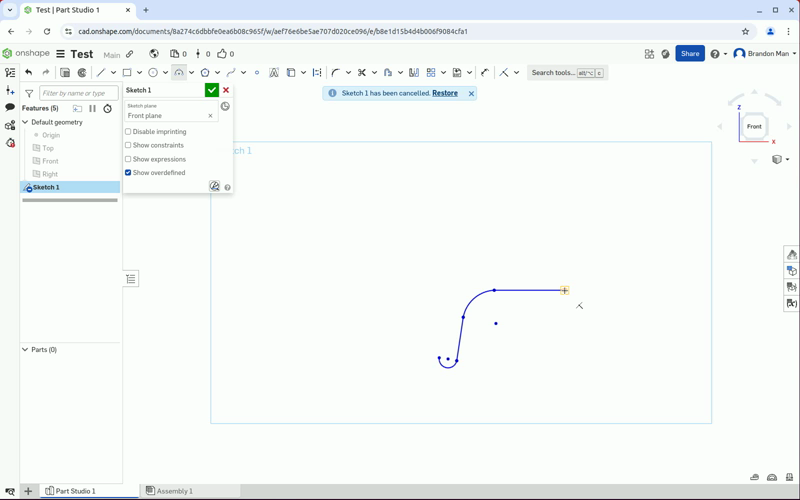
mouse_move(564, 273)
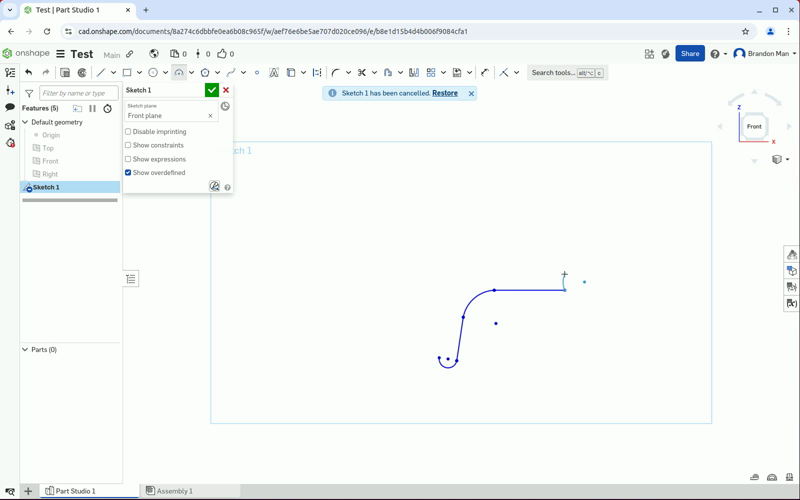
click(564, 273)
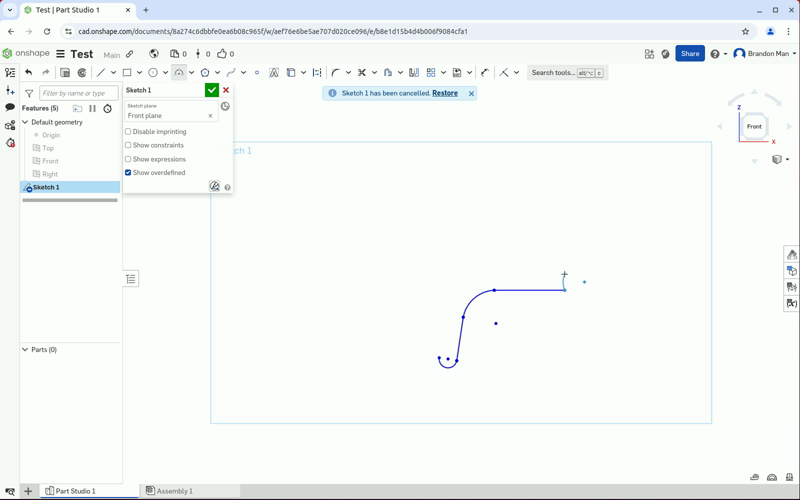
mouse_move(573, 282)
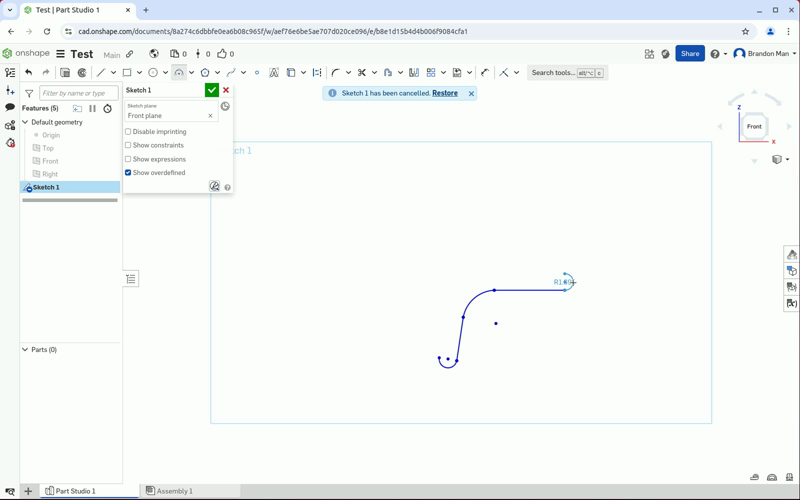
click(573, 282)
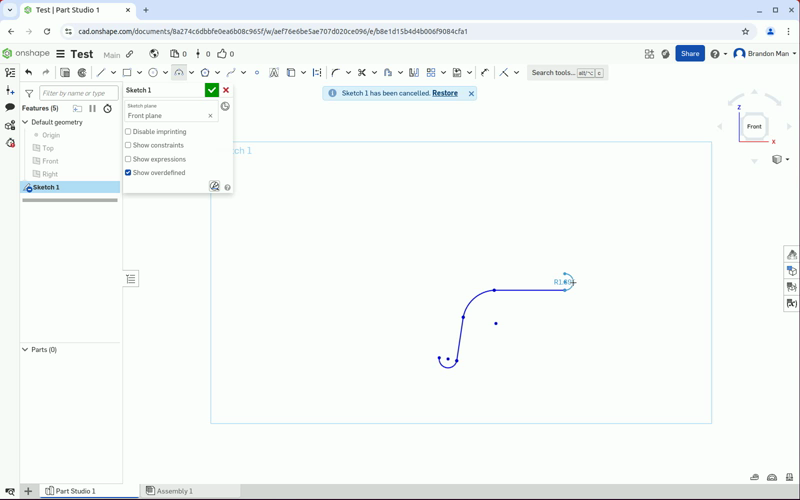
key_up(shift)
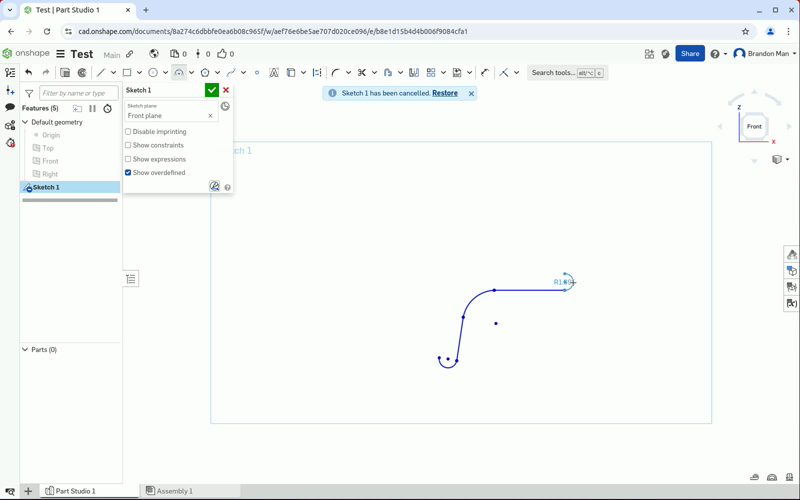
key(esc)
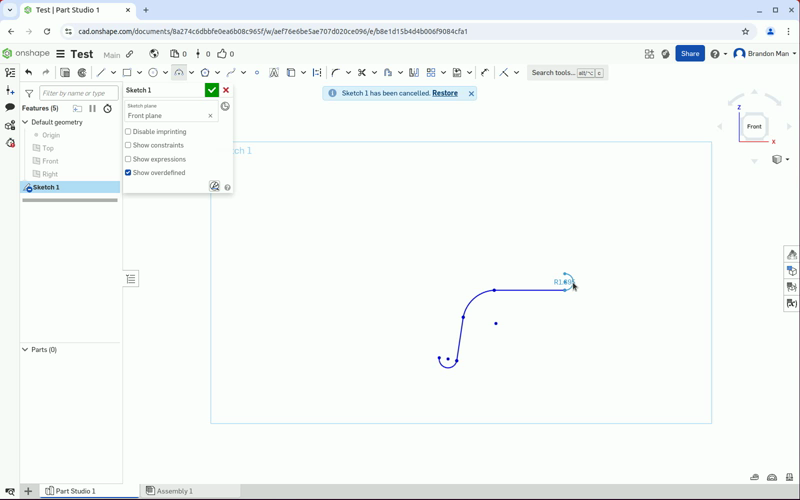
key(l)
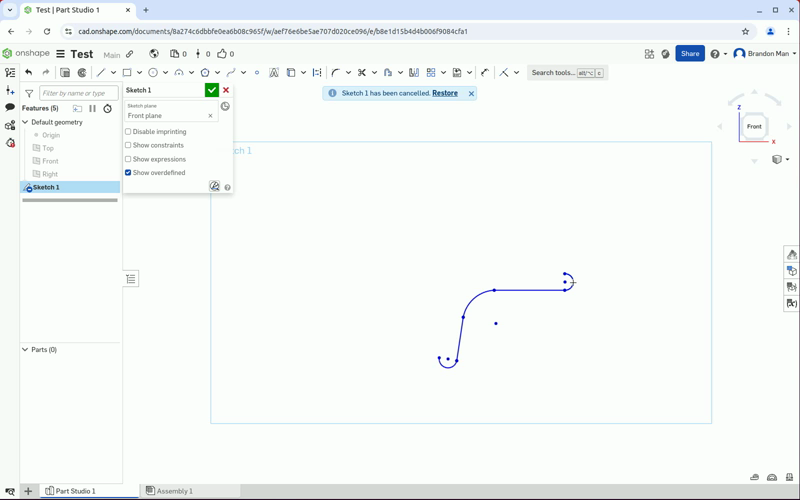
mouse_move(564, 273)
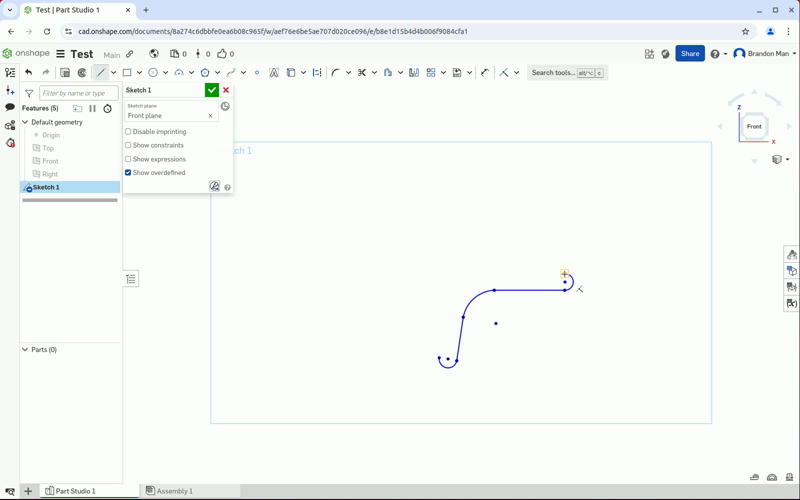
click(564, 273)
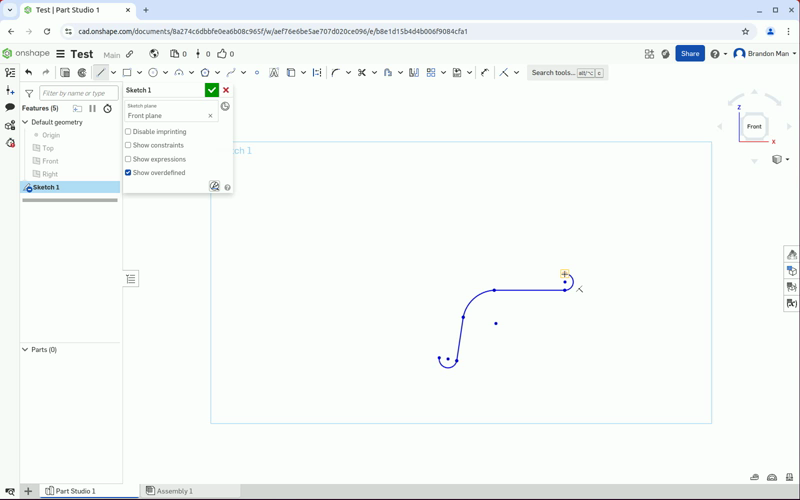
key_down(shift)
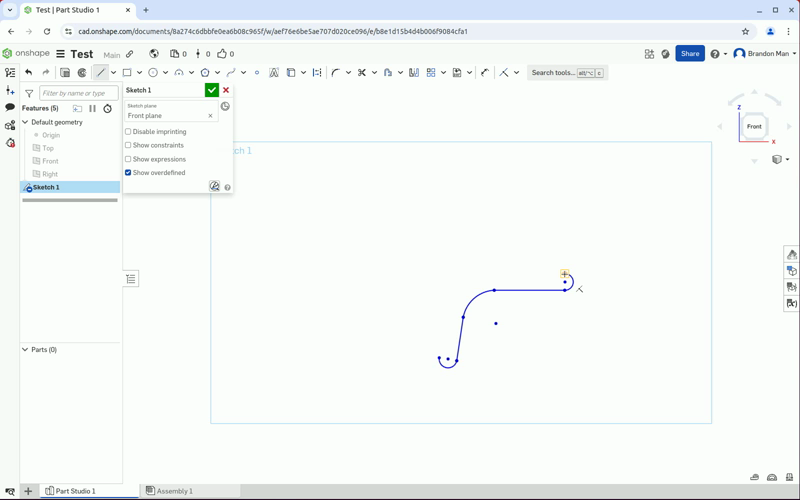
mouse_move(460, 273)
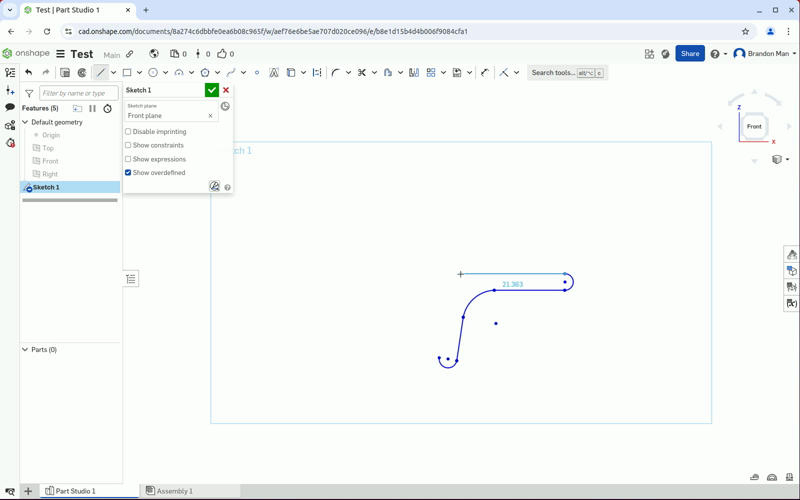
click(460, 273)
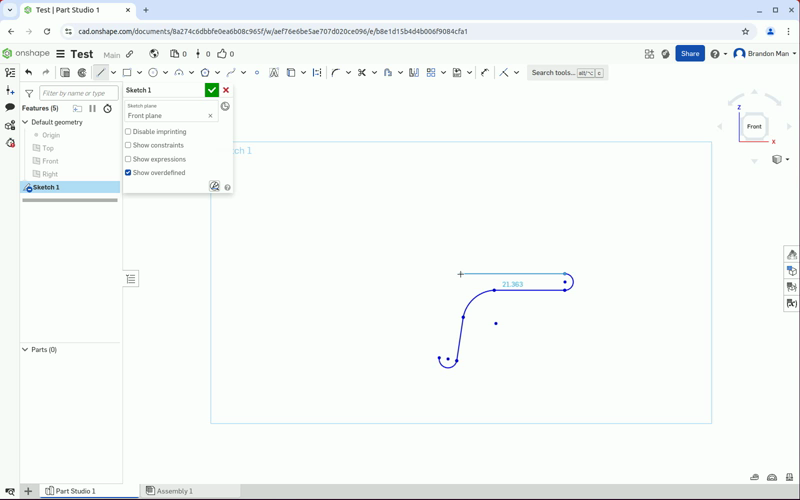
key_up(shift)
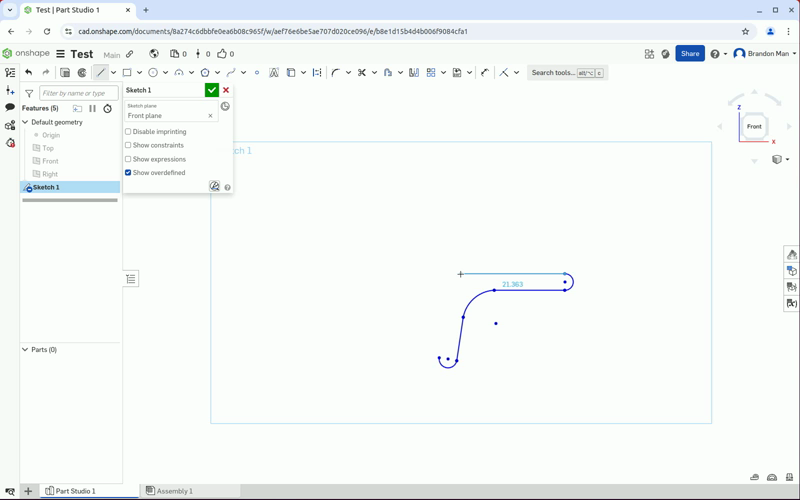
key(esc)
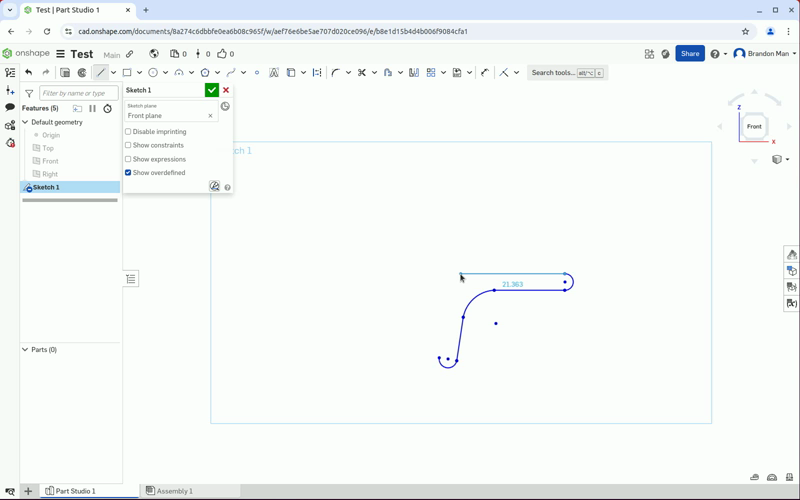
key(a)
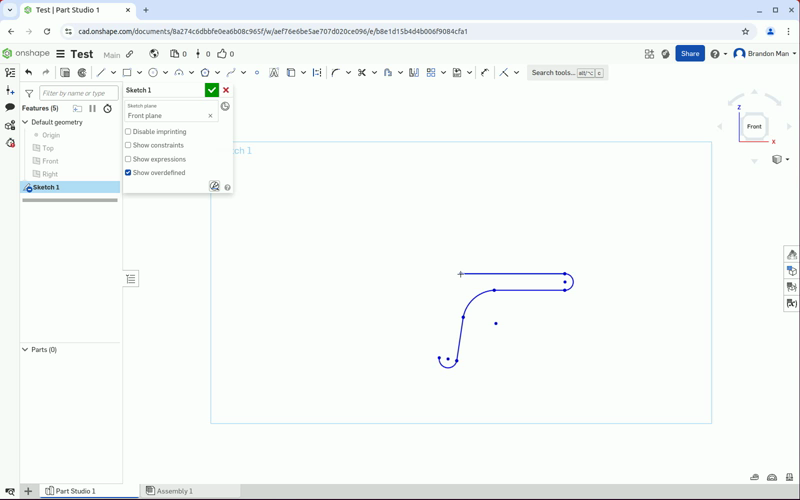
mouse_move(460, 273)
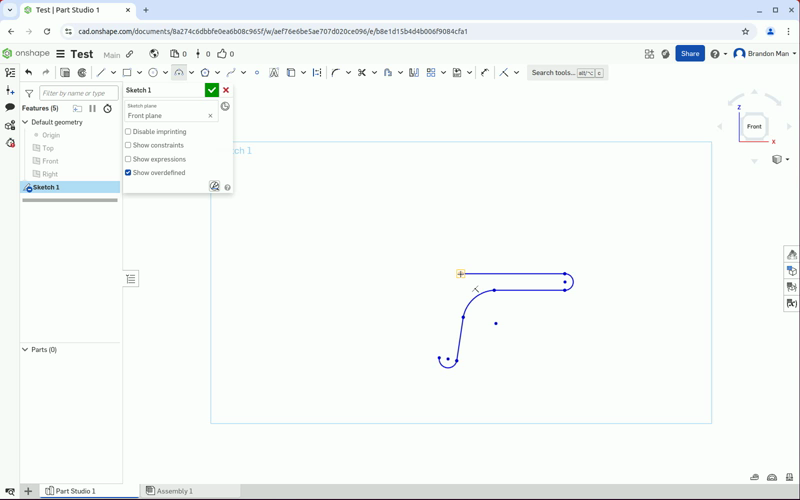
click(460, 273)
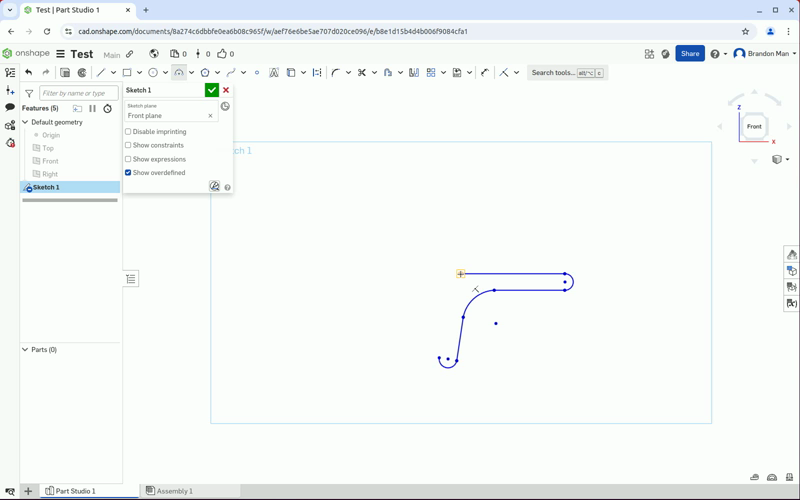
key_down(shift)
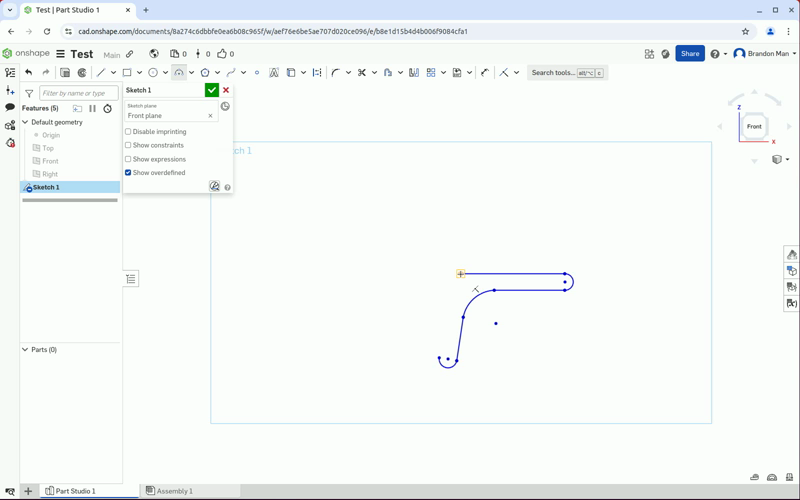
mouse_move(452, 280)
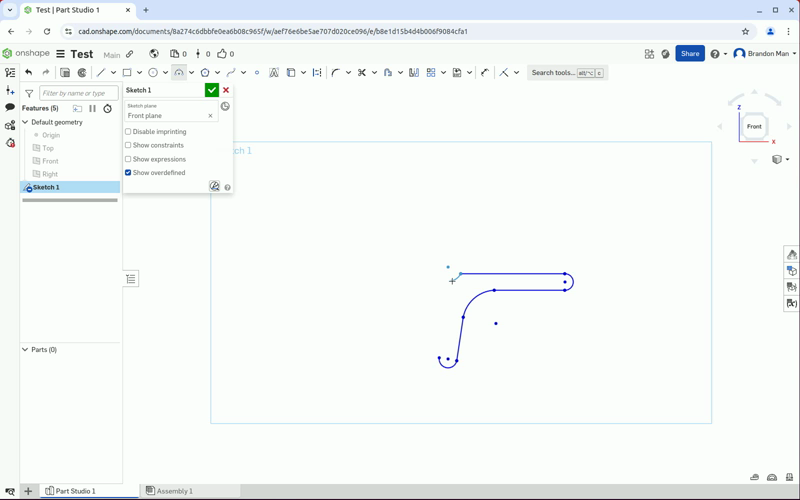
click(452, 280)
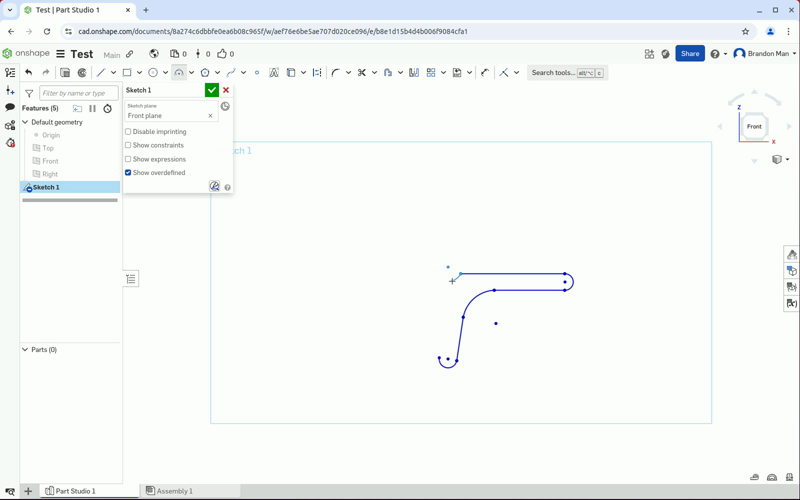
mouse_move(455, 275)
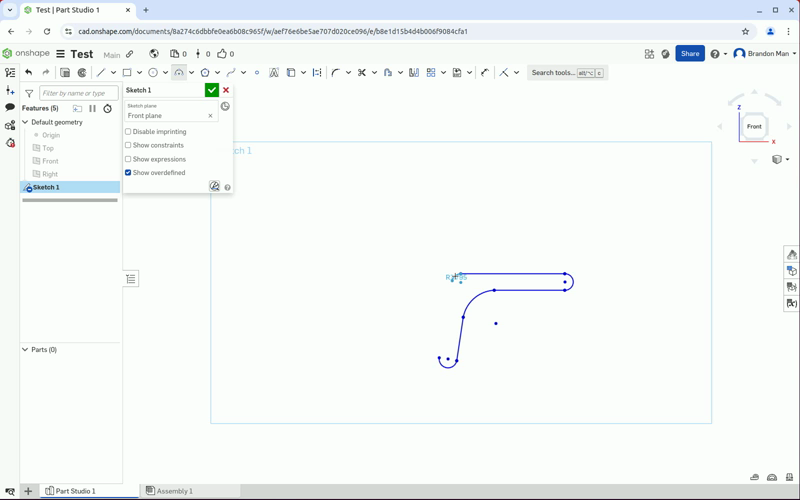
click(455, 275)
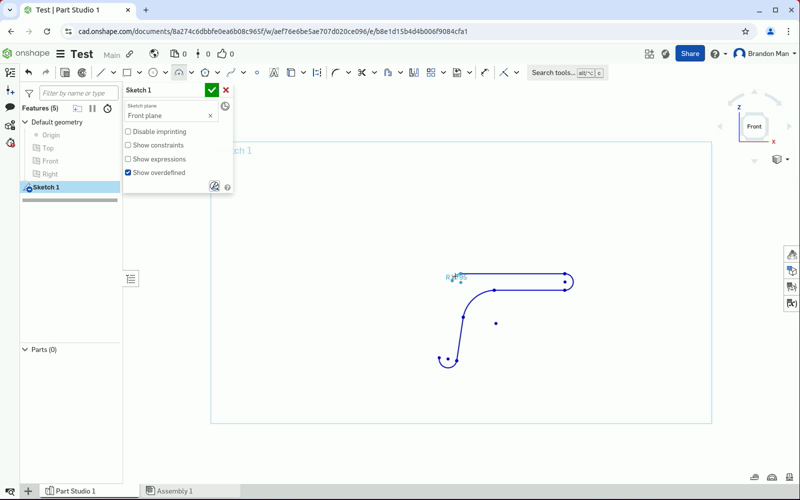
key_up(shift)
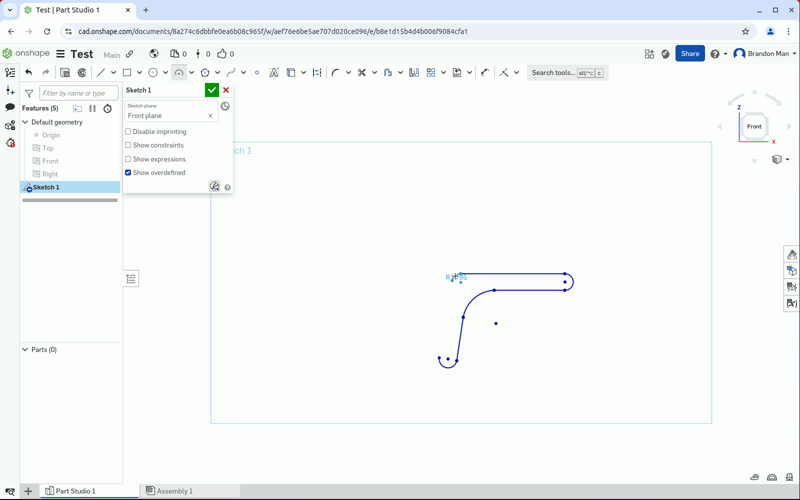
key(esc)
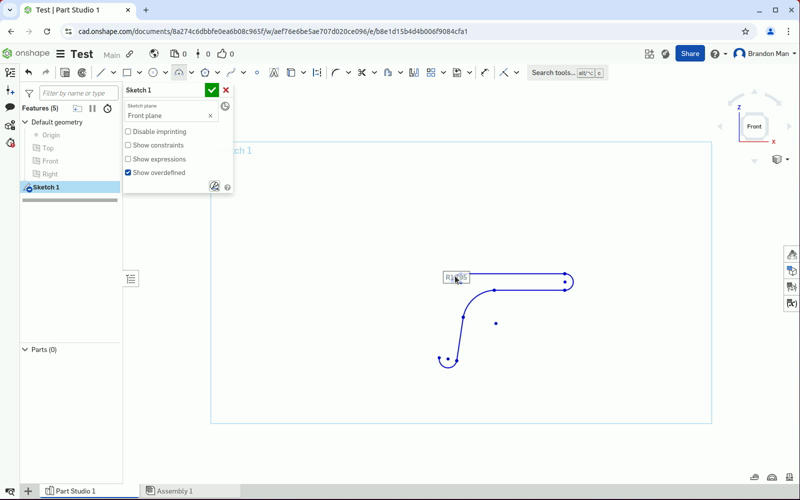
key(l)
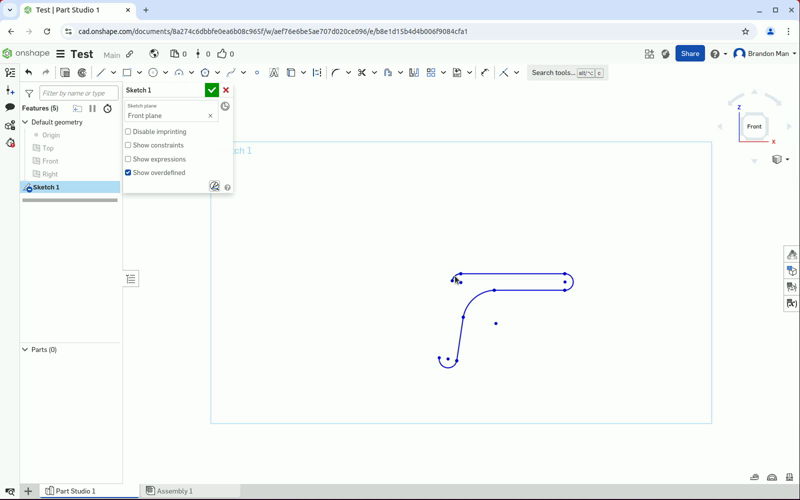
mouse_move(452, 280)
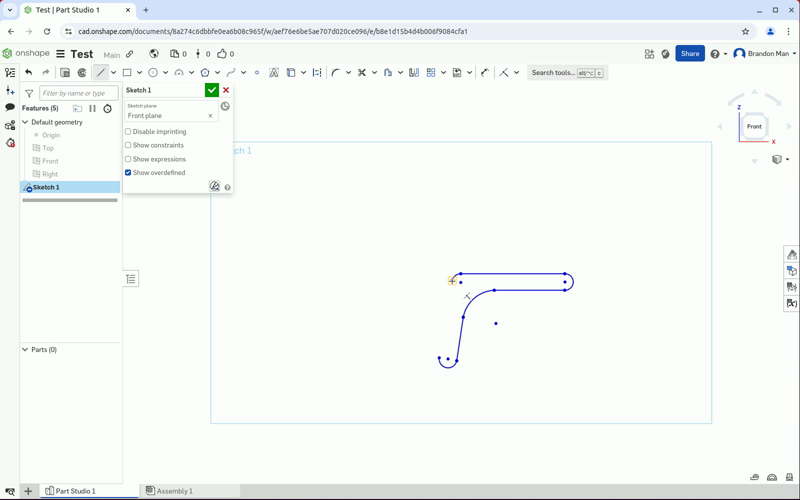
click(452, 280)
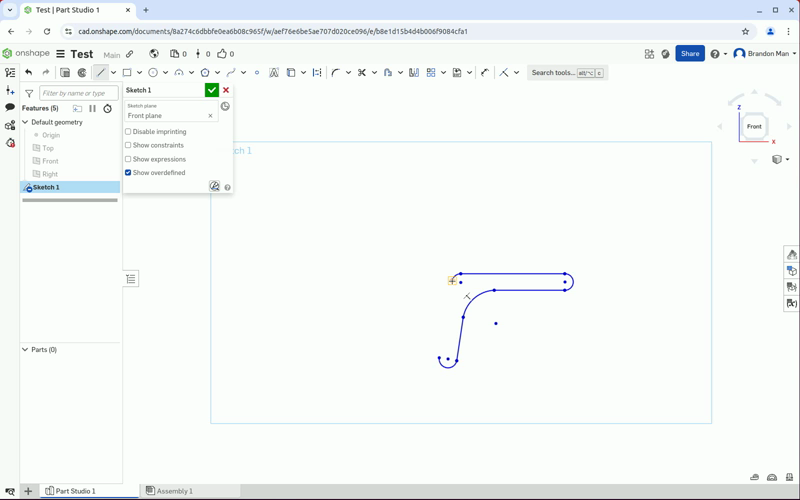
key_down(shift)
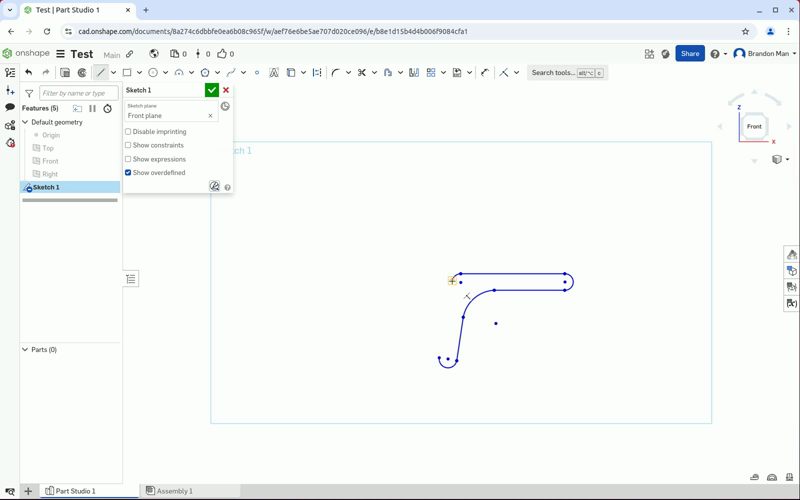
mouse_move(439, 357)
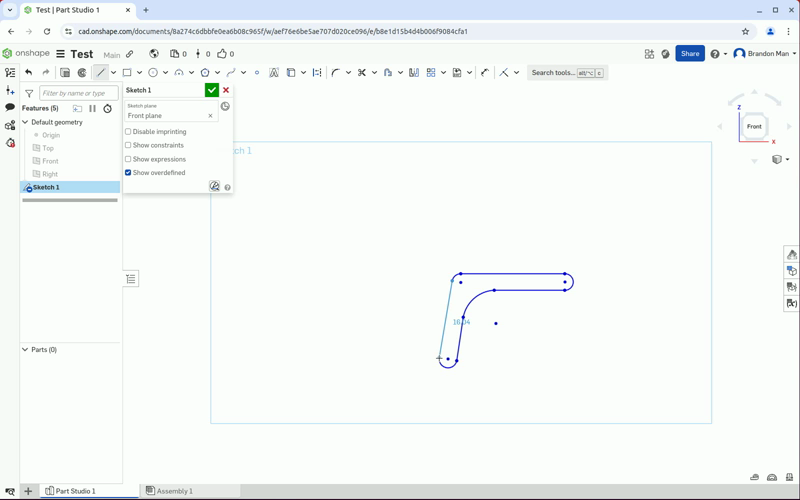
key_up(shift)
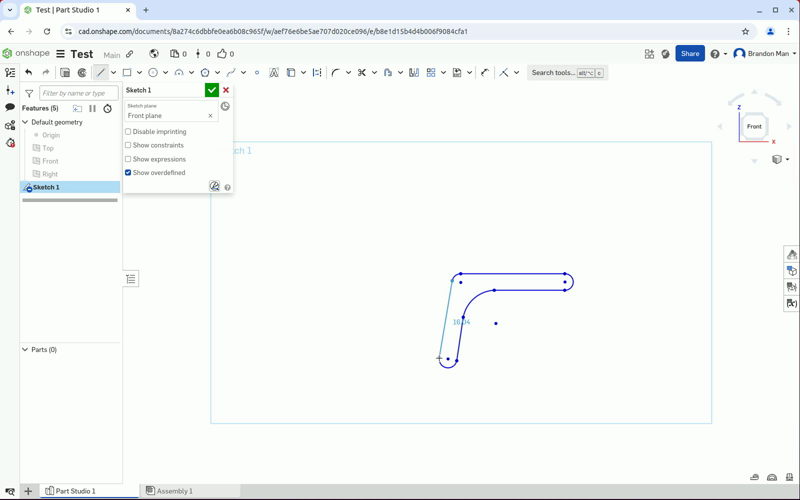
click(439, 357)
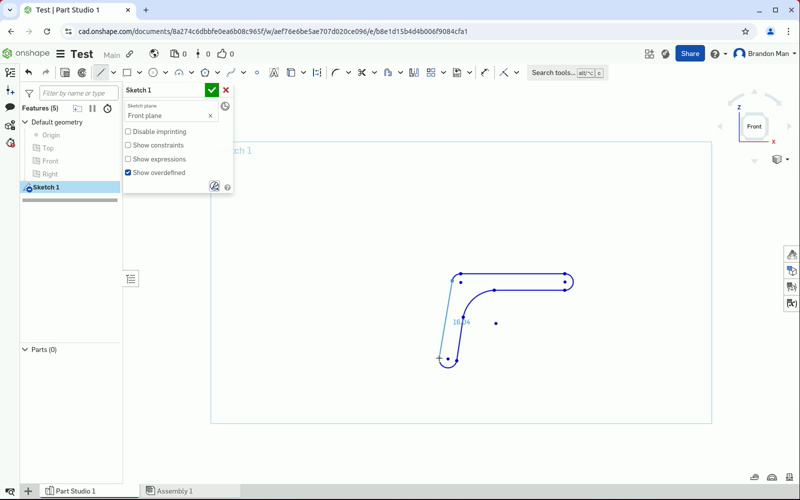
key(esc)
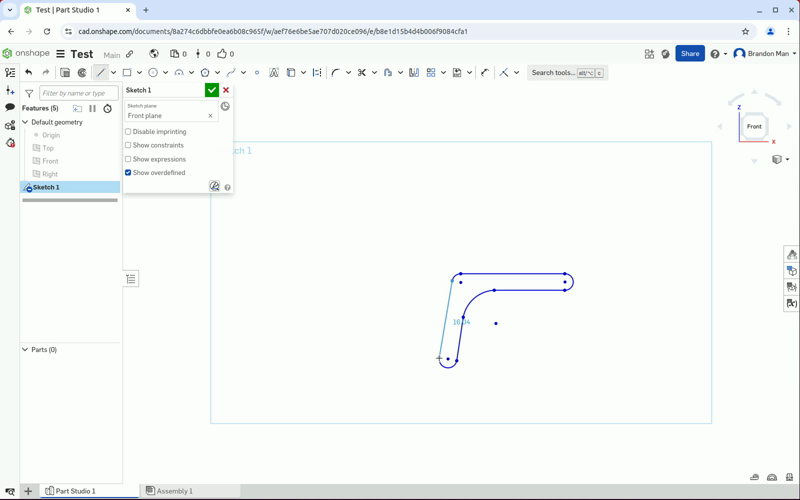
key(c)
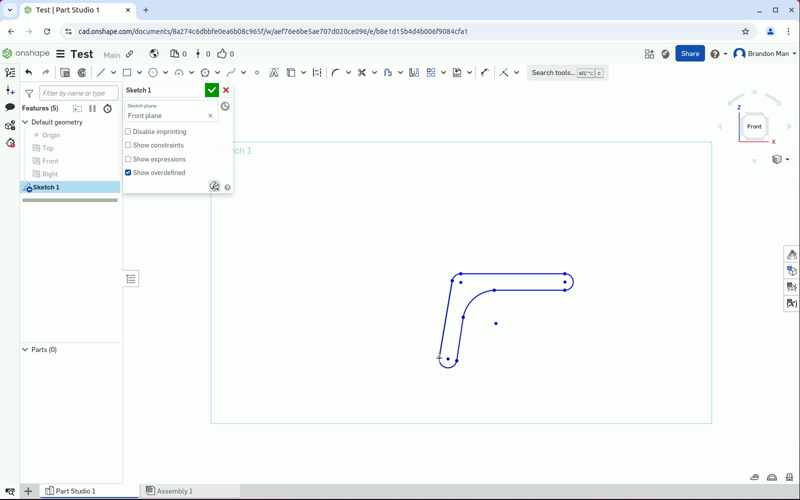
key_down(shift)
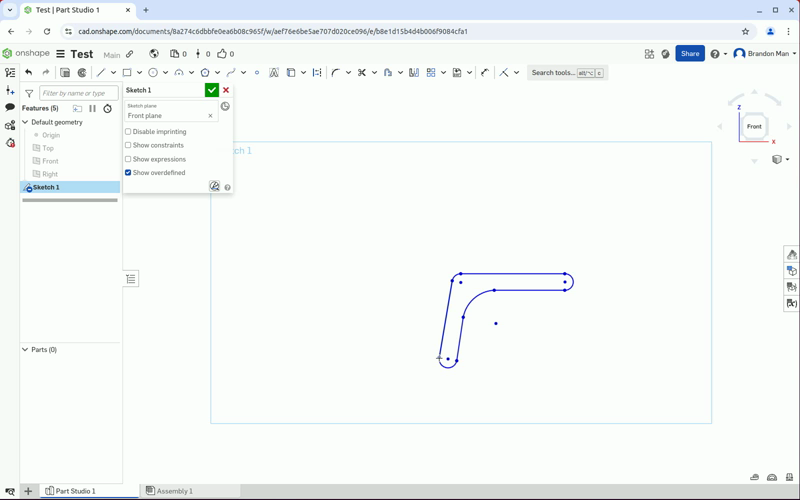
mouse_move(448, 359)
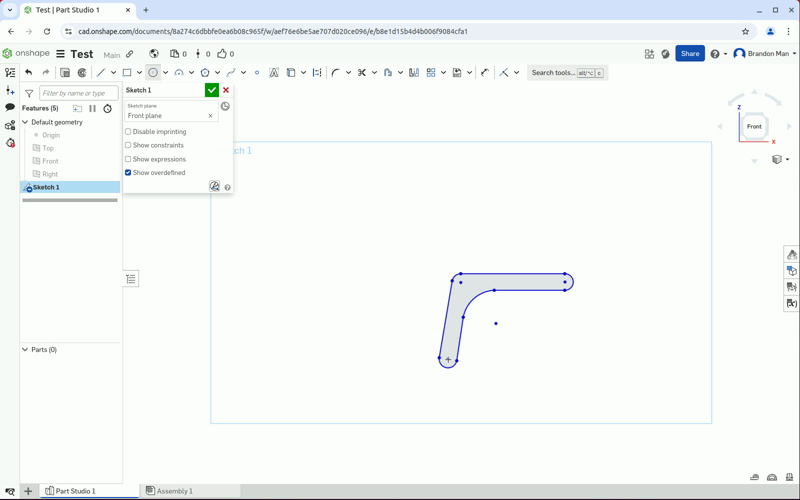
click(448, 359)
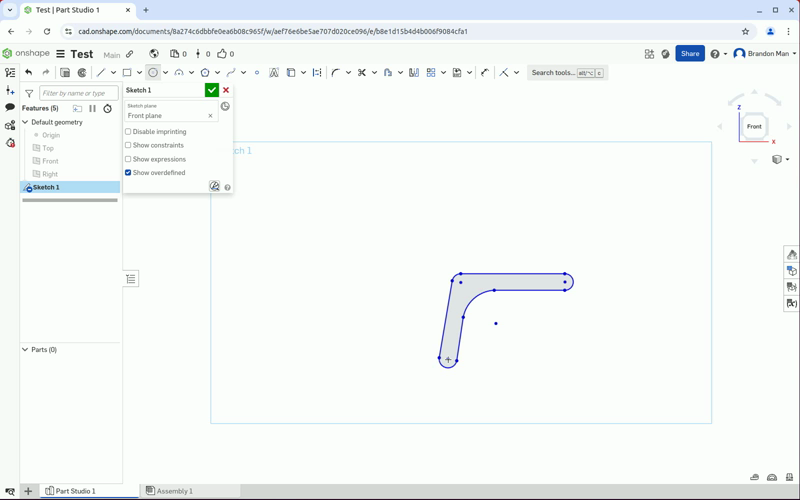
key_up(shift)
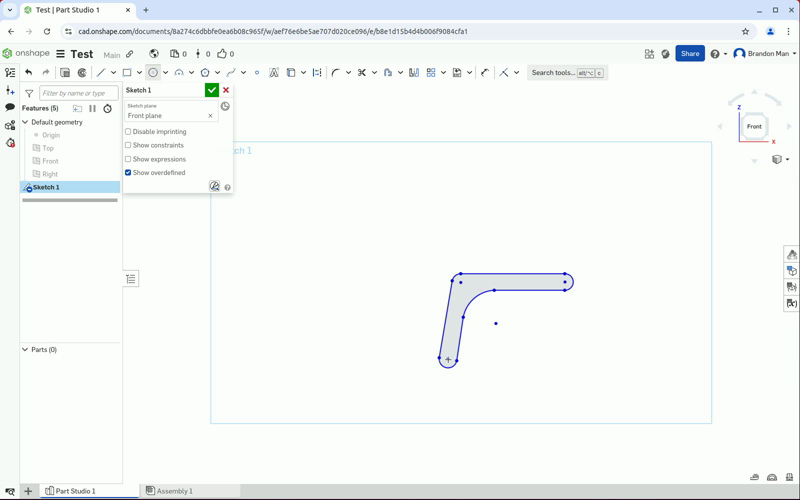
mouse_move(453, 359)
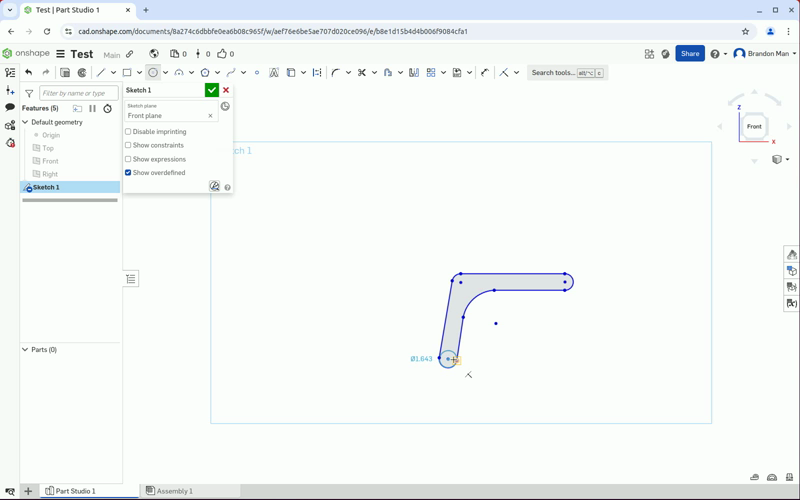
scroll(6)
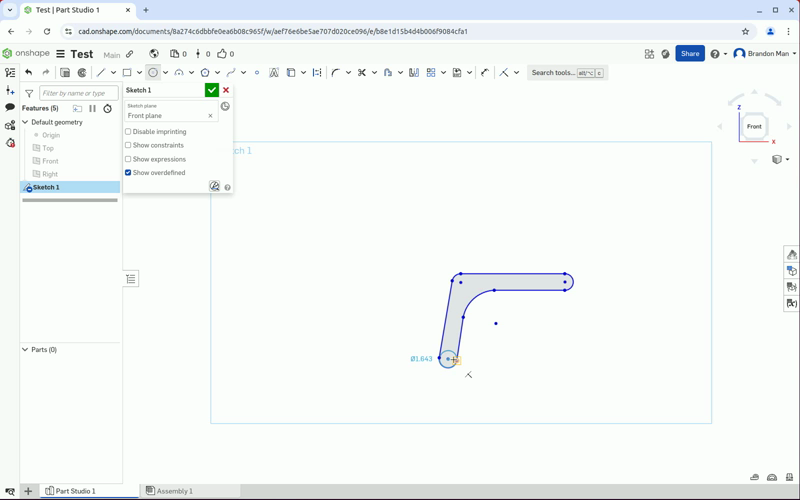
scroll(6)
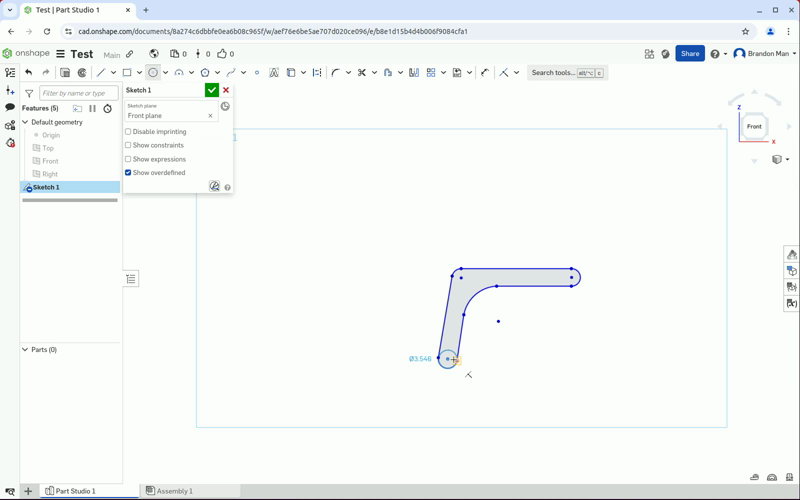
scroll(6)
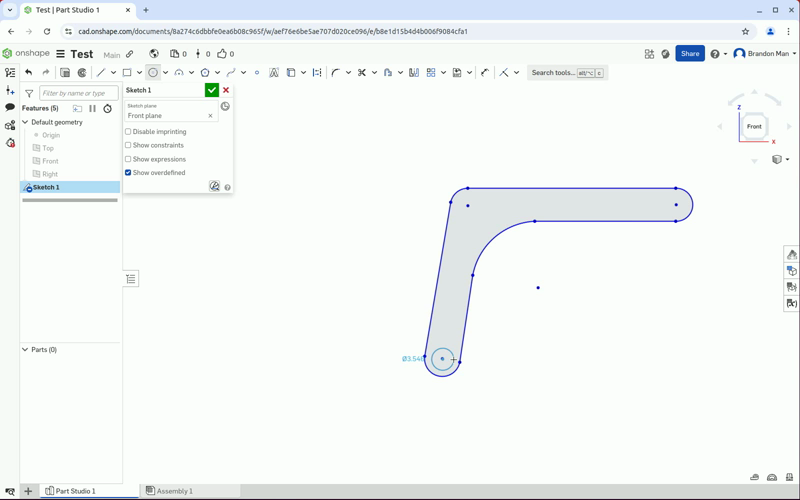
scroll(6)
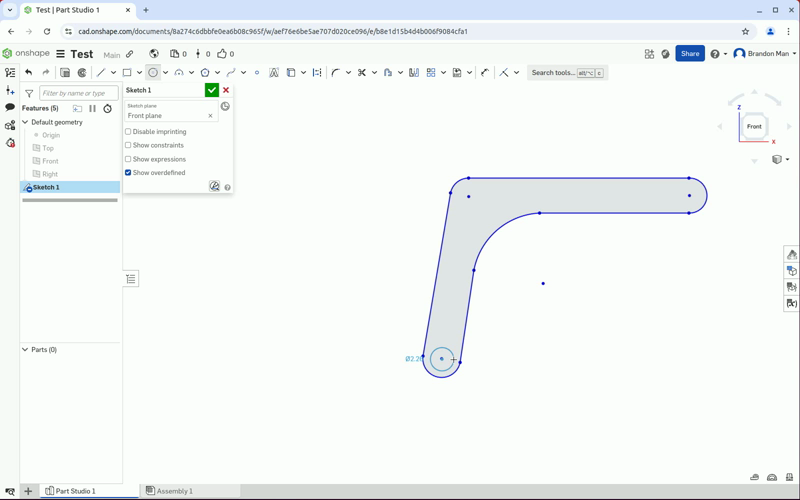
scroll(6)
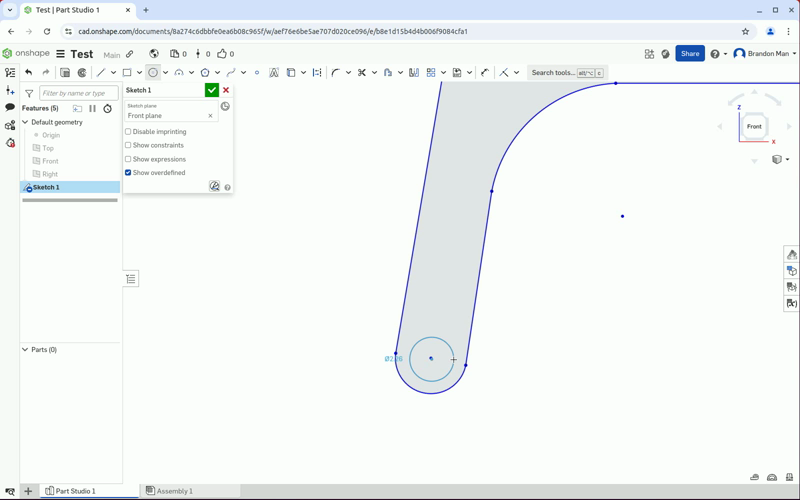
scroll(6)
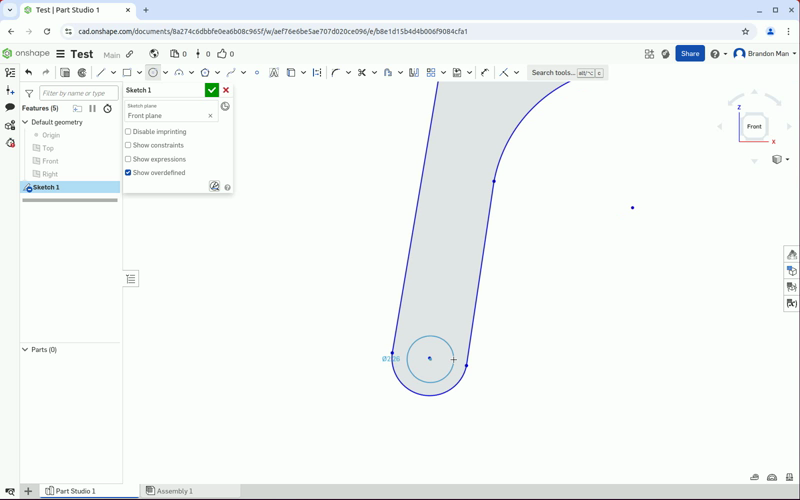
scroll(6)
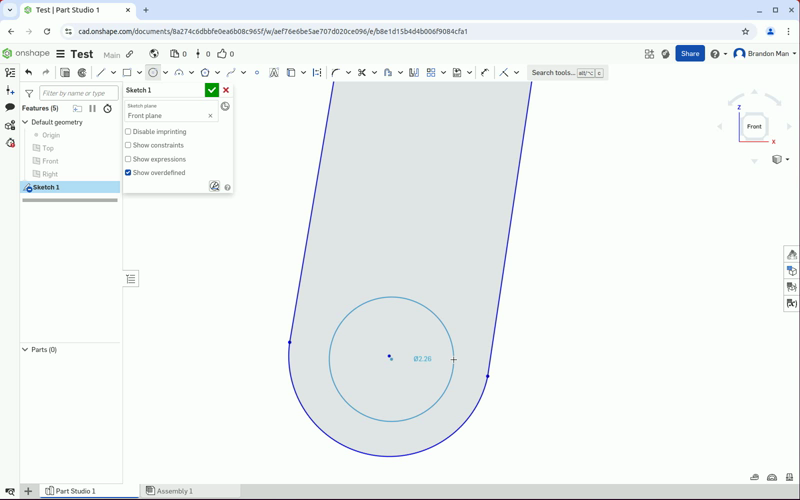
click(453, 359)
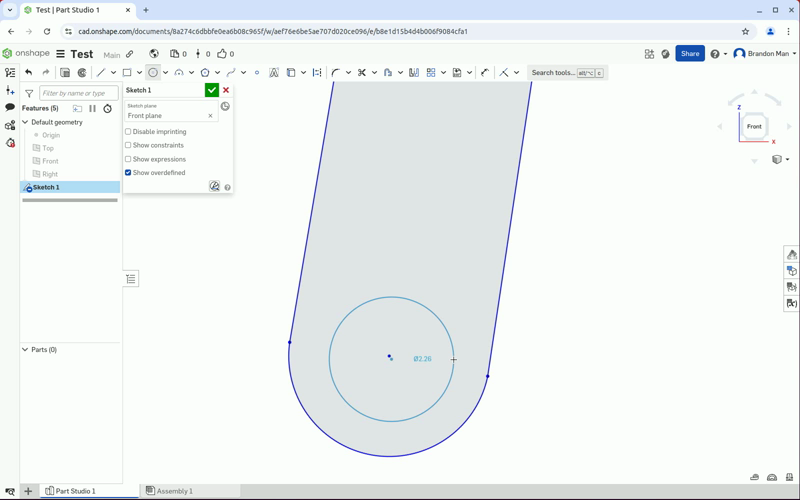
scroll(-6)
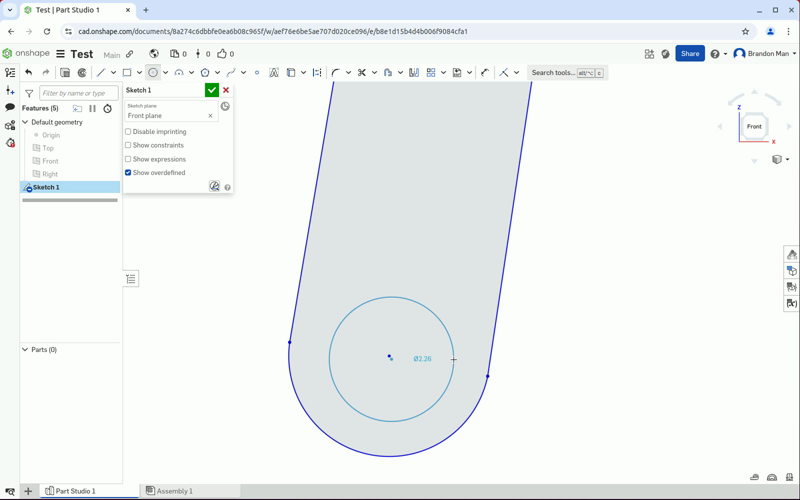
scroll(-6)
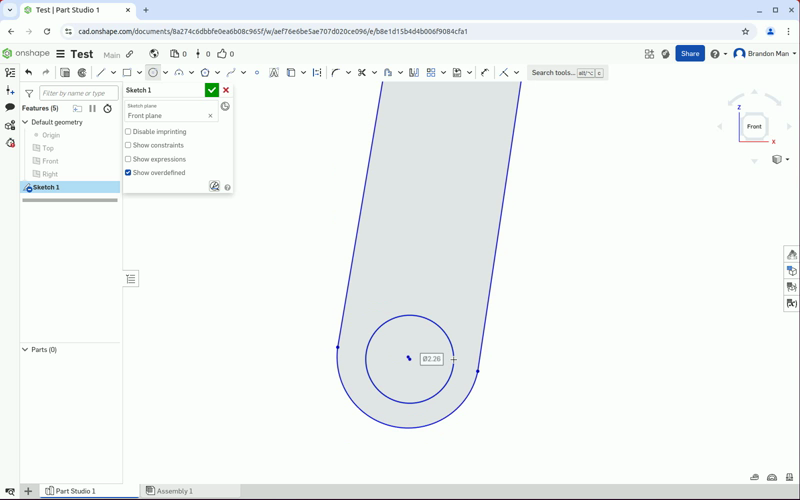
scroll(-6)
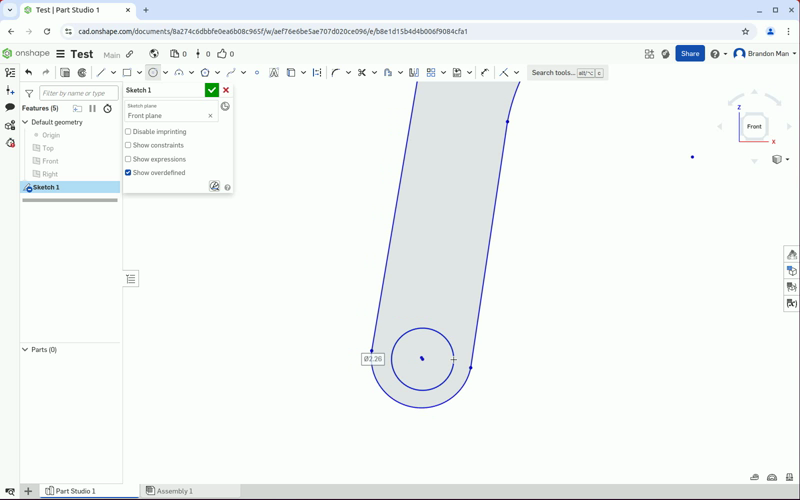
scroll(-6)
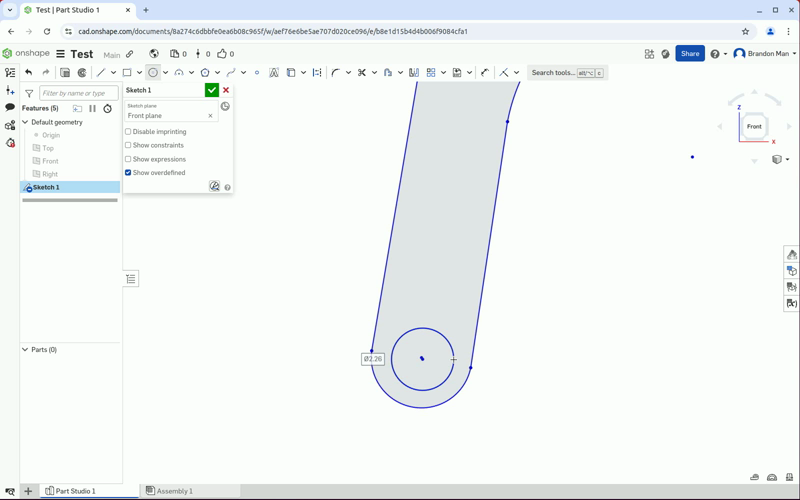
scroll(-6)
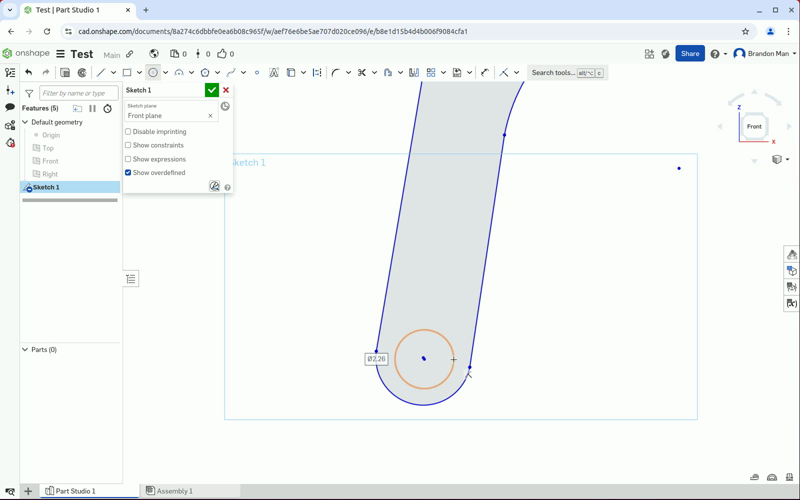
scroll(-6)
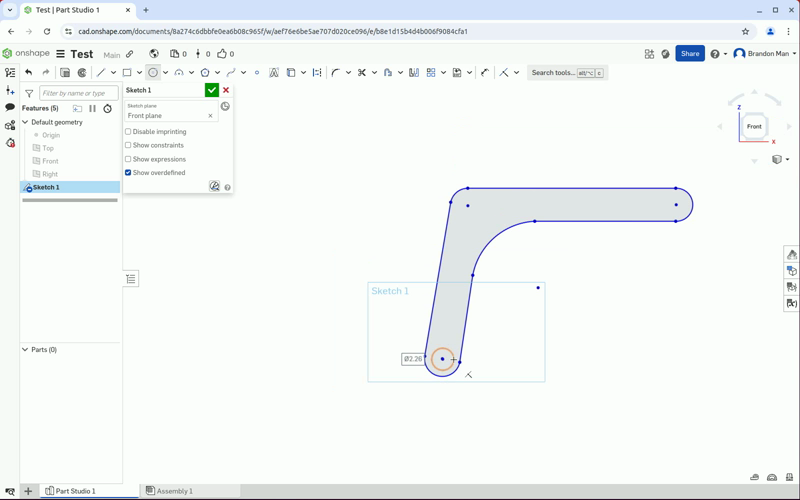
scroll(-6)
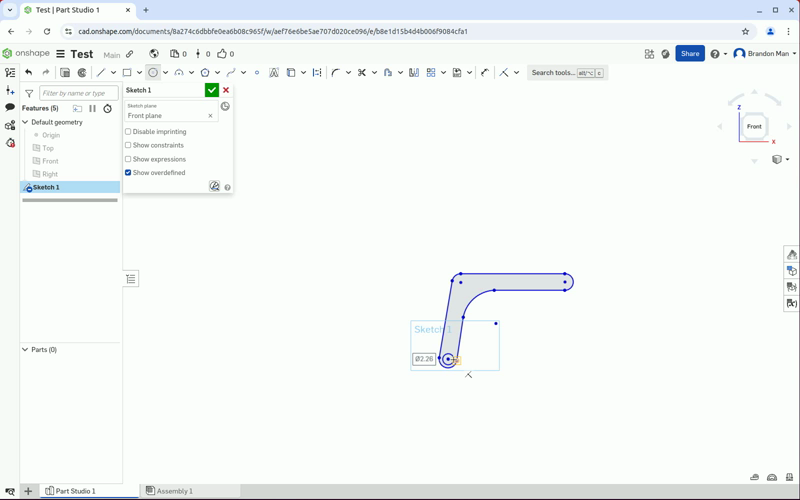
key(esc)
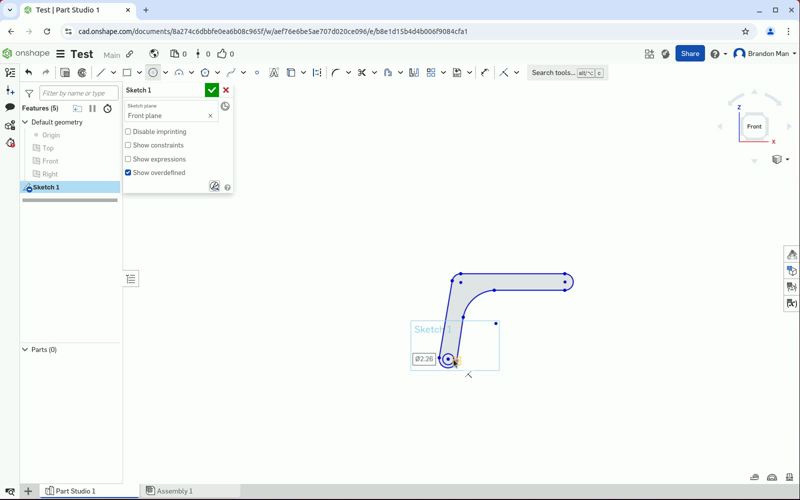
key(c)
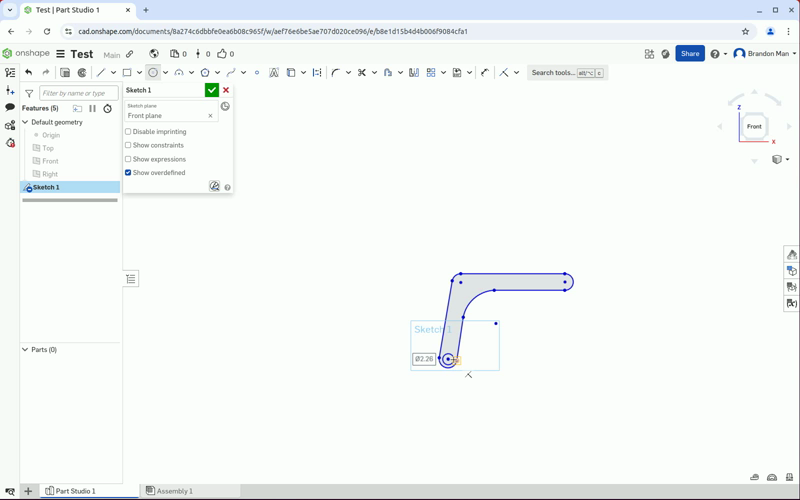
key_down(shift)
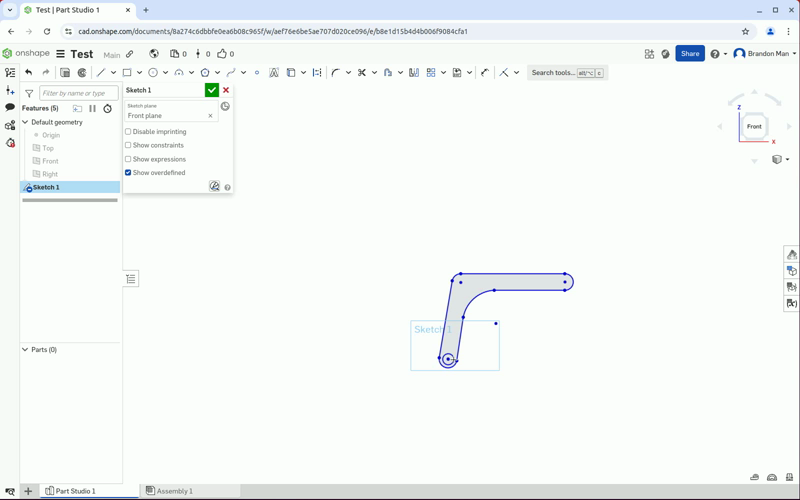
mouse_move(460, 282)
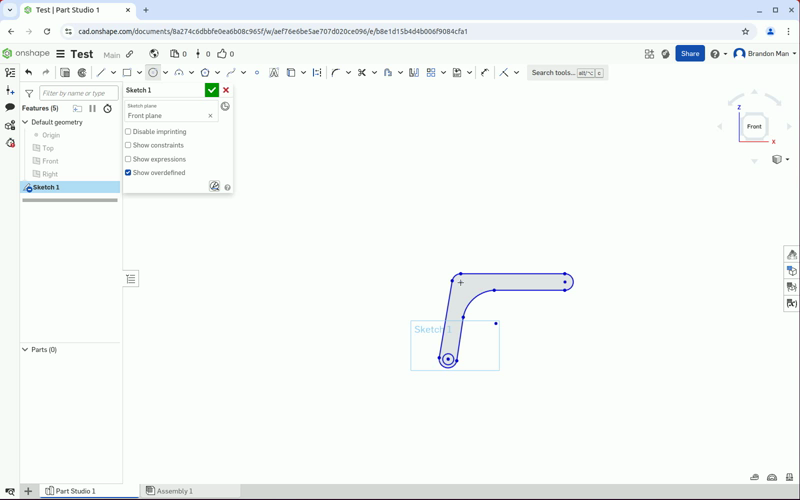
click(460, 282)
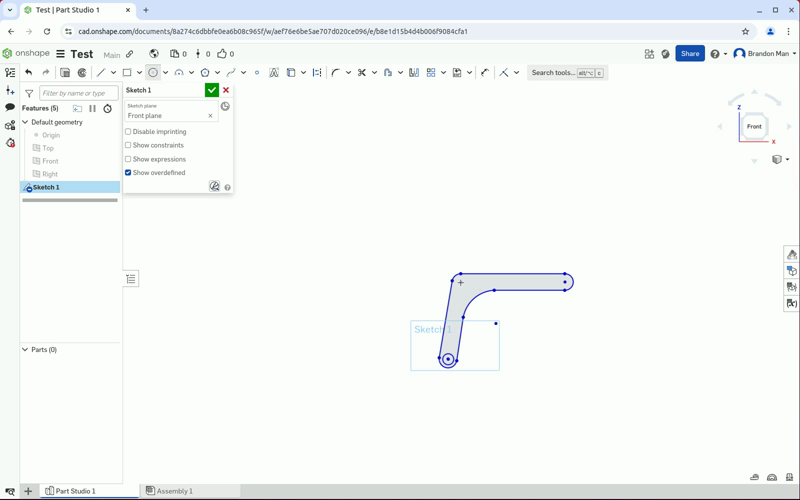
key_up(shift)
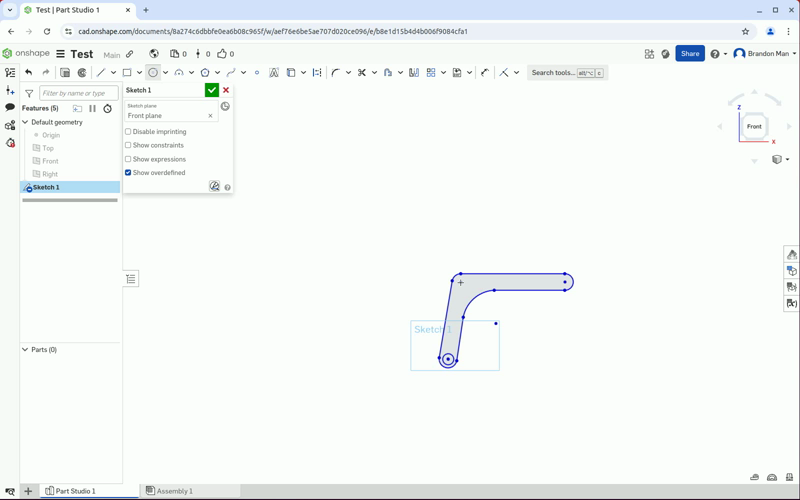
mouse_move(466, 282)
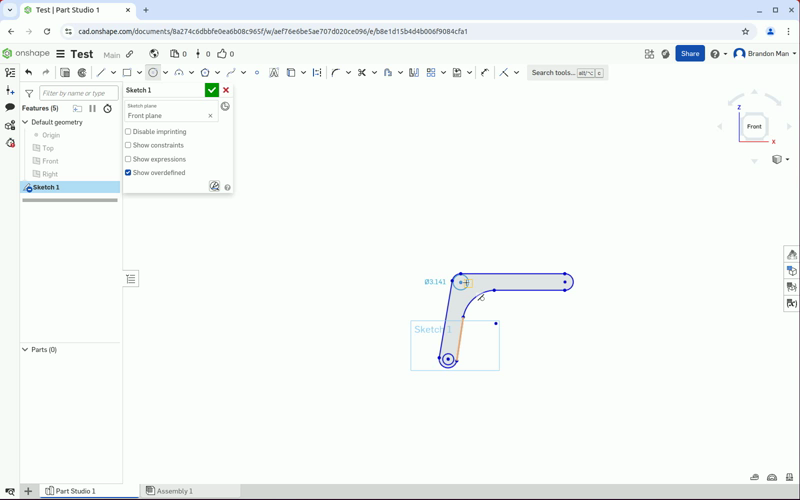
click(466, 282)
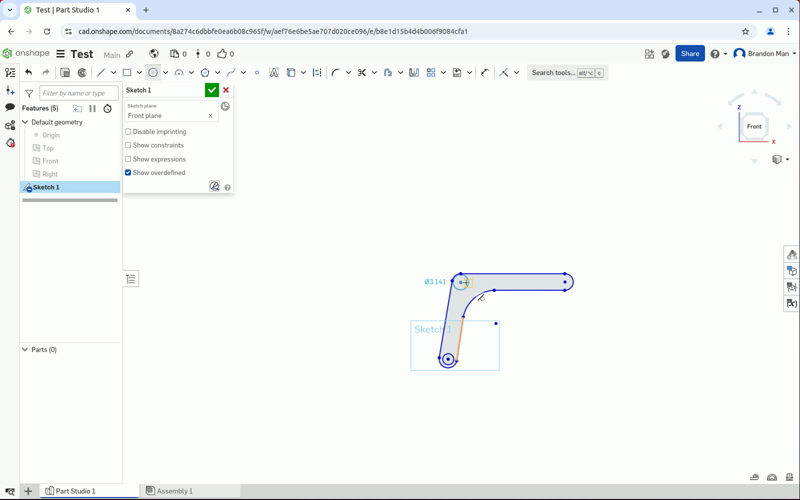
key(esc)
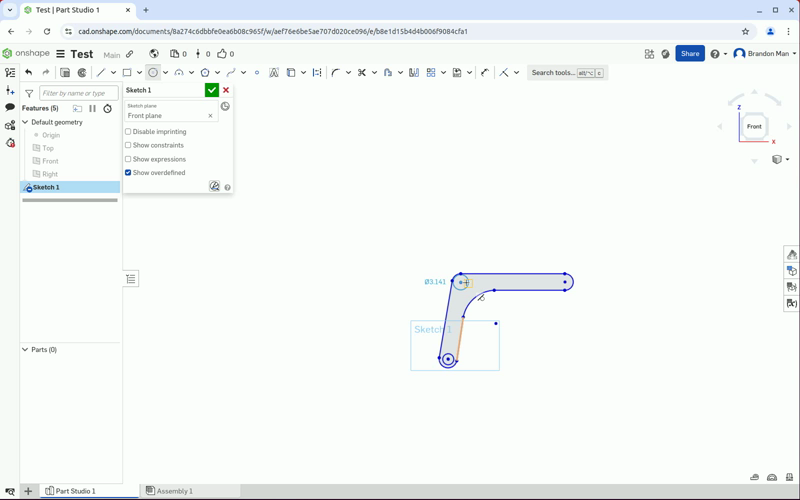
key(c)
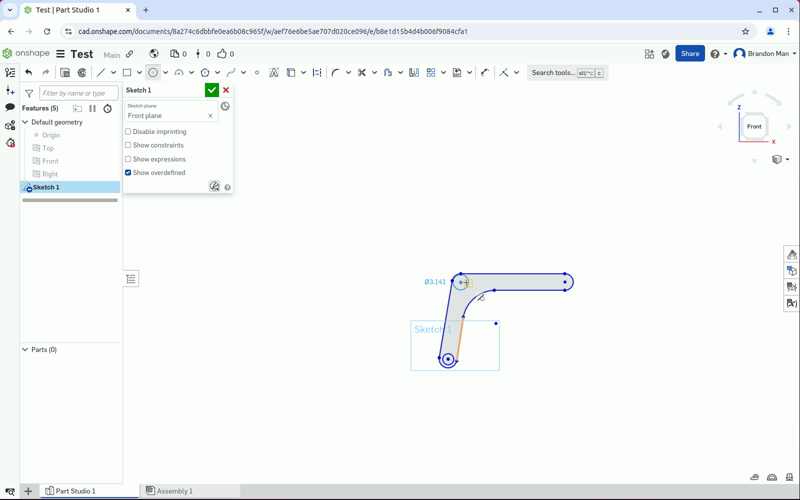
key_down(shift)
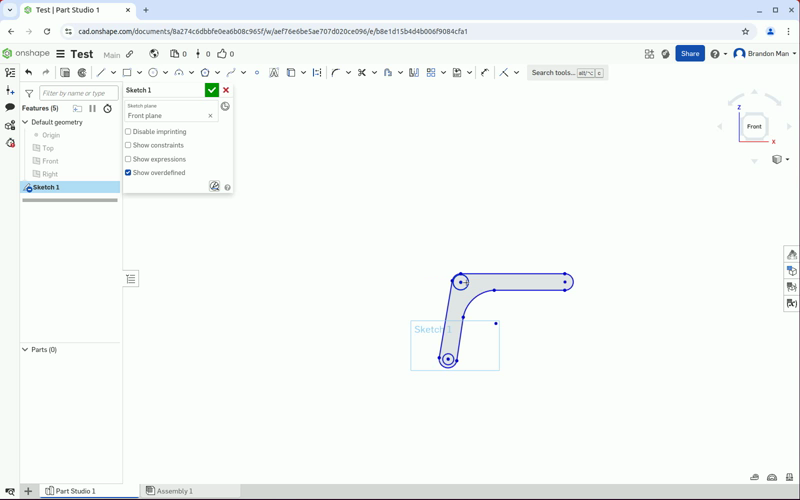
mouse_move(564, 282)
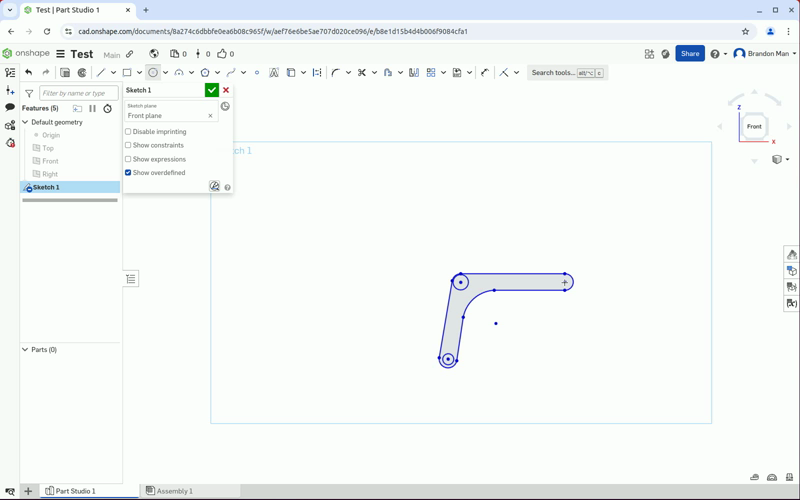
click(564, 282)
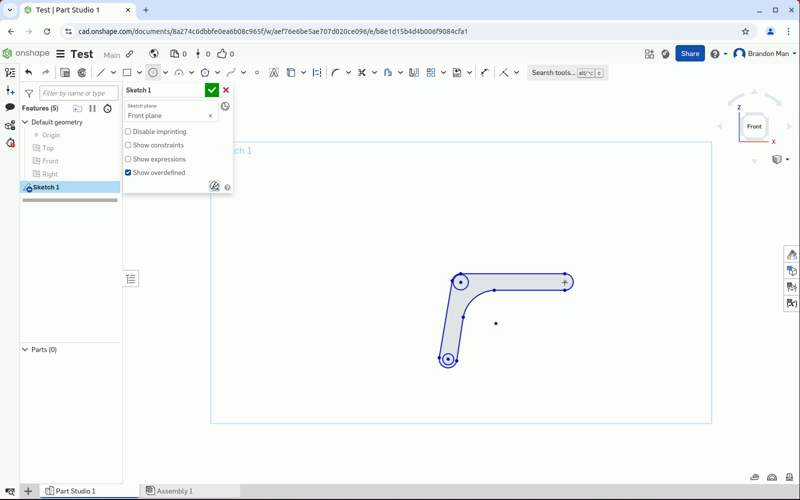
key_up(shift)
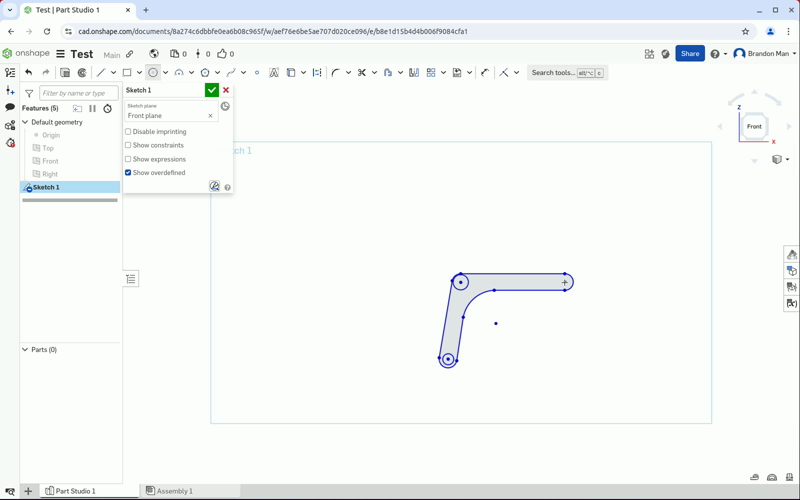
mouse_move(570, 282)
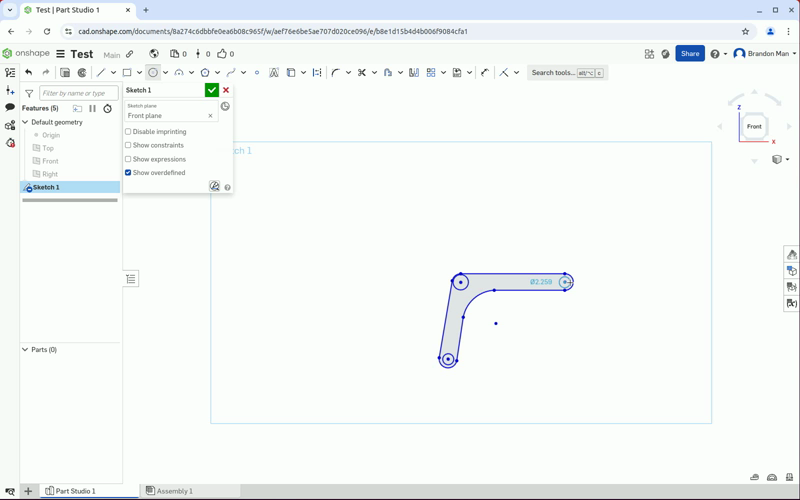
scroll(6)
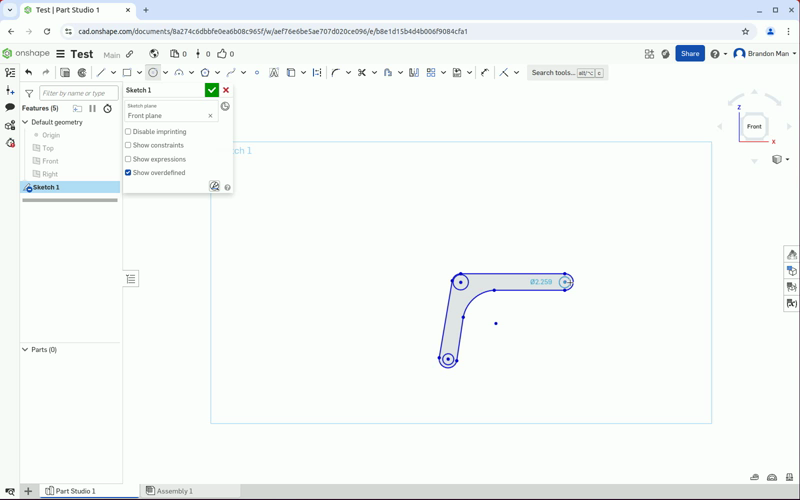
scroll(6)
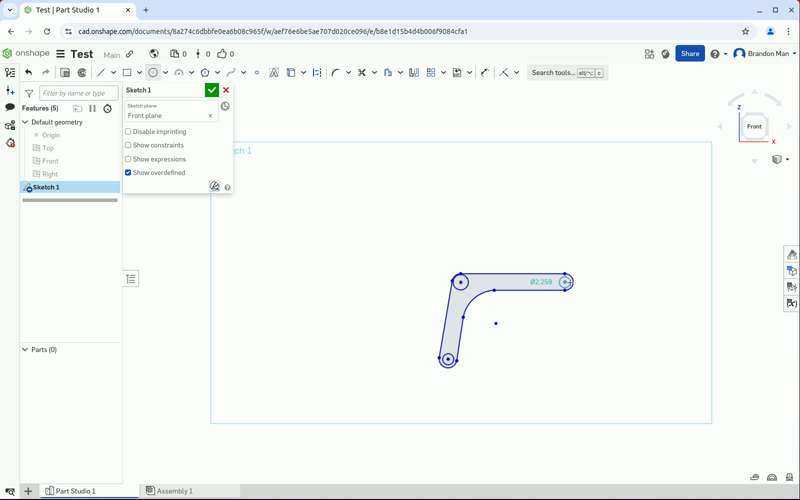
scroll(6)
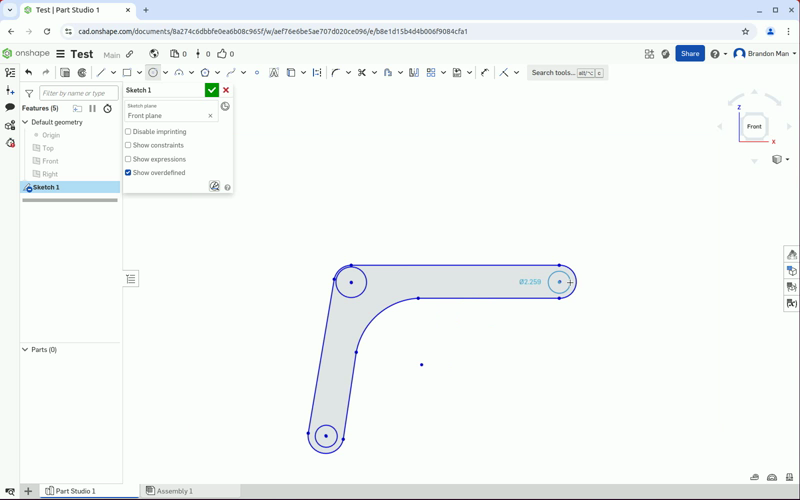
scroll(6)
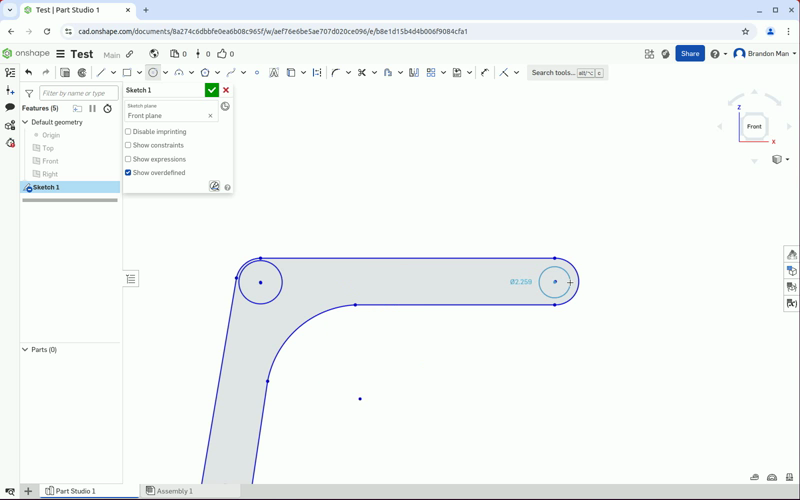
scroll(6)
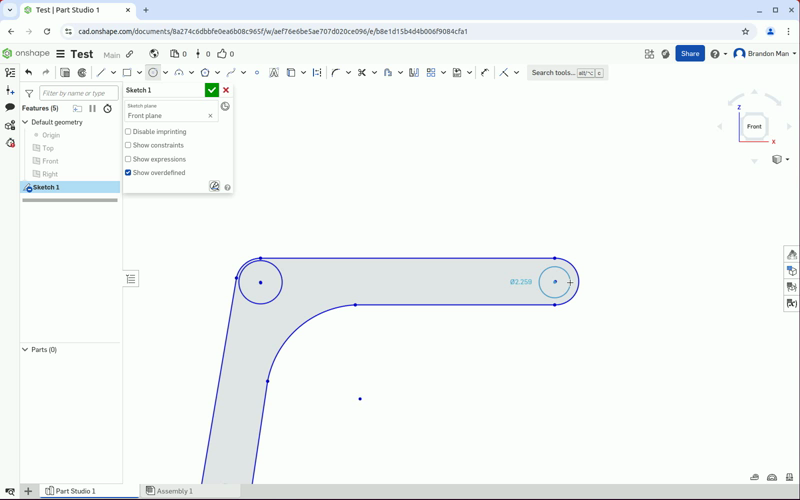
scroll(6)
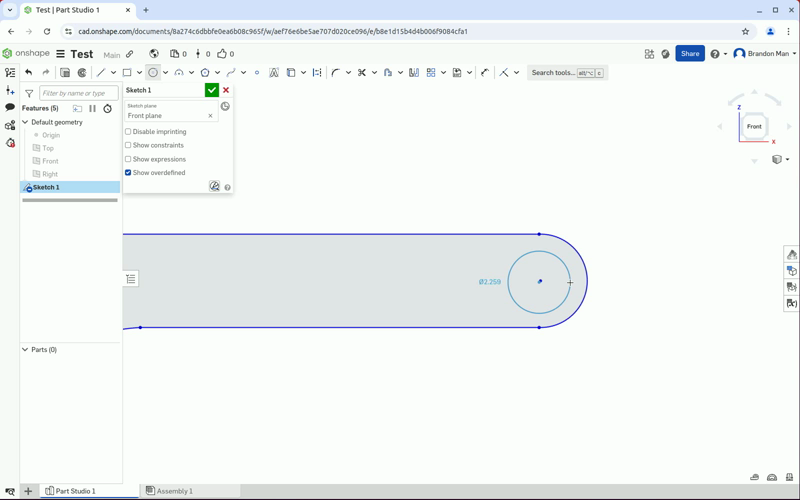
scroll(6)
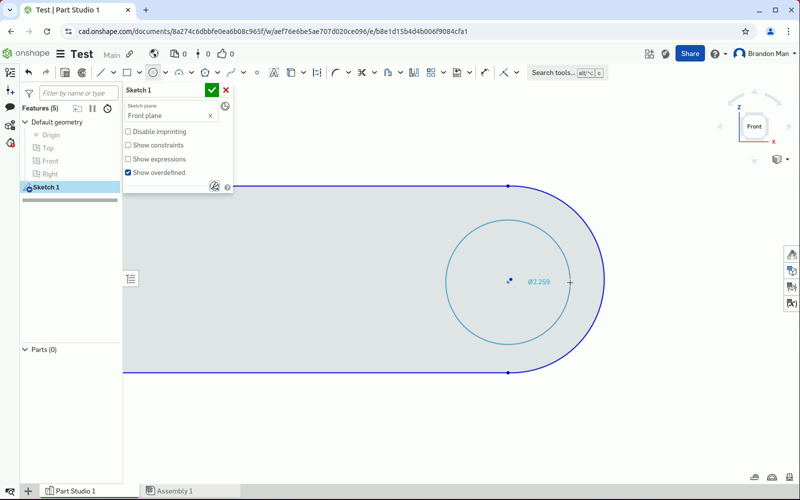
click(570, 282)
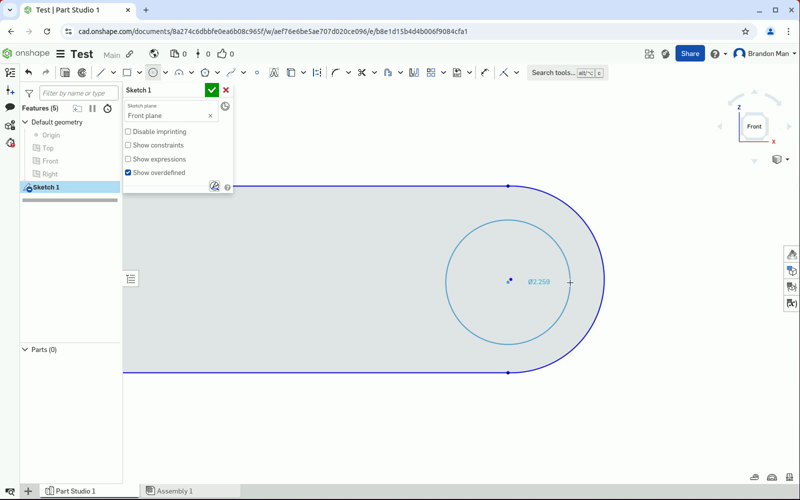
scroll(-6)
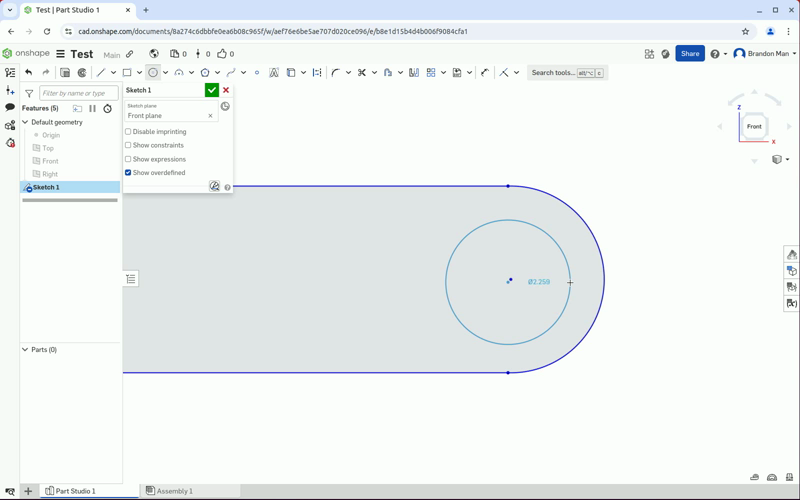
scroll(-6)
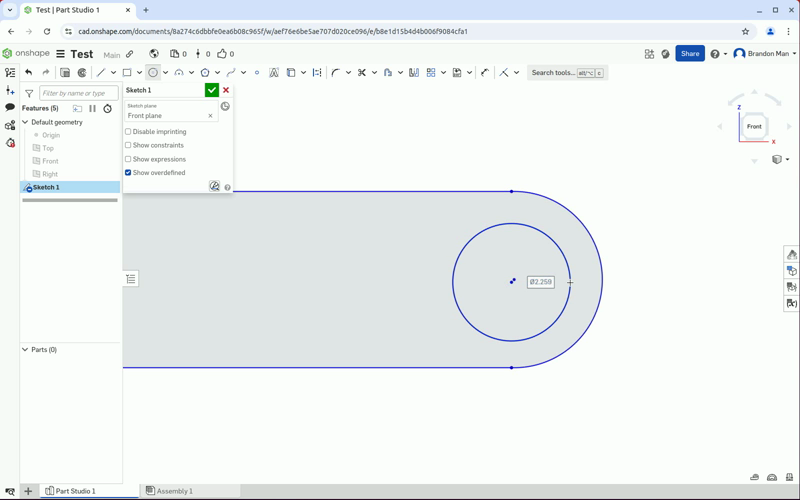
scroll(-6)
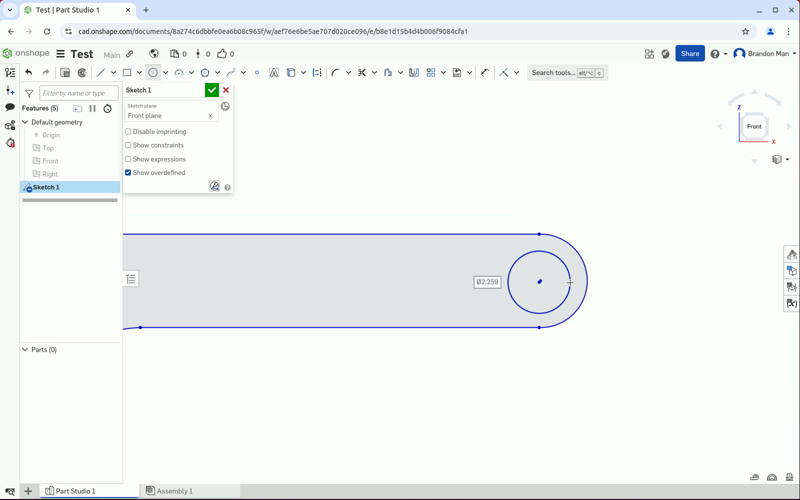
scroll(-6)
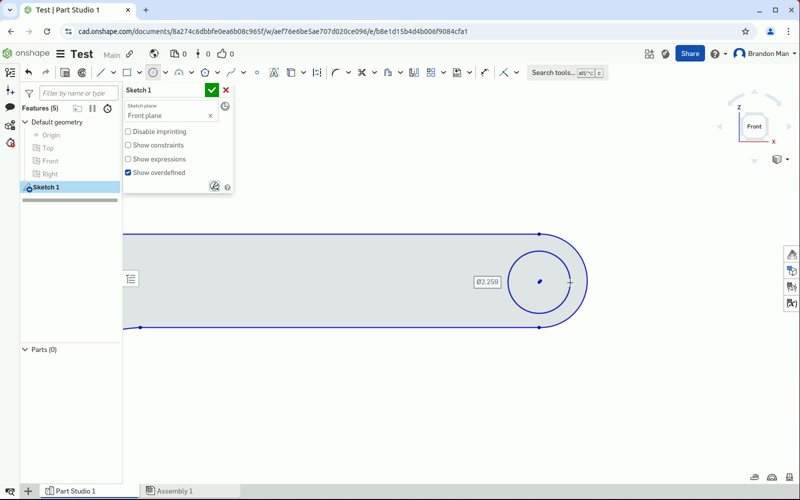
scroll(-6)
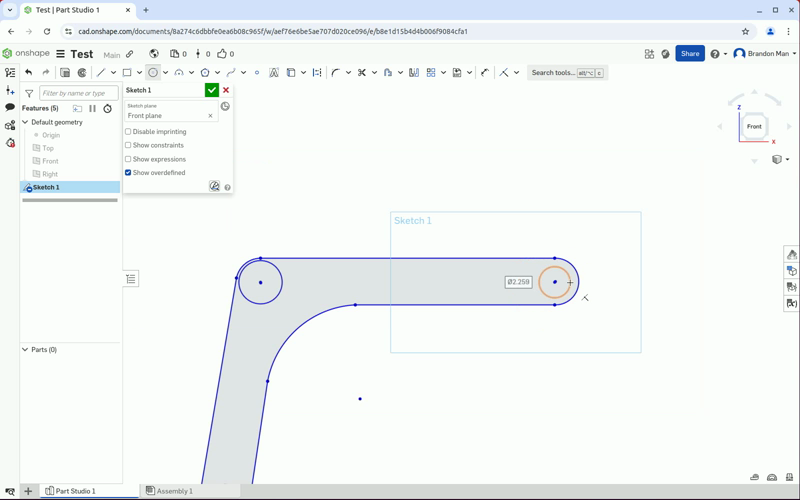
scroll(-6)
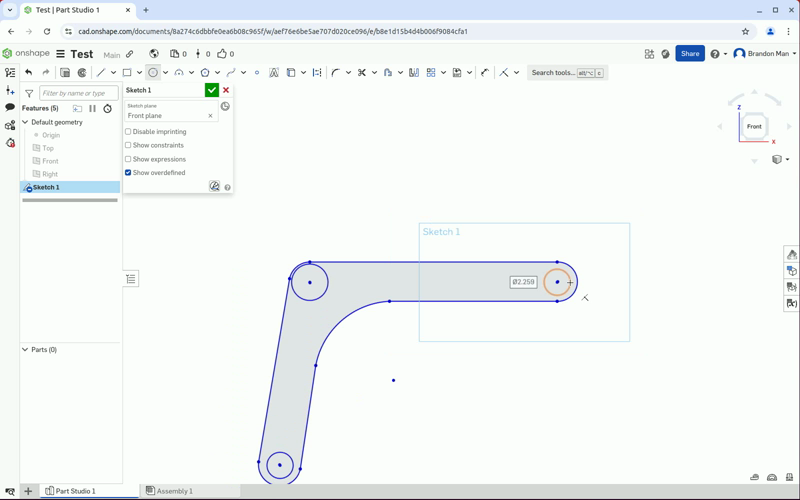
scroll(-6)
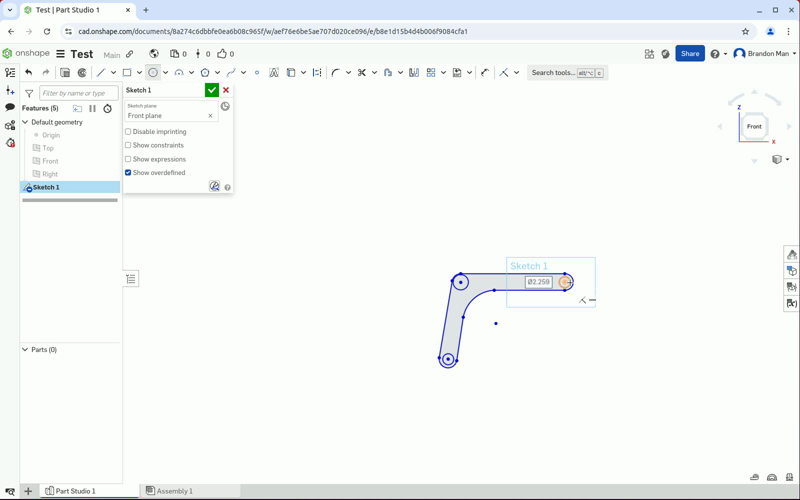
key(esc)
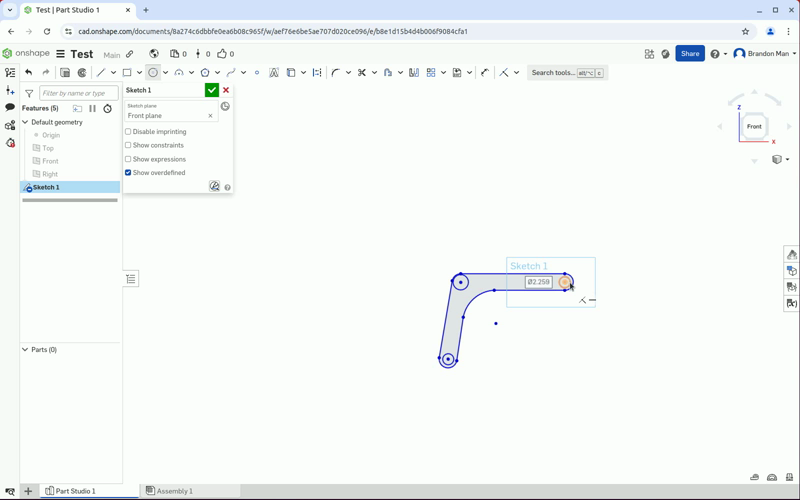
mouse_move(551, 286)
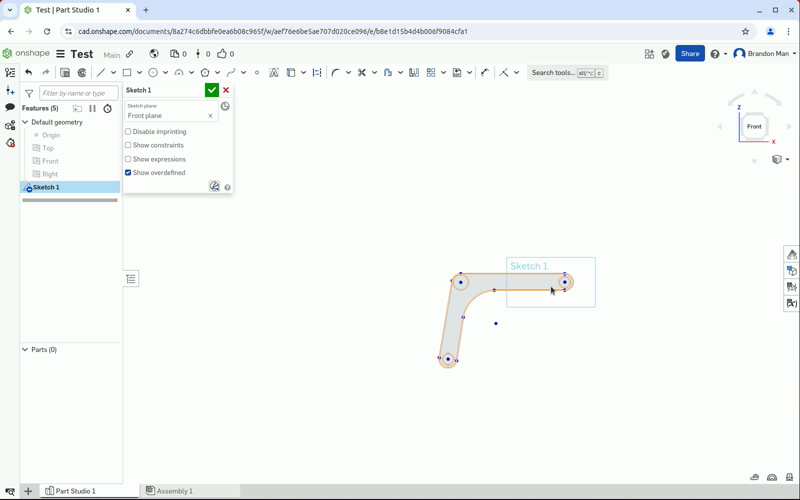
click(551, 286)
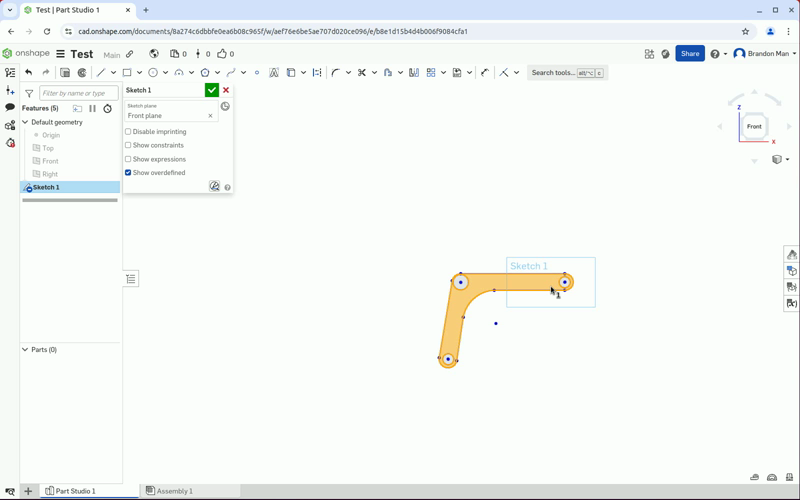
mouse_move(73, 352)
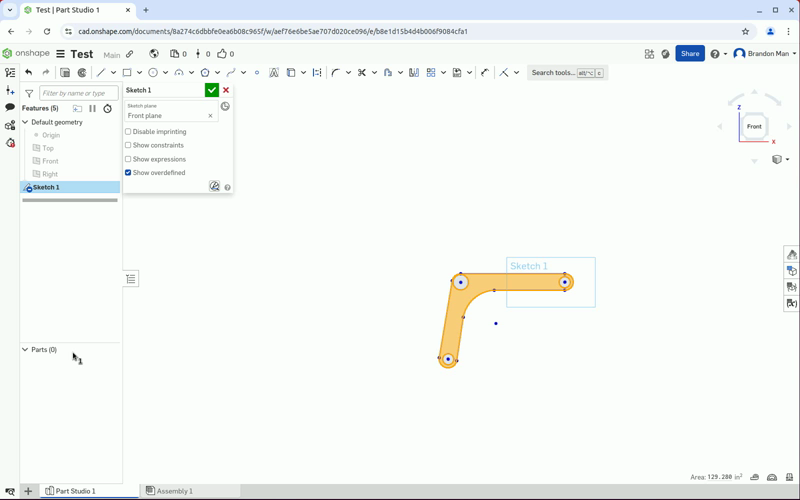
key(shift+y)
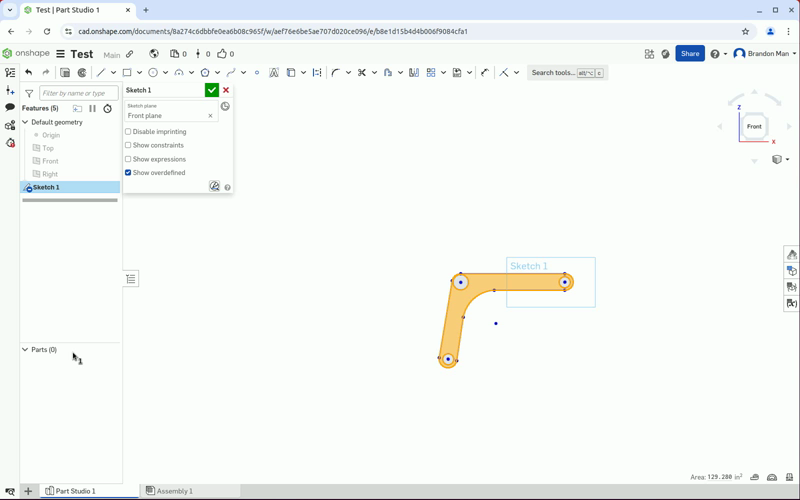
key(shift+e)
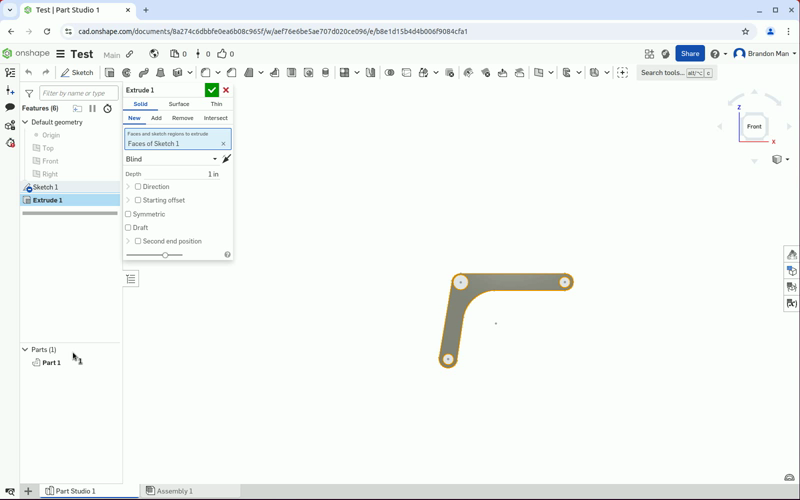
mouse_move(143, 106)
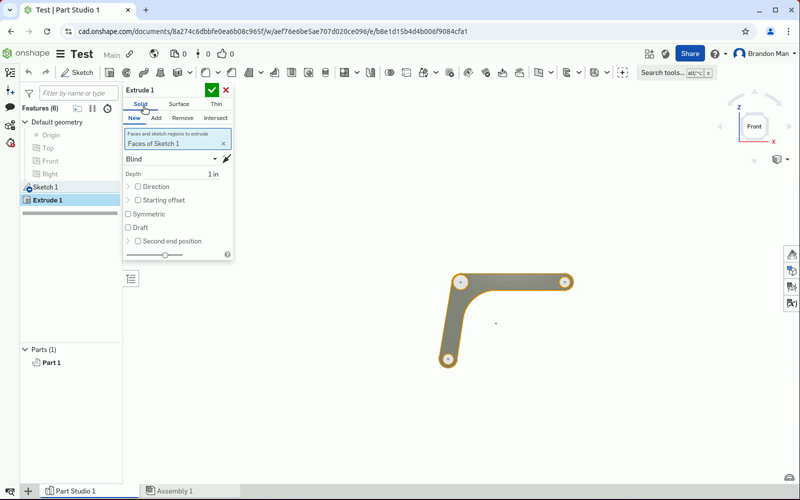
click(143, 106)
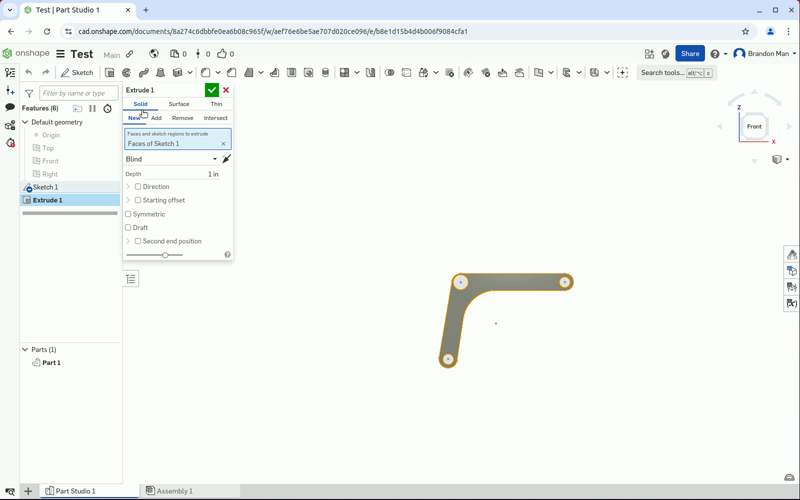
mouse_move(137, 120)
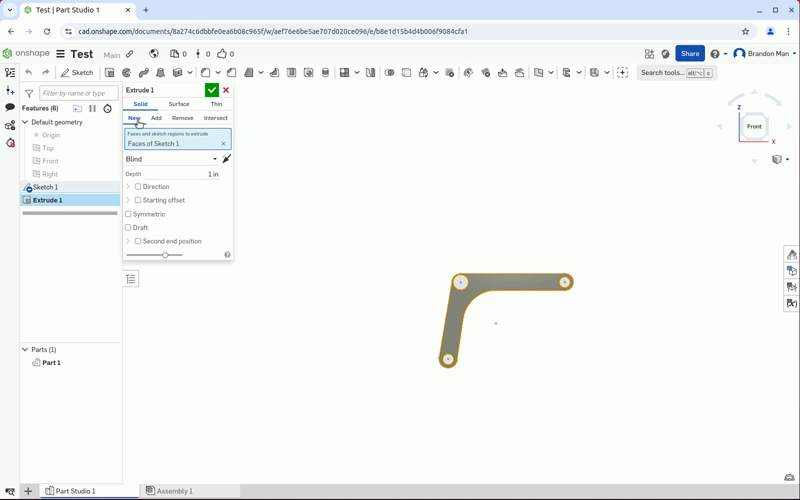
click(137, 120)
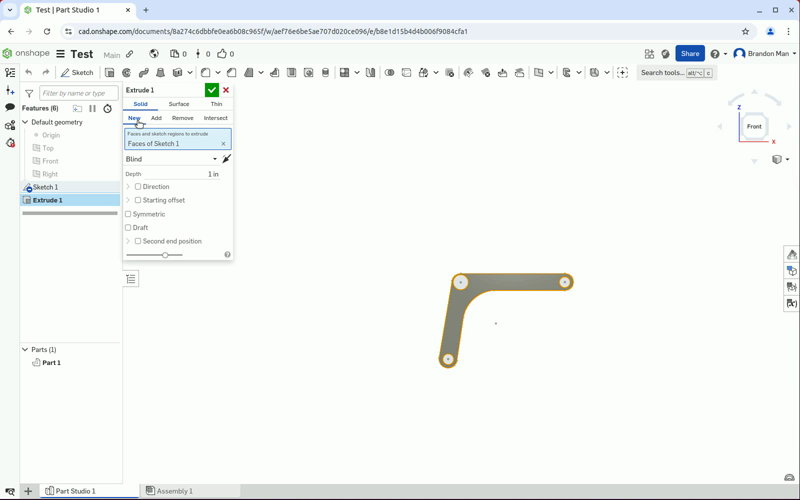
key(tab, 4)
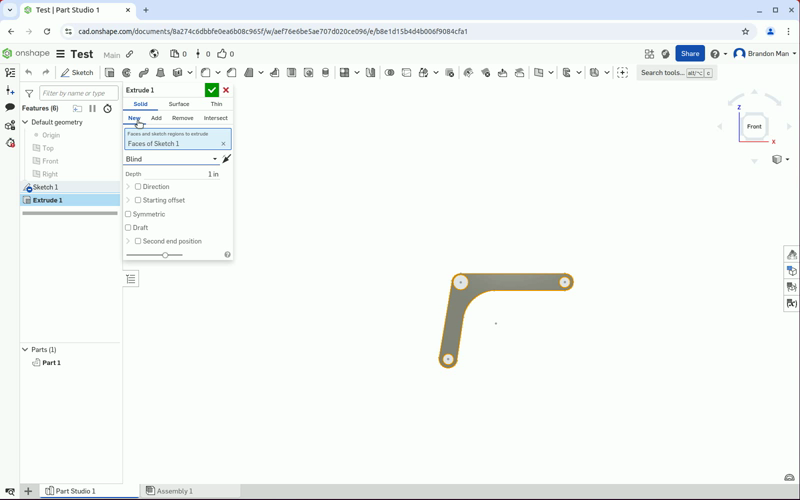
text(2.166)
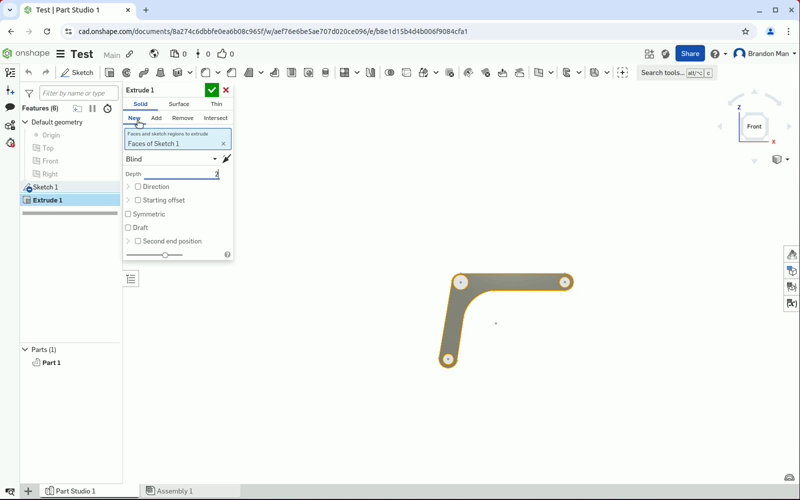
key(enter)
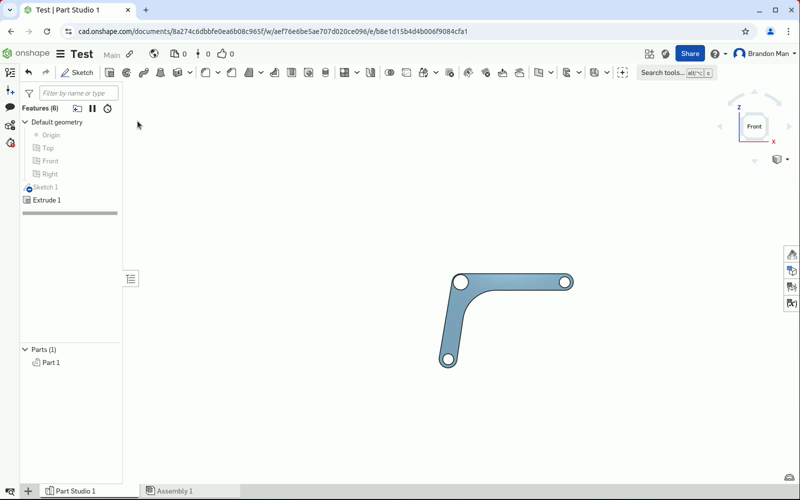
key(shift+h)
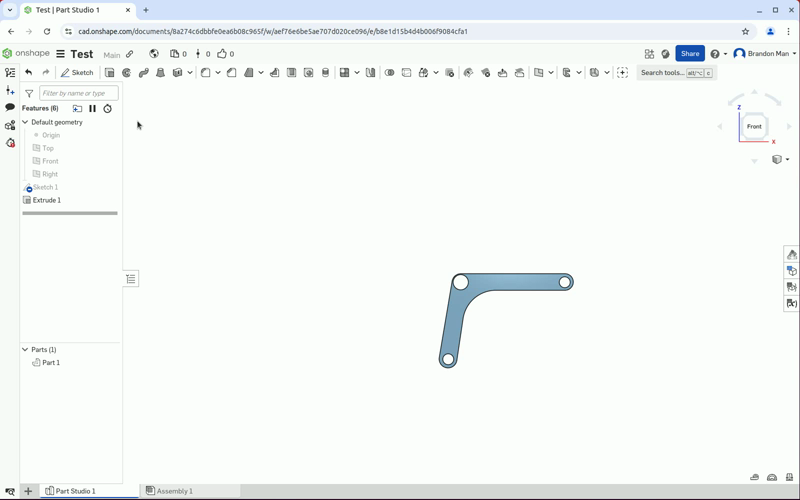
key(shift+h)
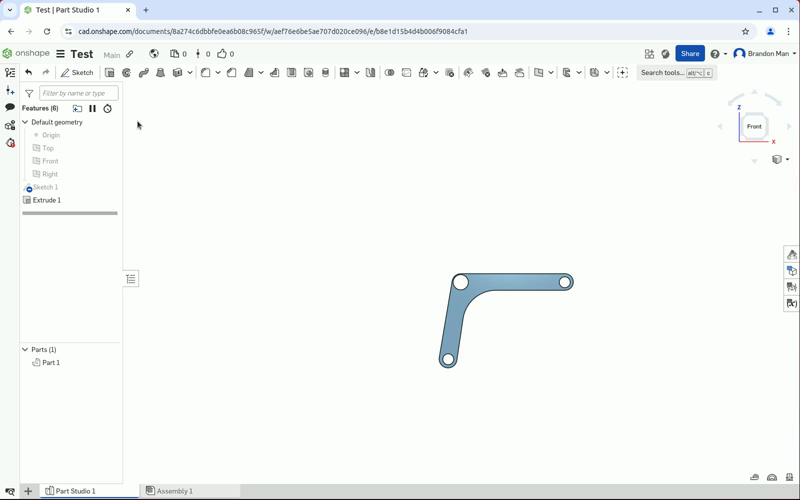
mouse_move(73, 189)
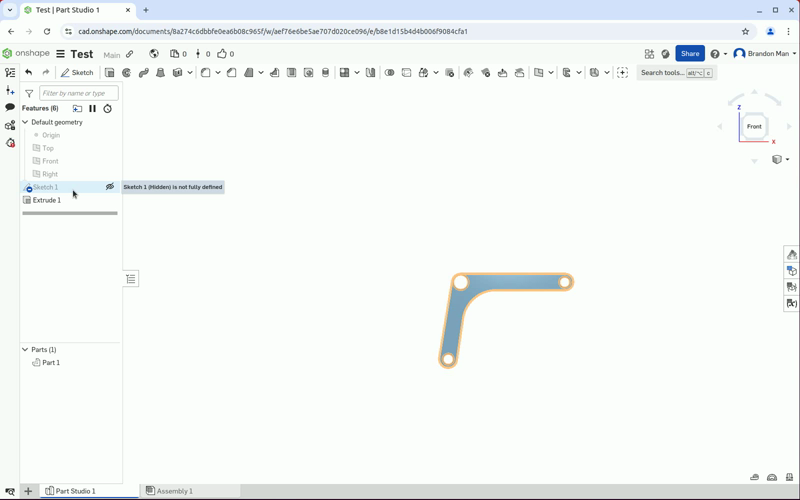
click(73, 189)
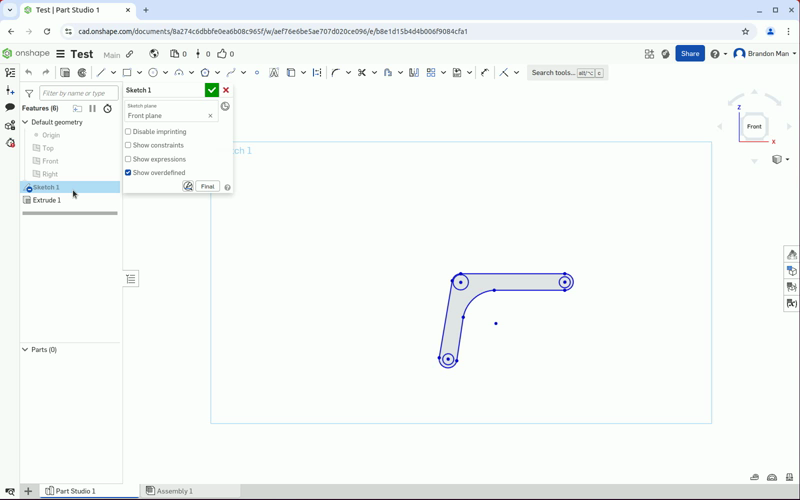
mouse_move(229, 92)
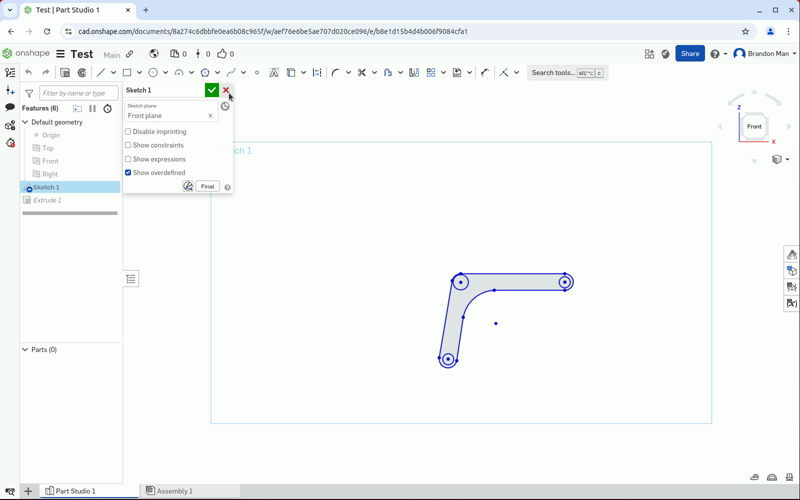
click(229, 92)
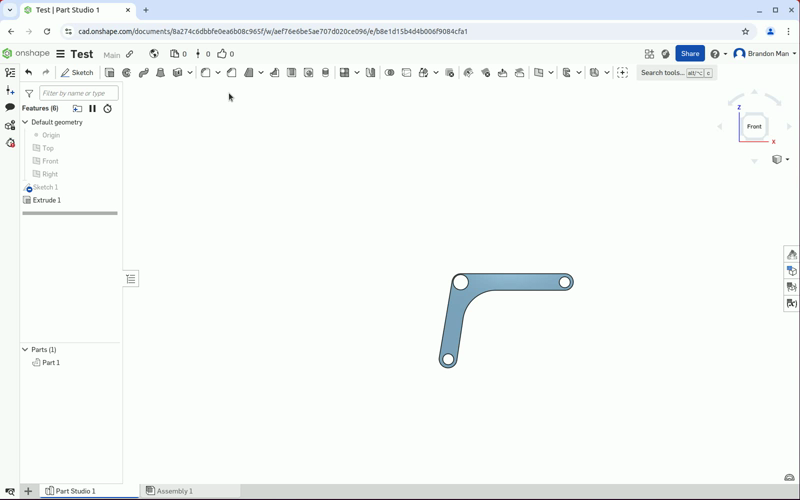
mouse_move(541, 75)
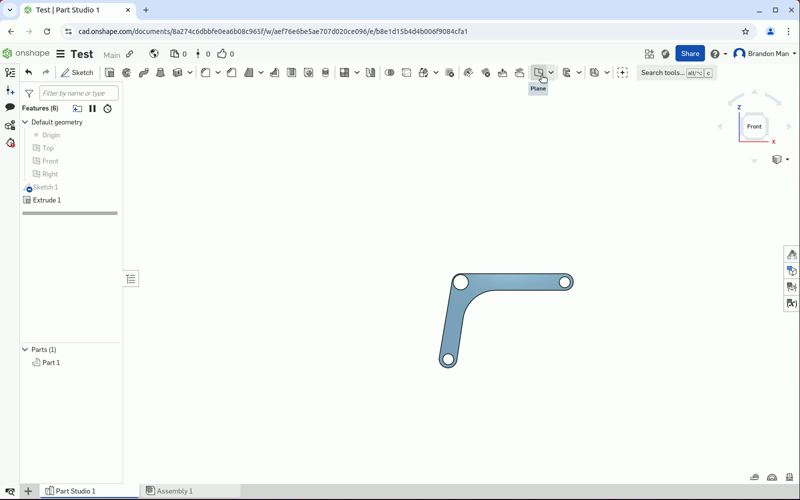
click(541, 75)
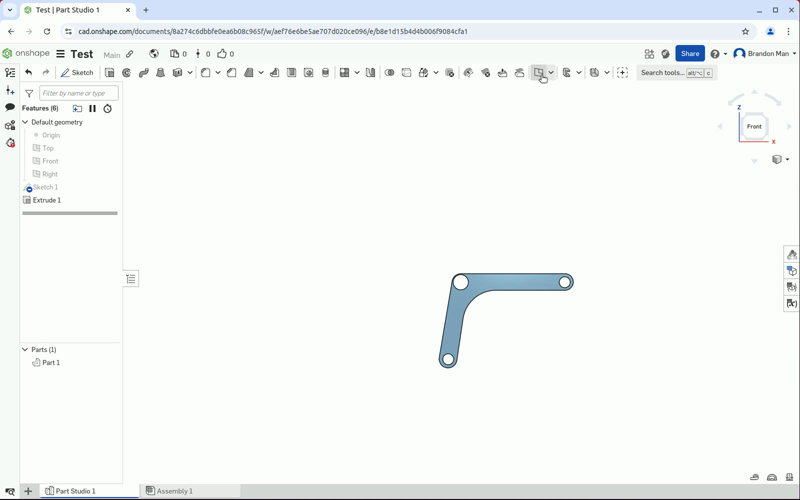
mouse_move(73, 163)
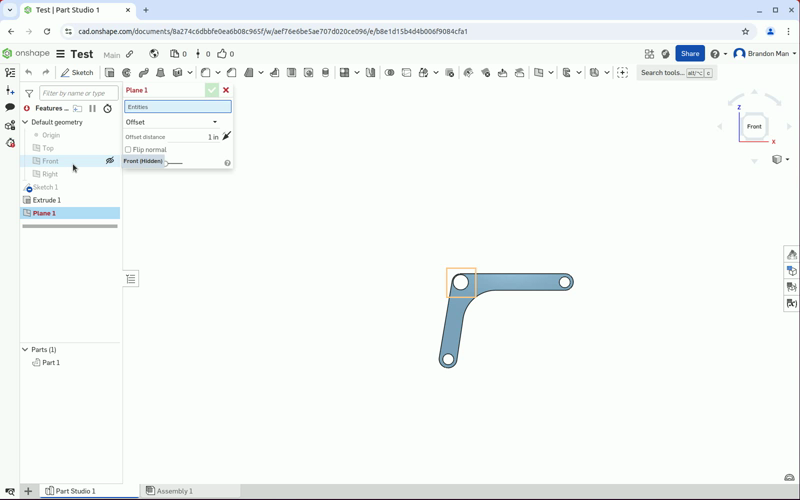
click(73, 163)
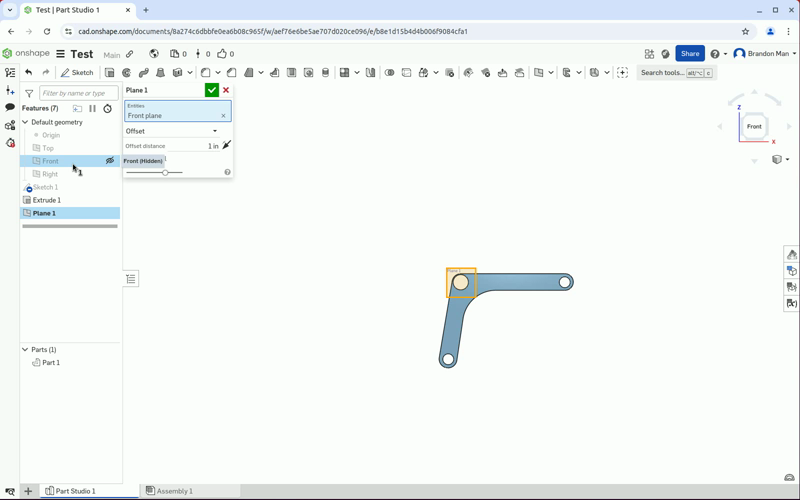
key(tab, 2)
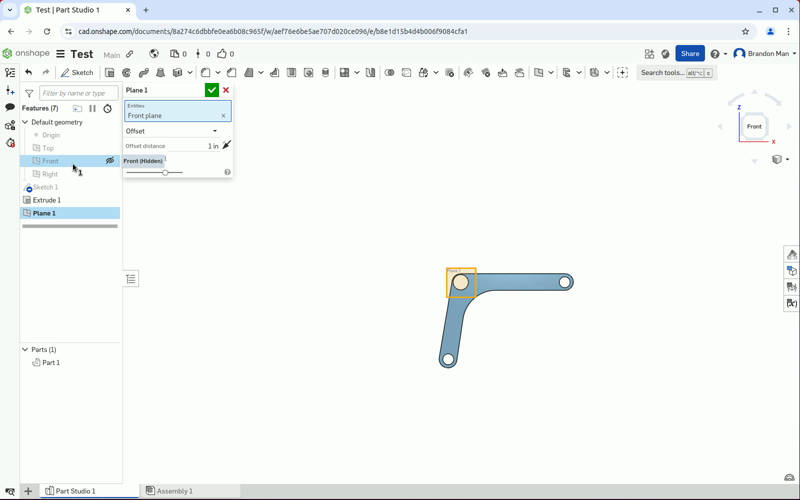
text(2.157)
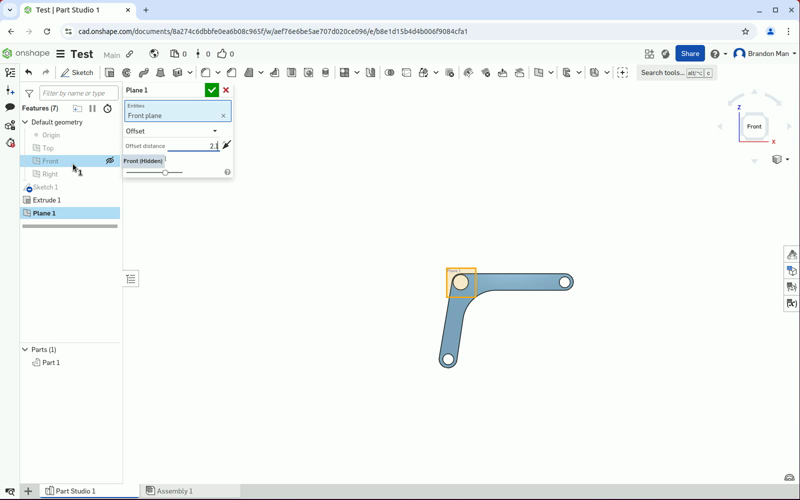
key(enter, 2)
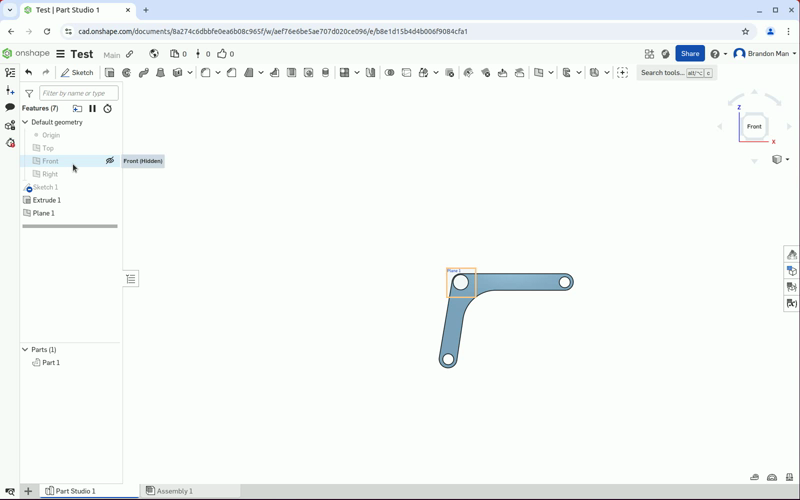
key(shift+s)
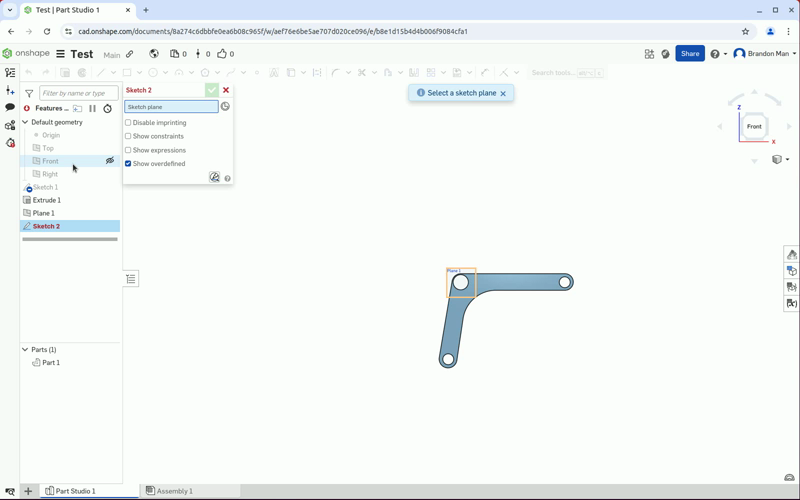
mouse_move(73, 215)
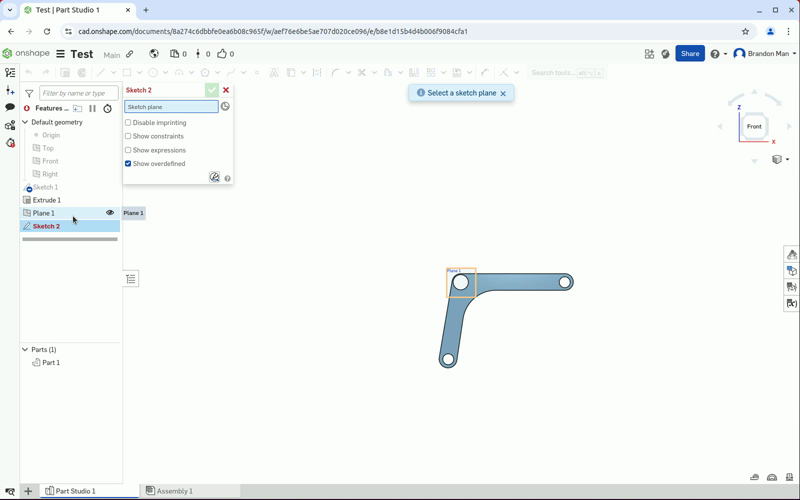
click(73, 215)
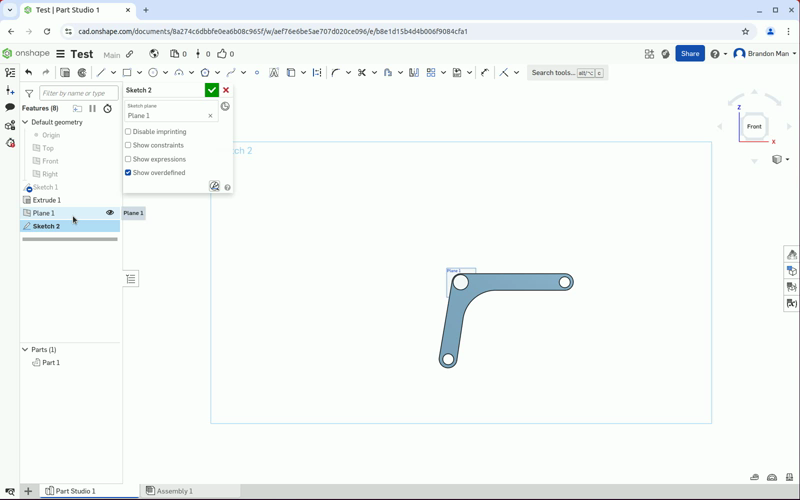
mouse_move(73, 352)
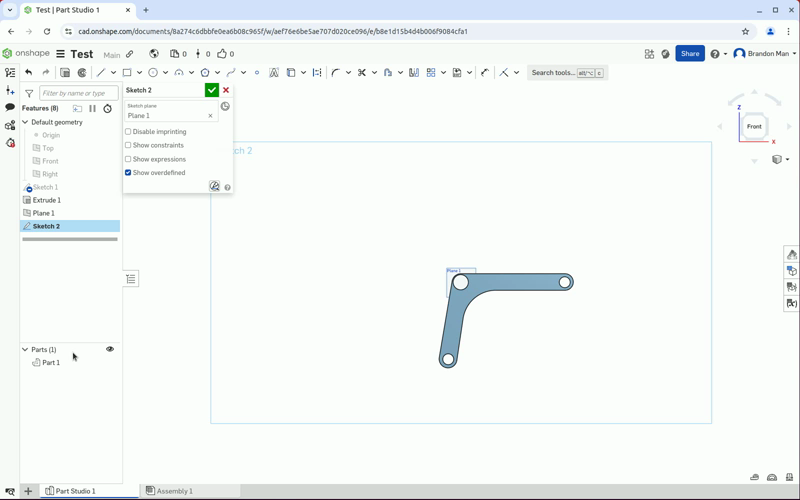
key(y)
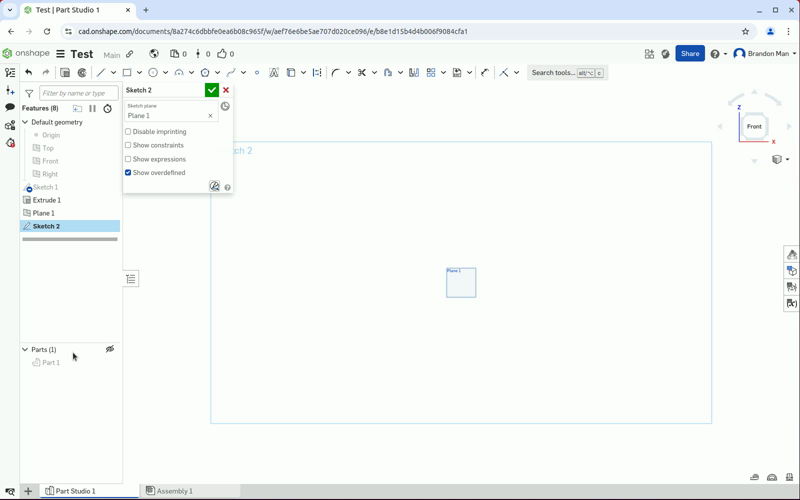
key(c)
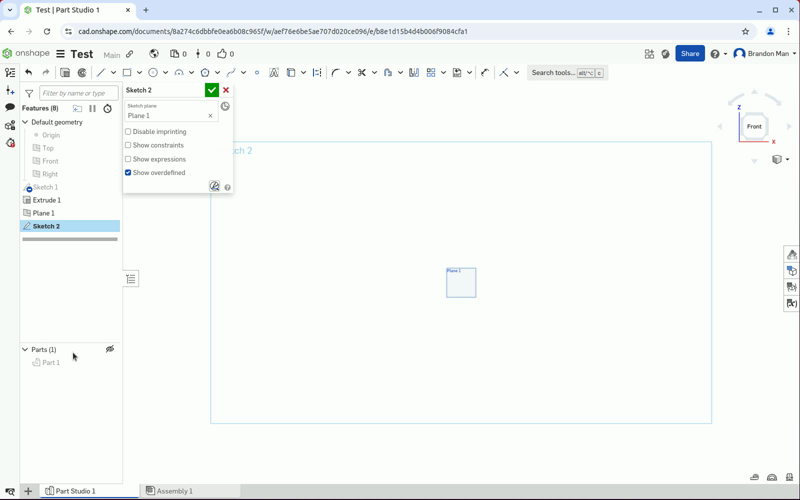
key_down(shift)
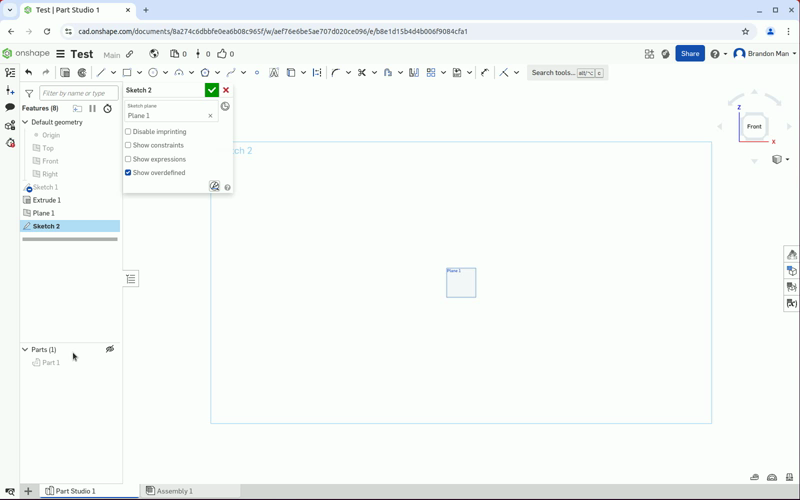
mouse_move(449, 360)
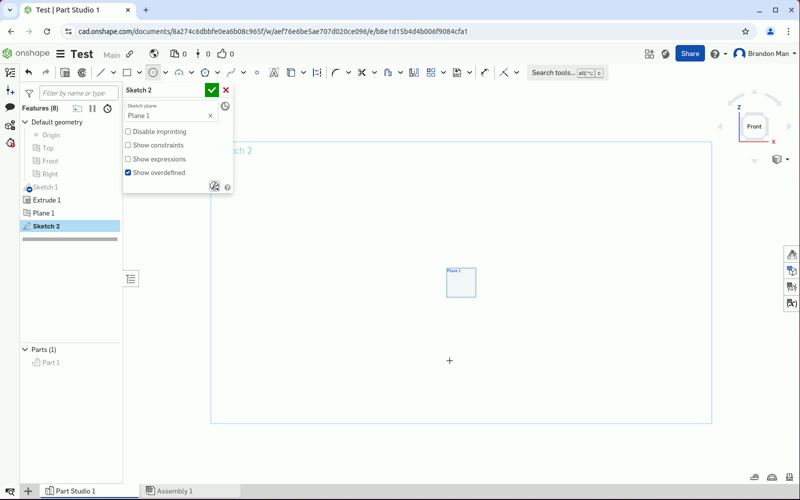
click(449, 360)
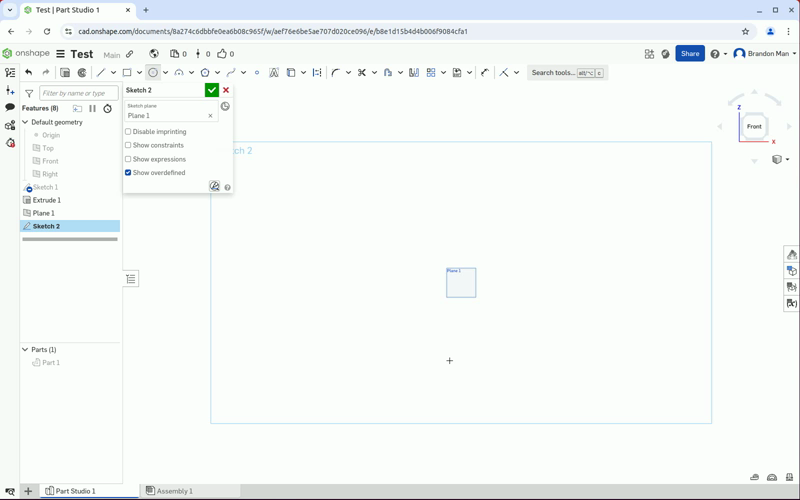
key_up(shift)
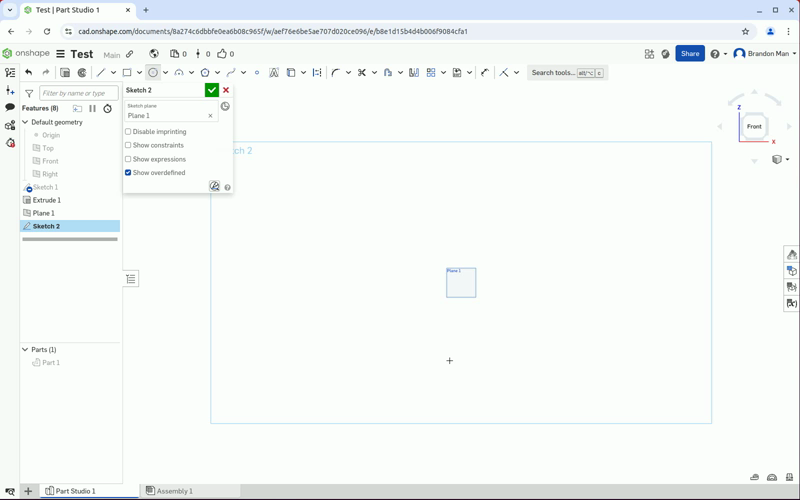
mouse_move(452, 360)
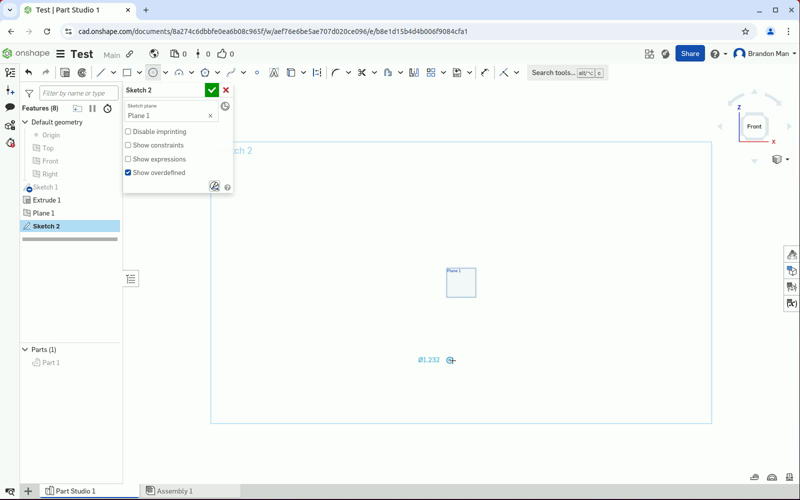
click(452, 360)
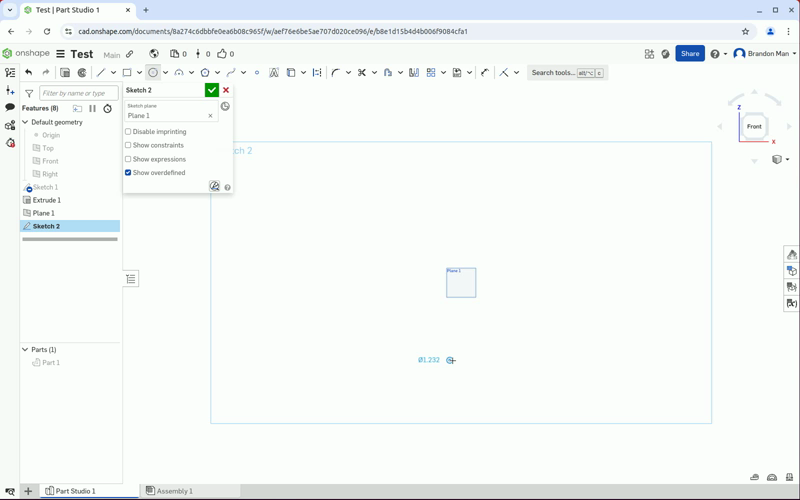
key(esc)
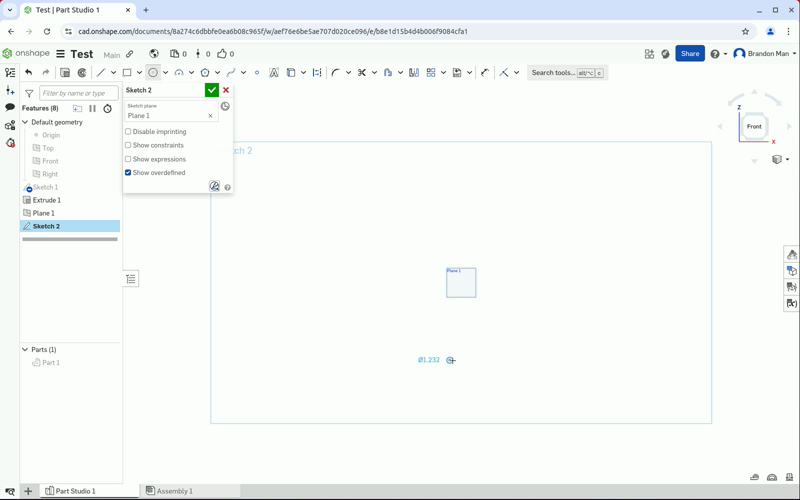
mouse_move(449, 360)
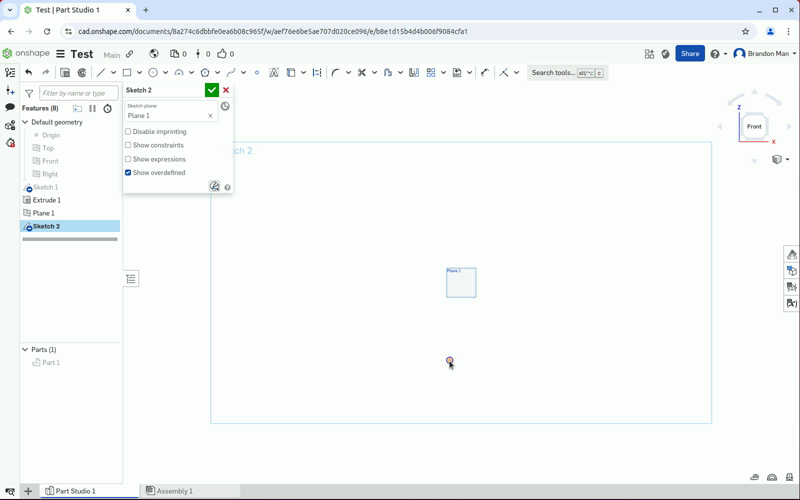
scroll(6)
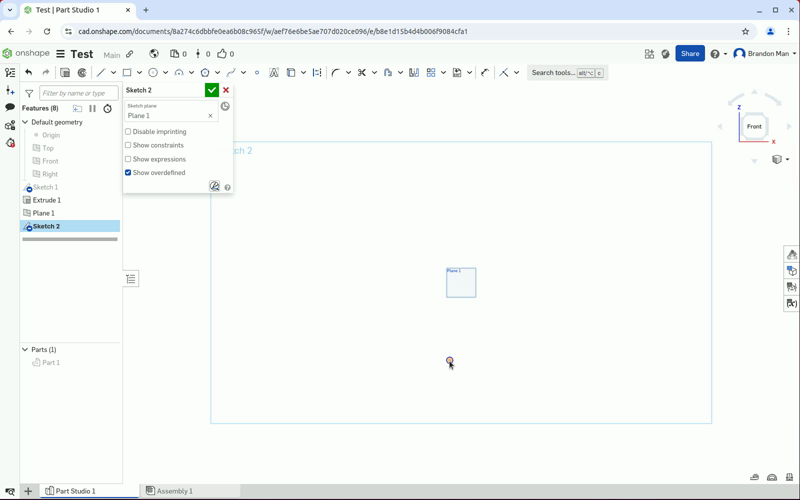
scroll(6)
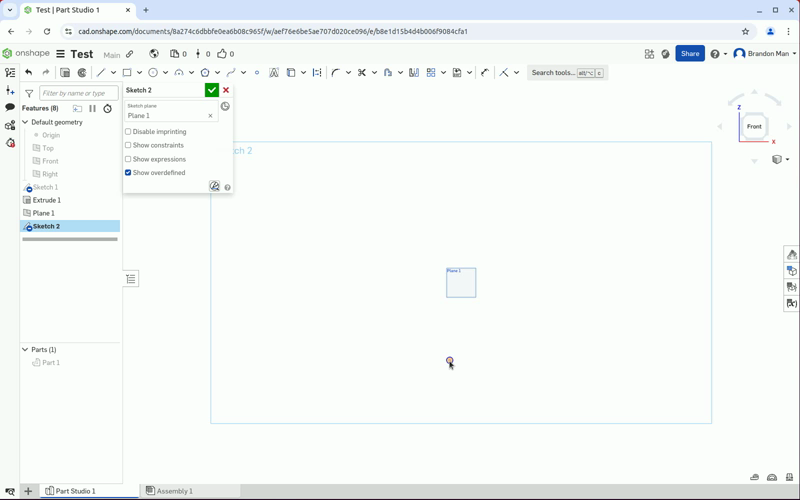
scroll(6)
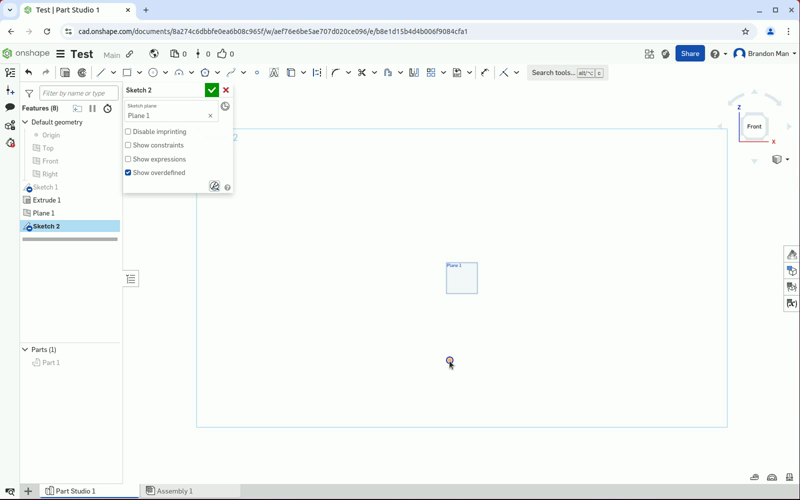
scroll(6)
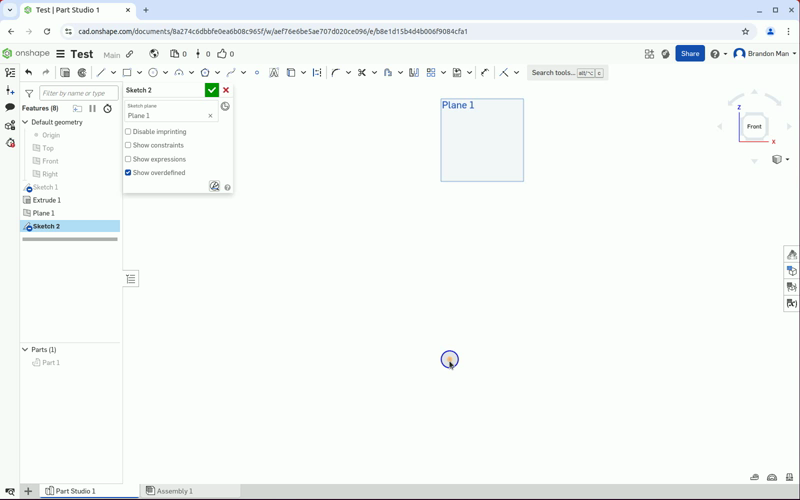
scroll(6)
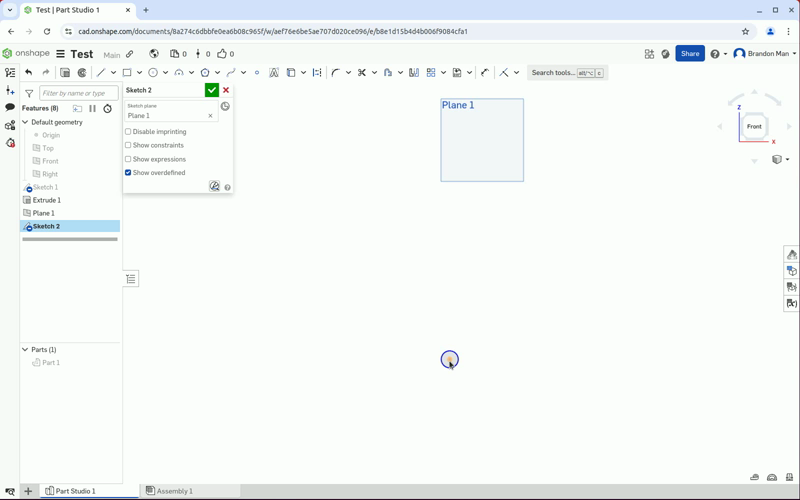
scroll(6)
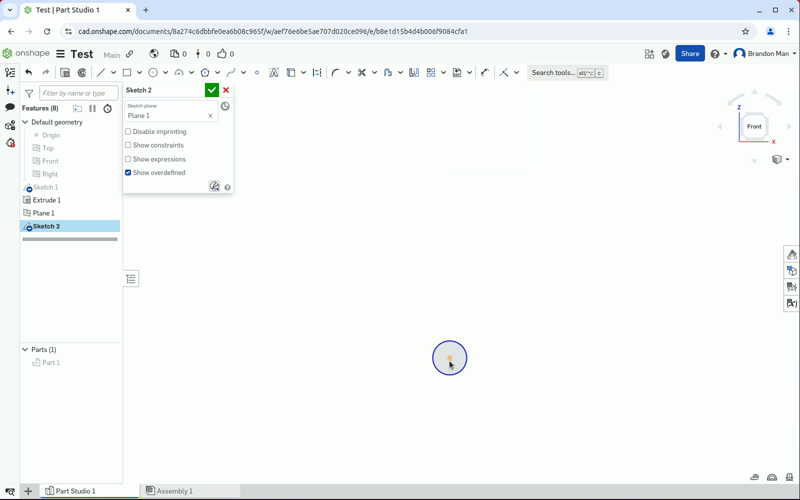
scroll(6)
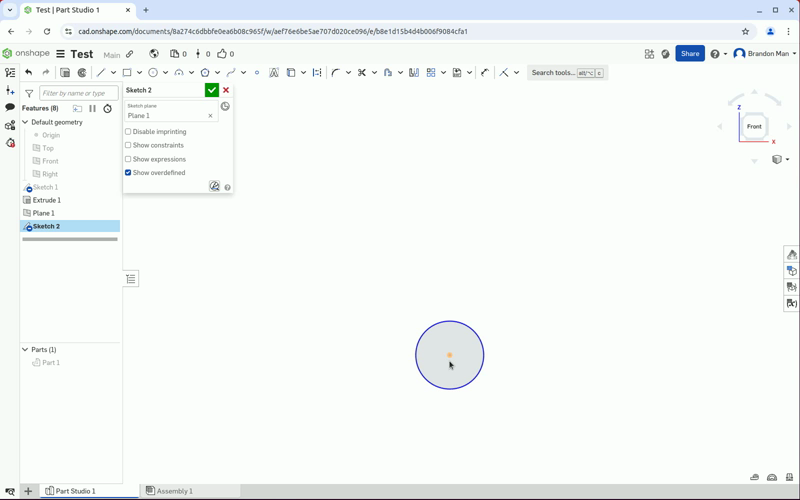
click(449, 360)
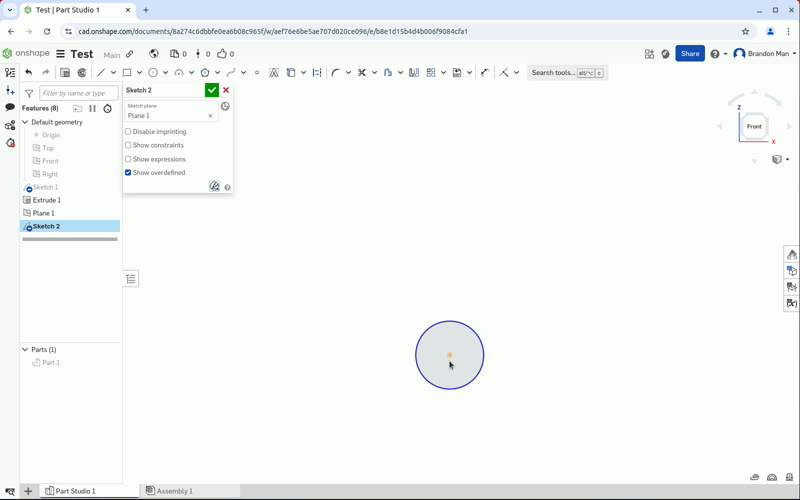
scroll(-6)
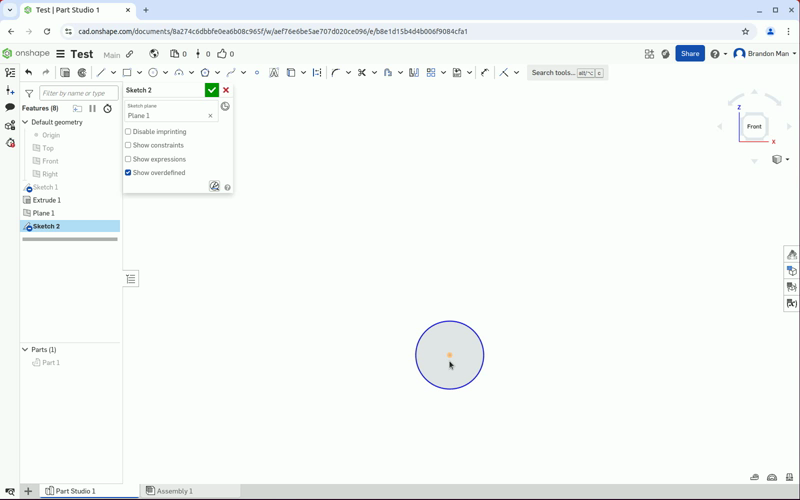
scroll(-6)
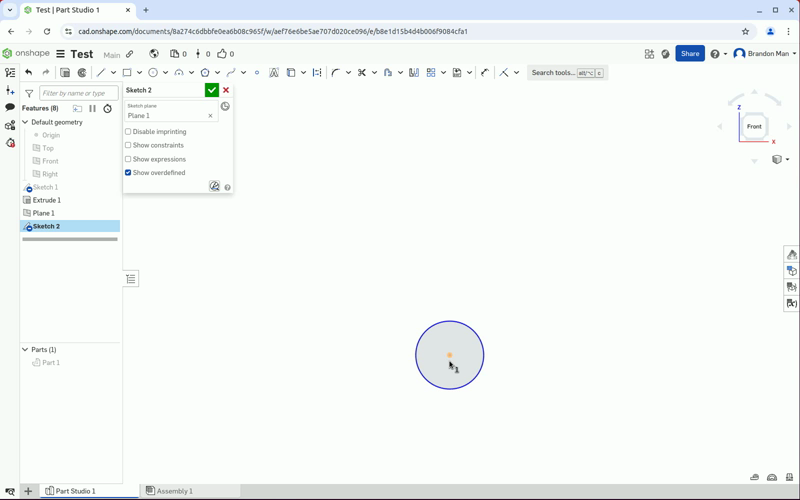
scroll(-6)
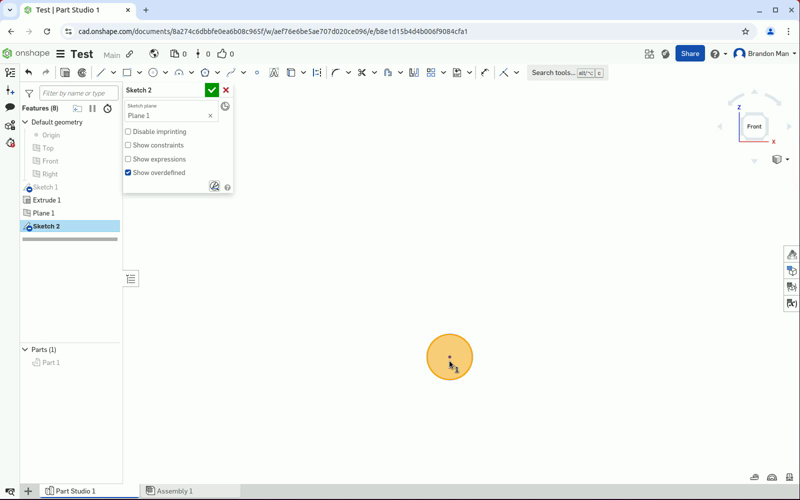
scroll(-6)
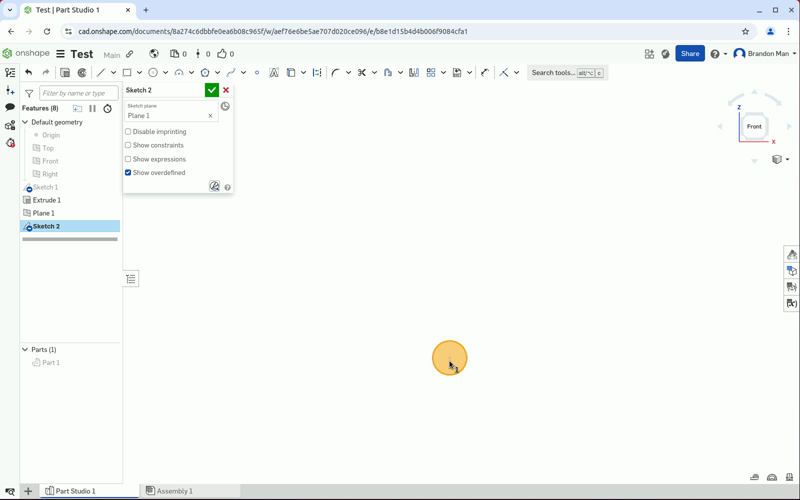
scroll(-6)
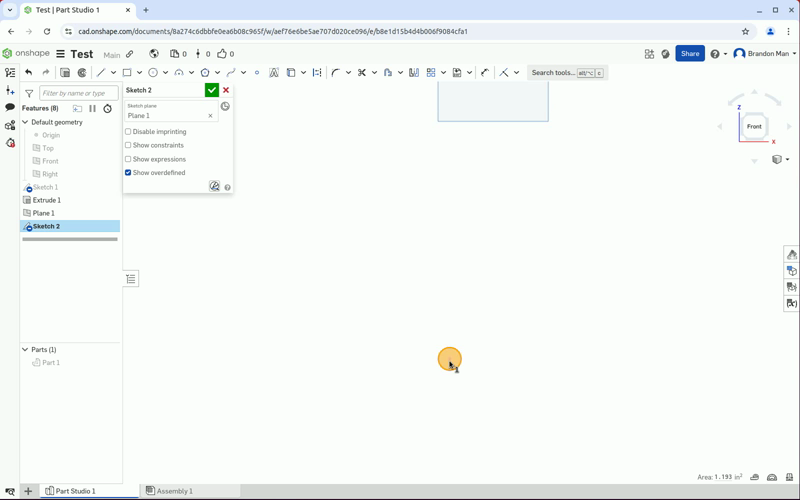
scroll(-6)
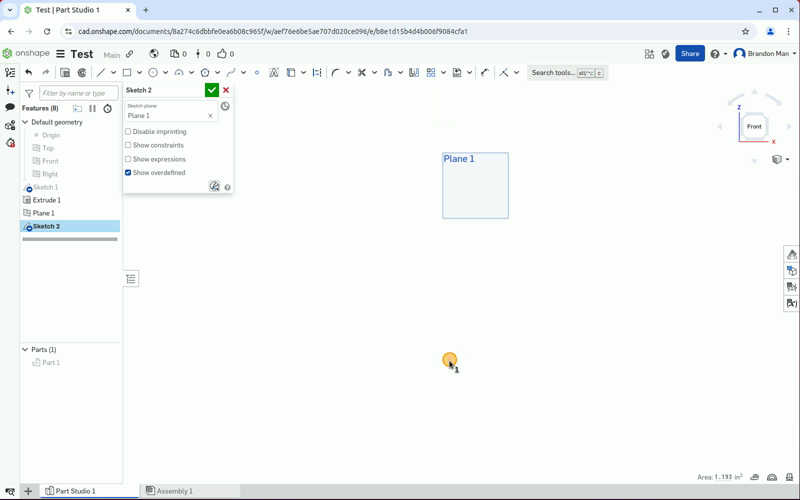
scroll(-6)
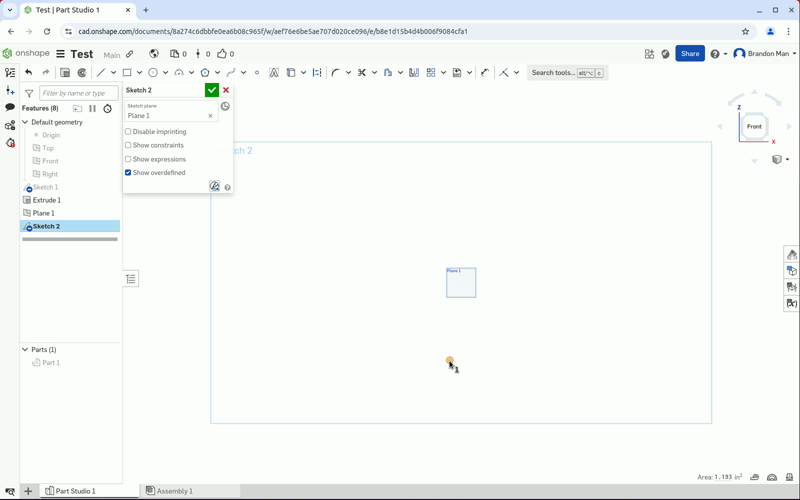
mouse_move(73, 352)
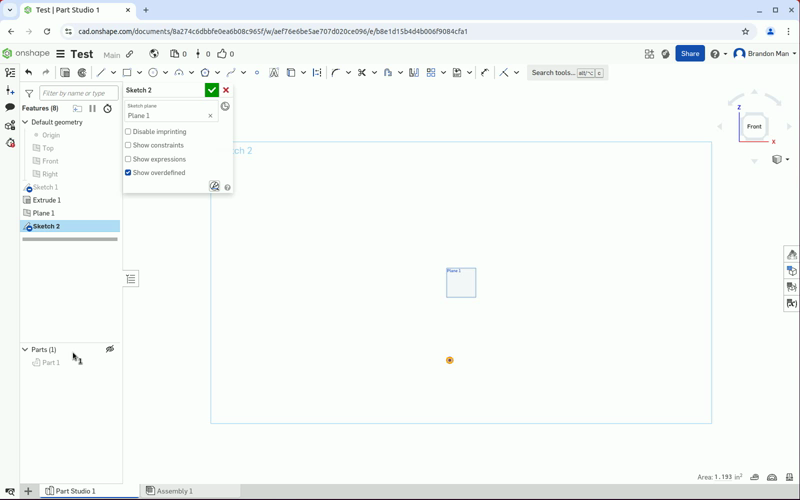
key(shift+y)
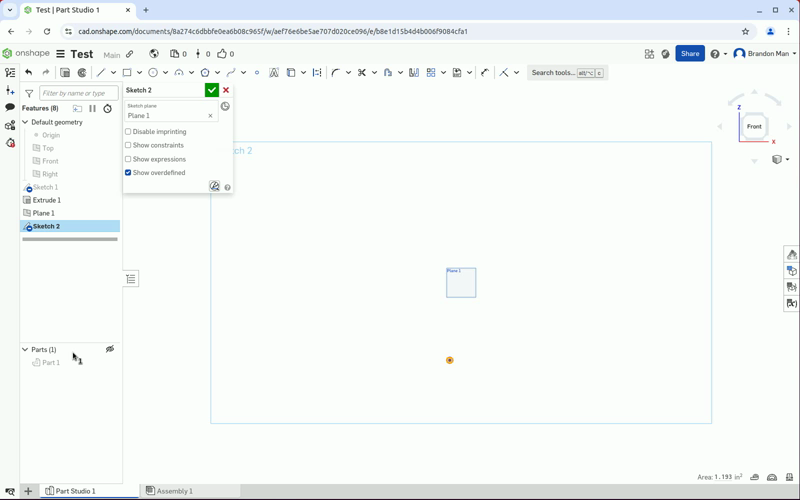
key(shift+e)
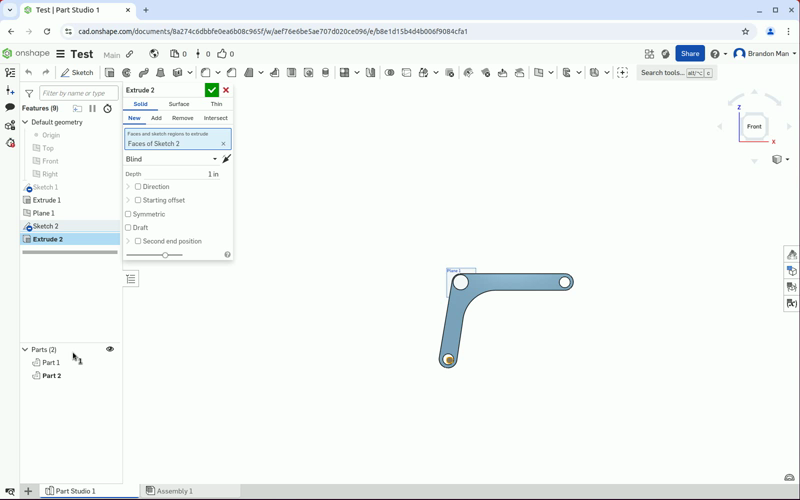
mouse_move(143, 106)
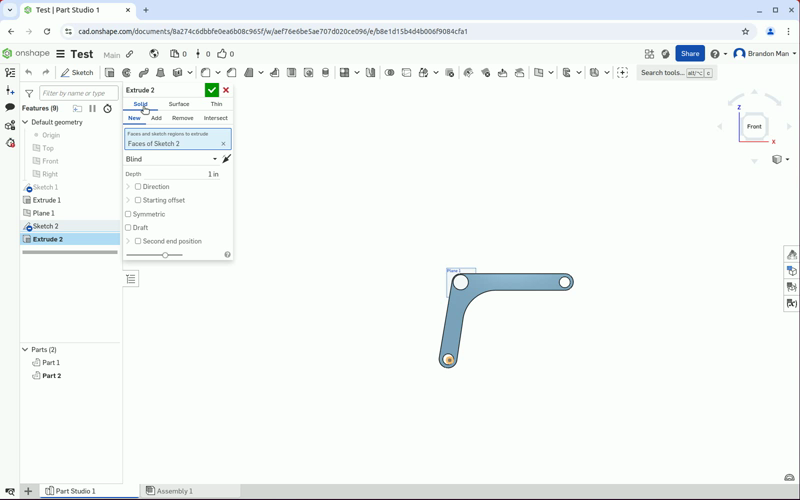
click(143, 106)
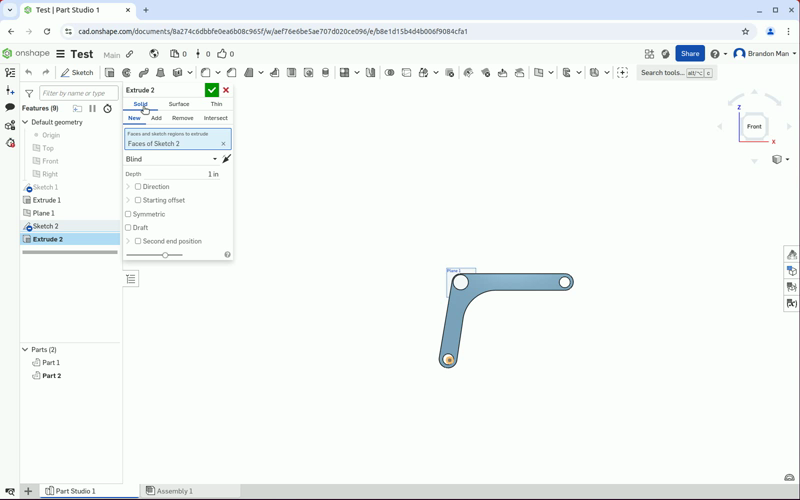
mouse_move(137, 120)
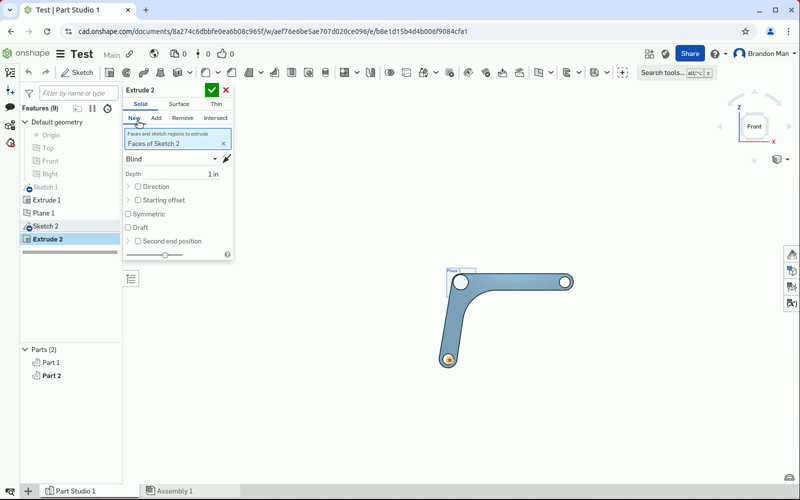
click(137, 120)
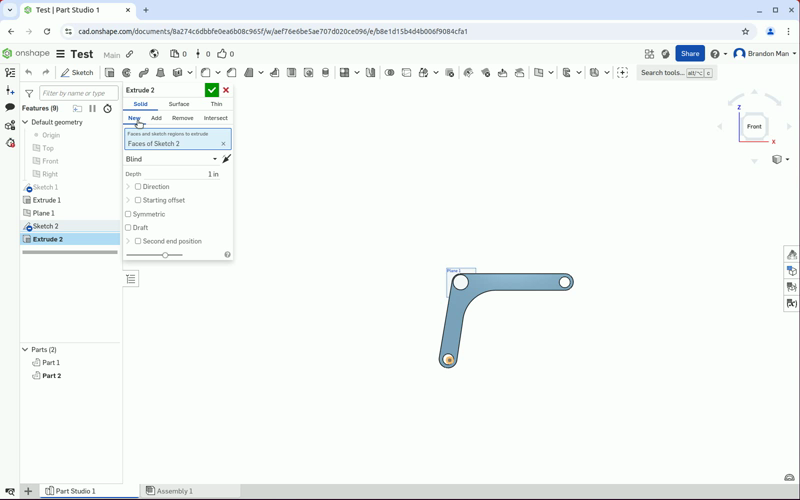
key(tab, 4)
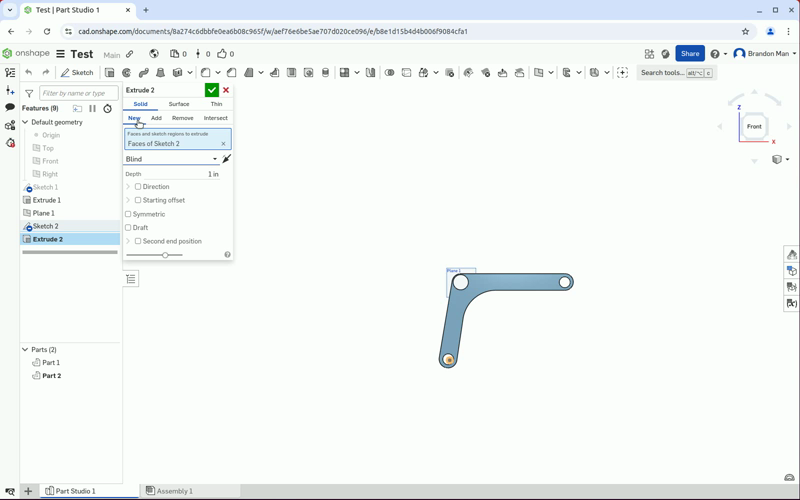
text(-2.166)
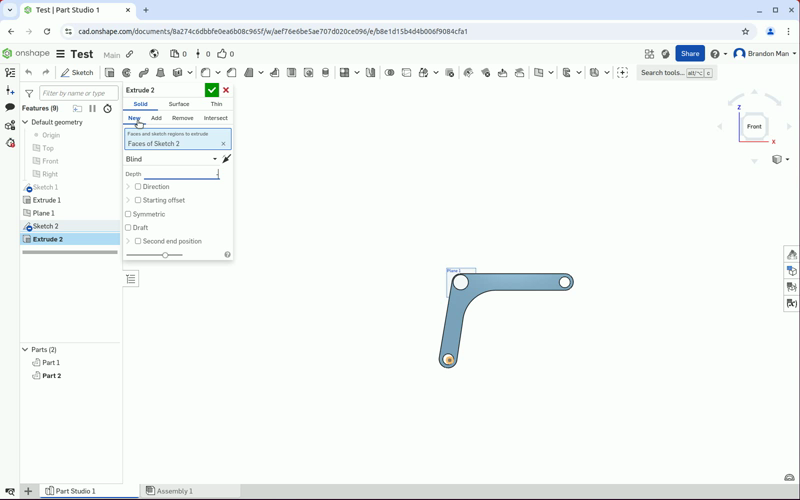
key(enter)
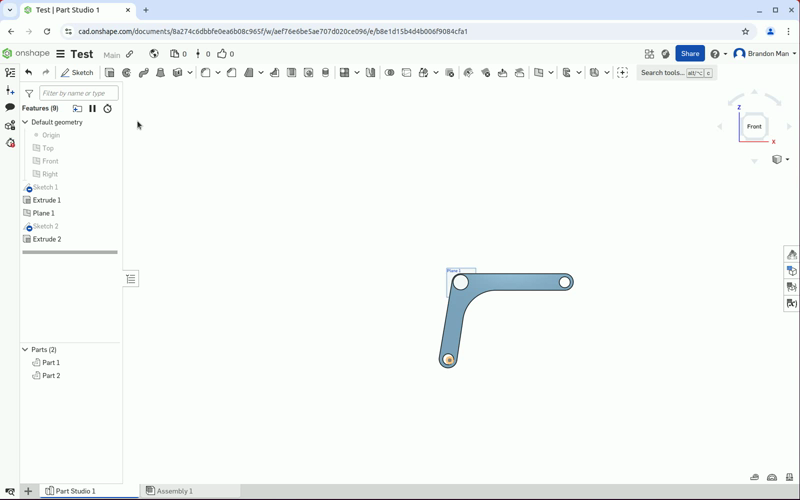
key(shift+h)
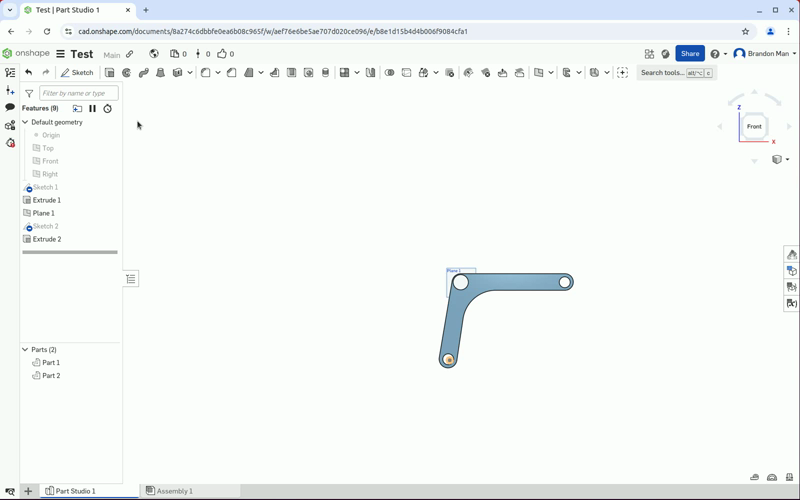
key(shift+h)
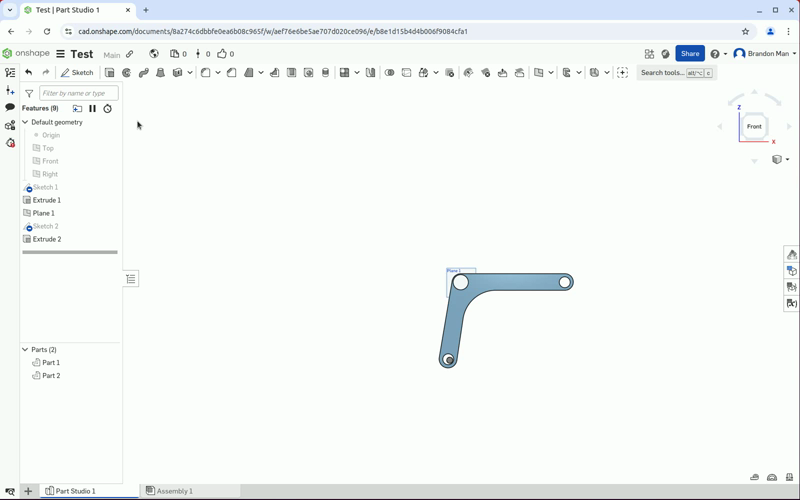
mouse_move(73, 189)
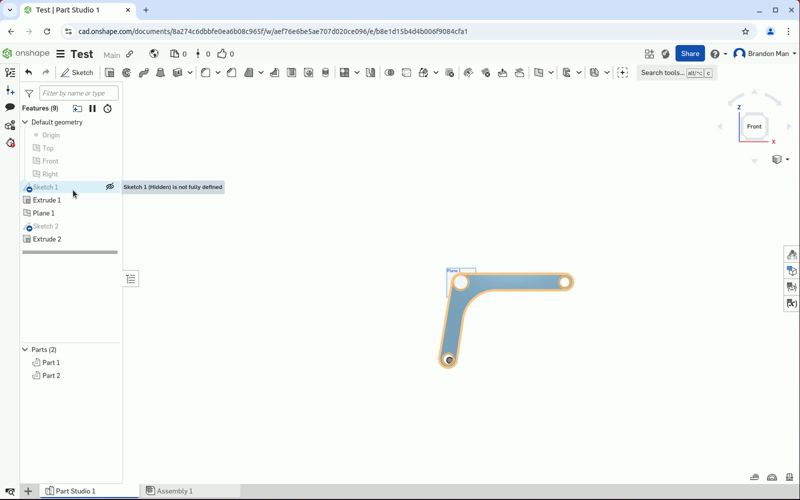
click(73, 189)
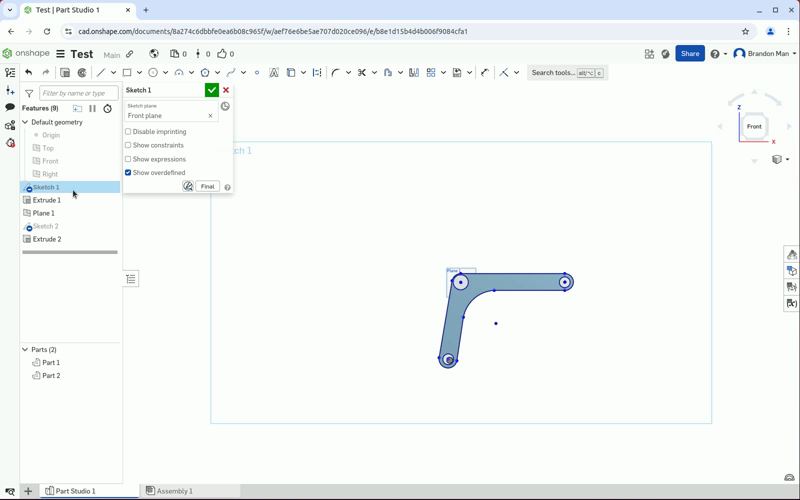
mouse_move(229, 92)
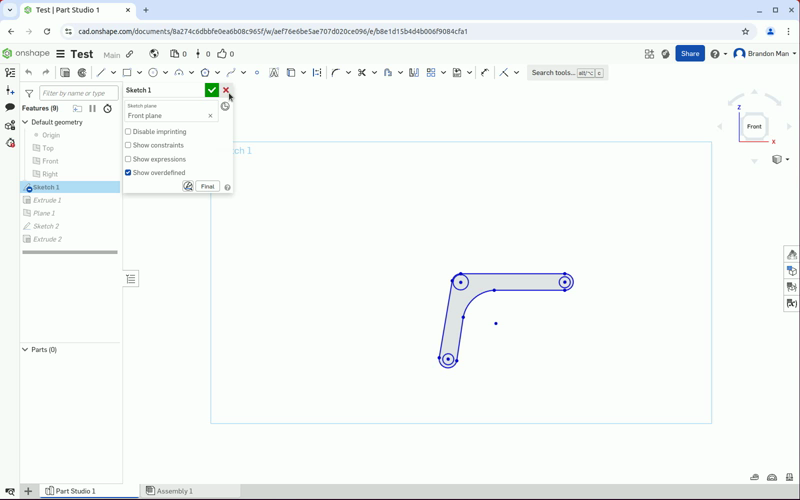
click(229, 92)
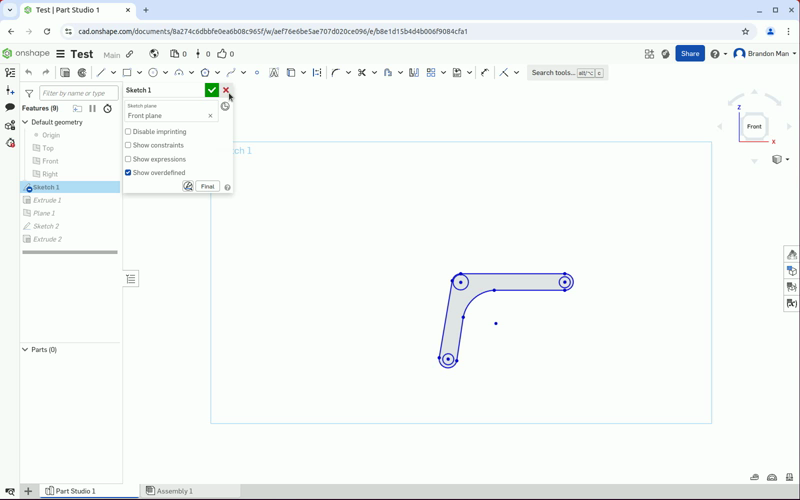
key(shift+s)
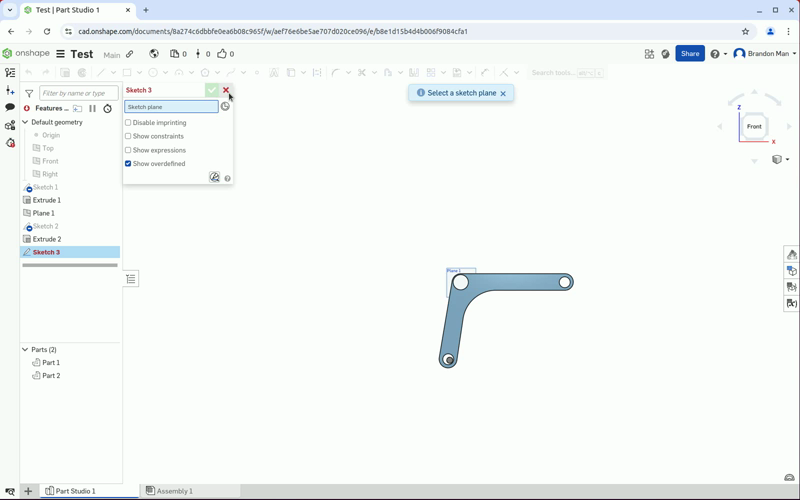
mouse_move(73, 215)
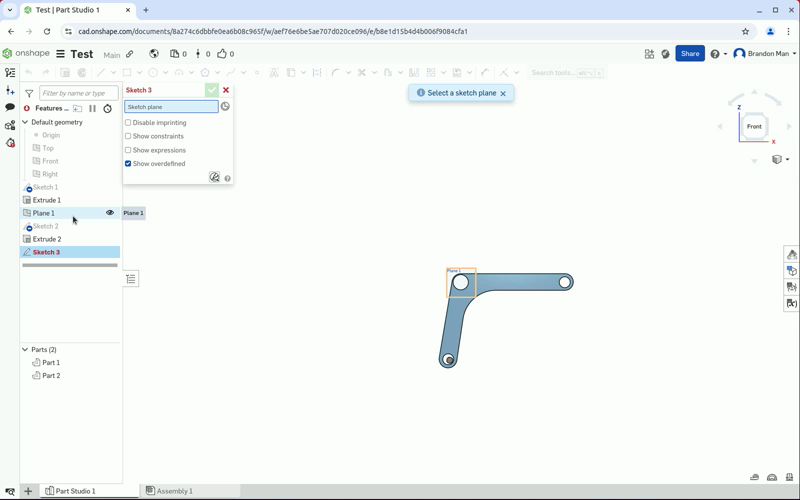
click(73, 215)
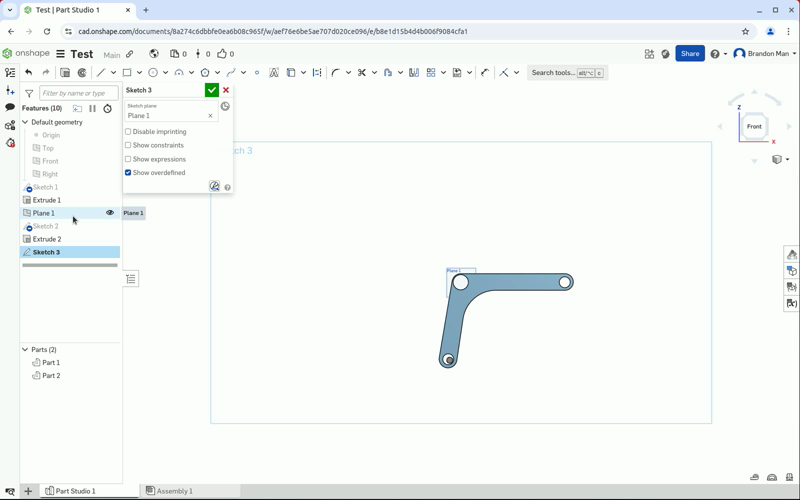
mouse_move(73, 352)
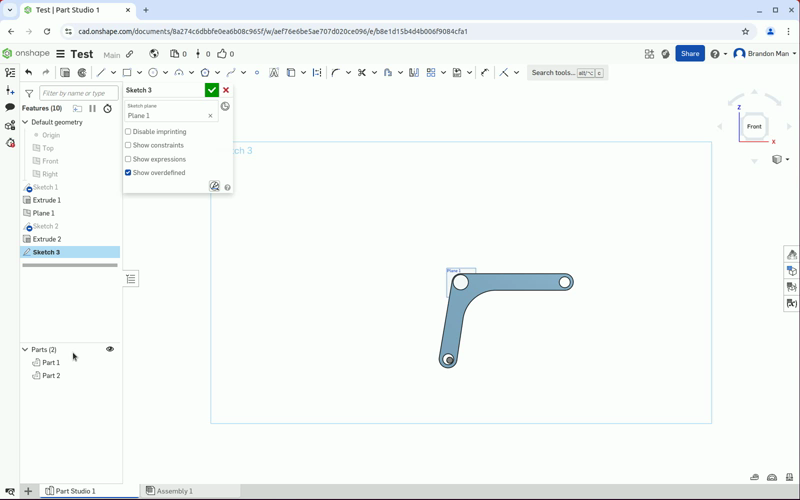
key(y)
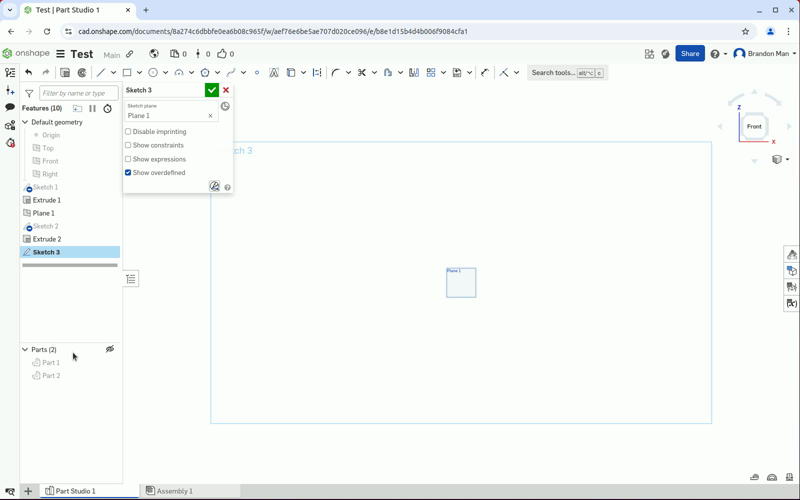
key(c)
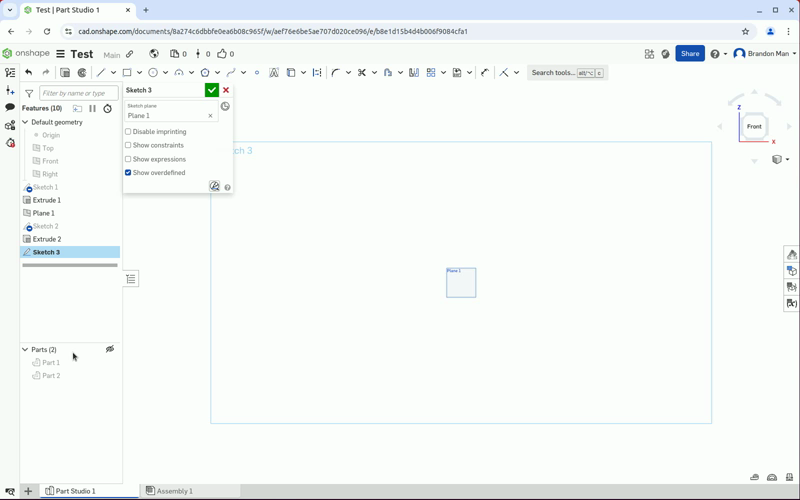
key_down(shift)
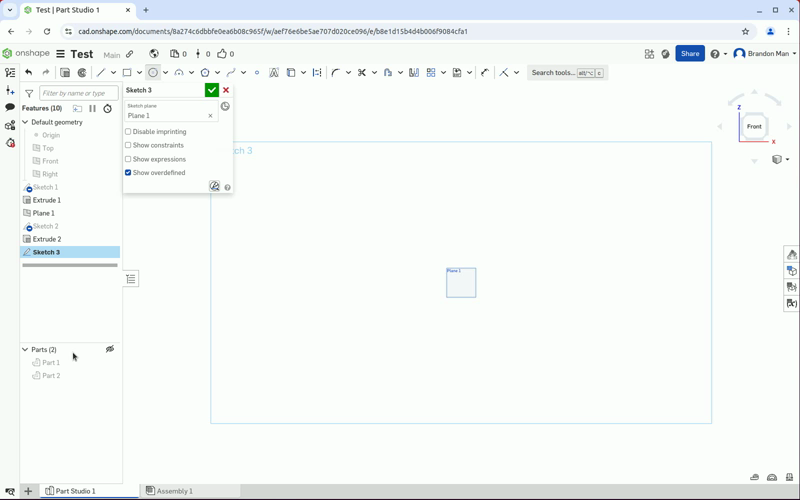
mouse_move(461, 282)
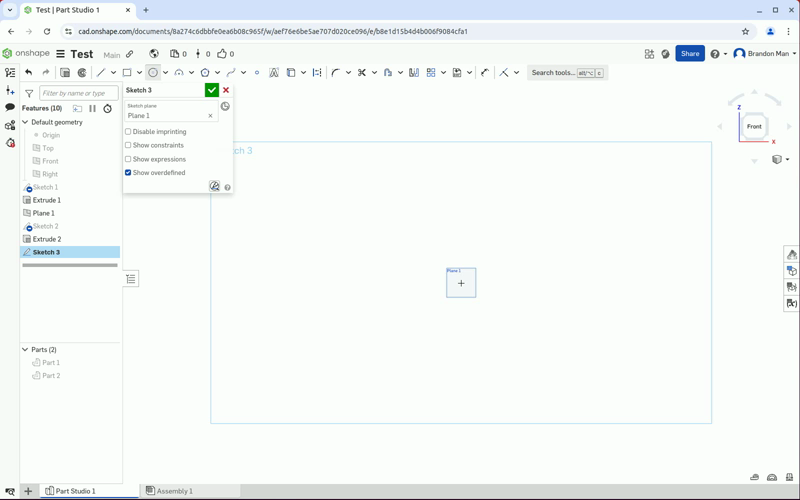
click(461, 282)
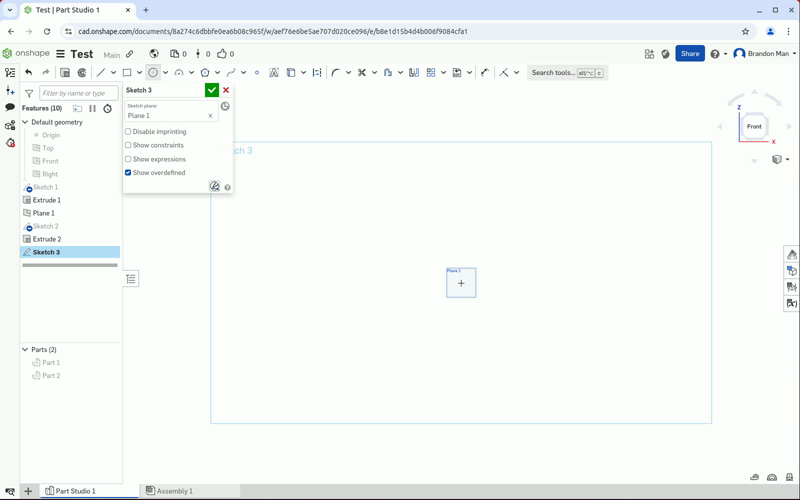
key_up(shift)
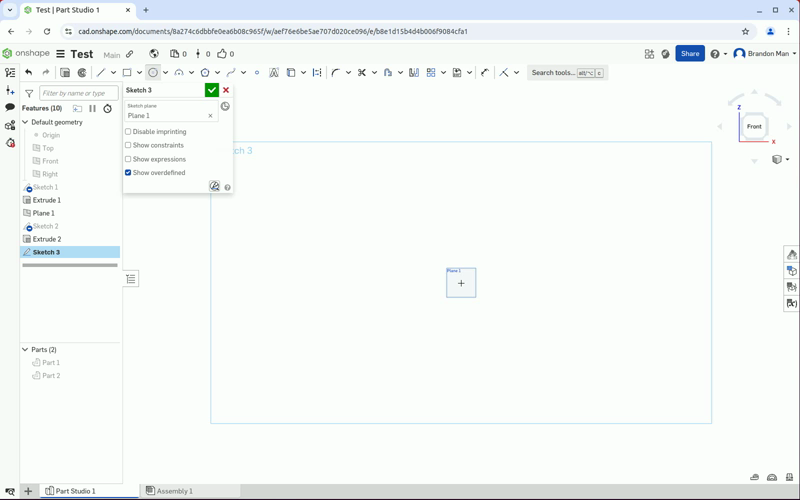
mouse_move(464, 282)
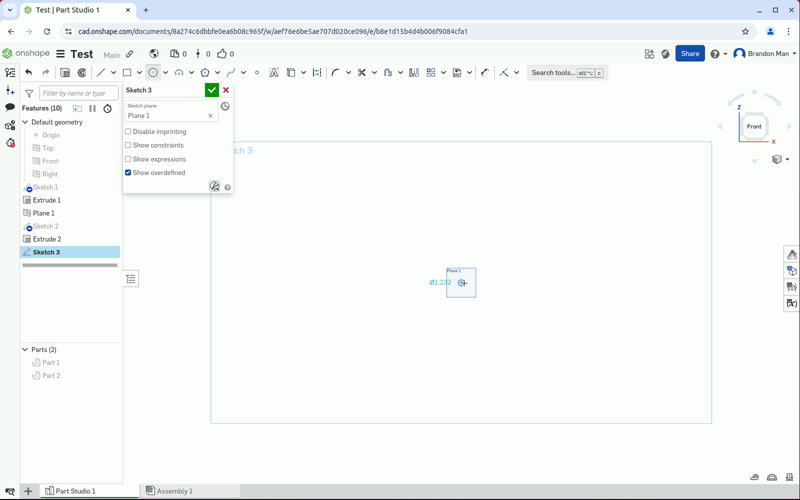
click(464, 282)
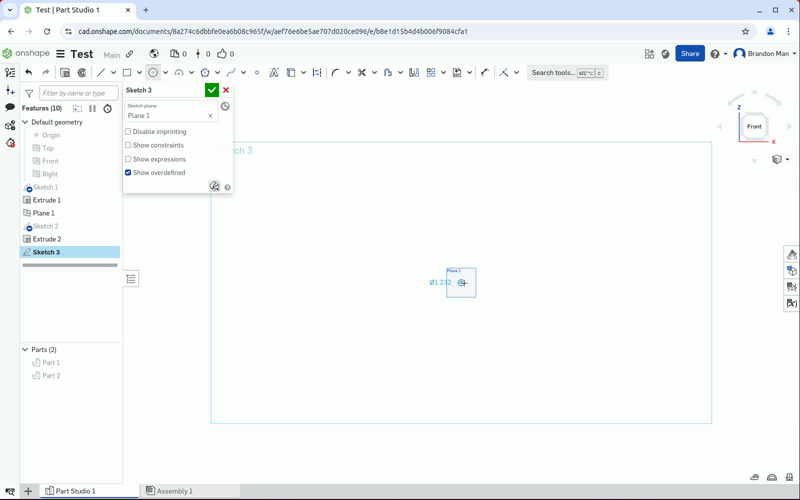
key(esc)
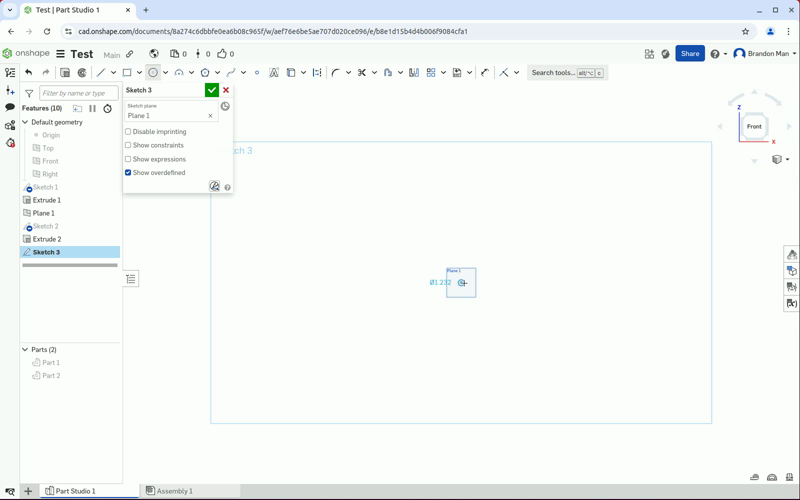
mouse_move(462, 282)
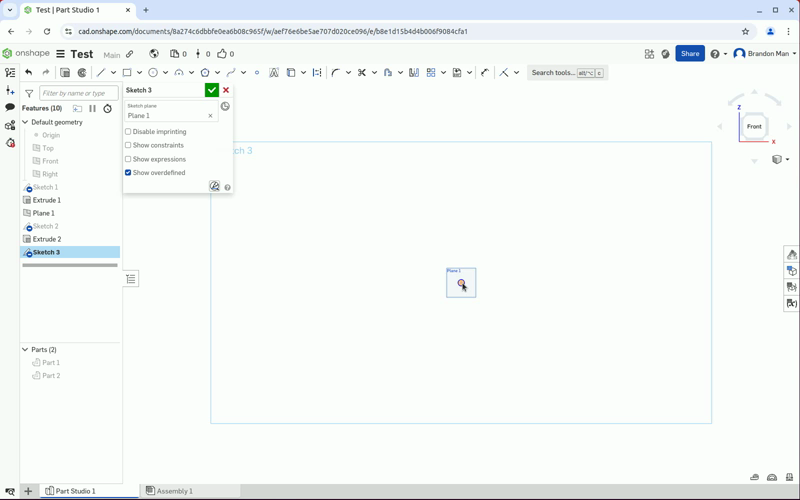
scroll(6)
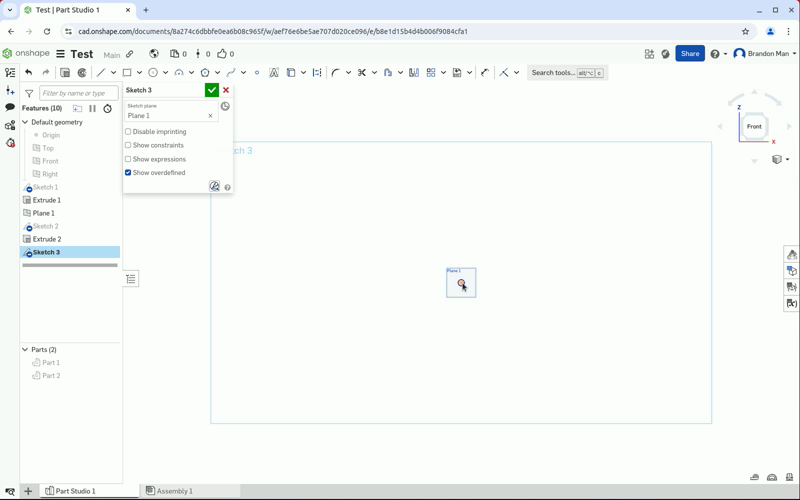
scroll(6)
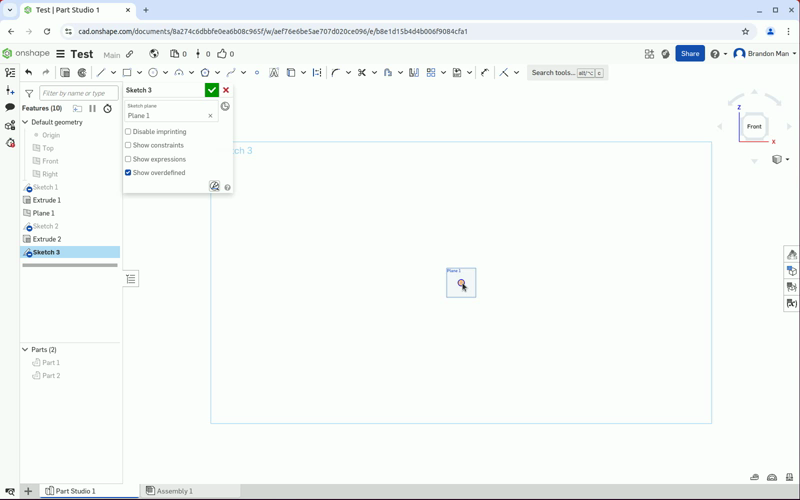
scroll(6)
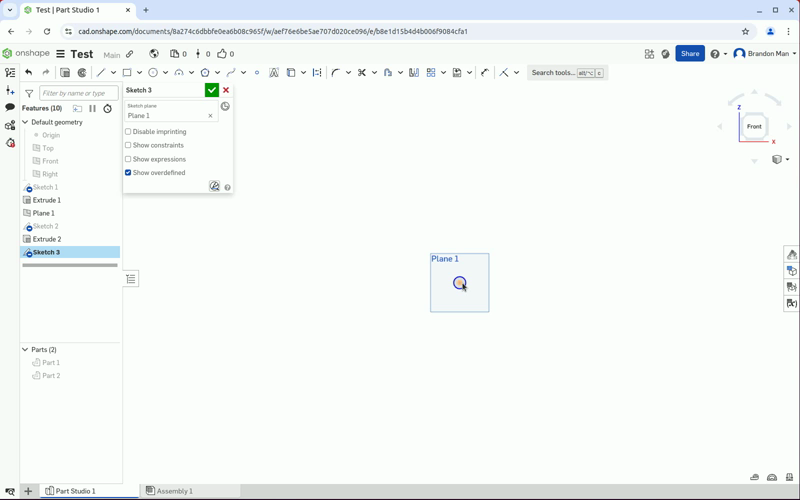
scroll(6)
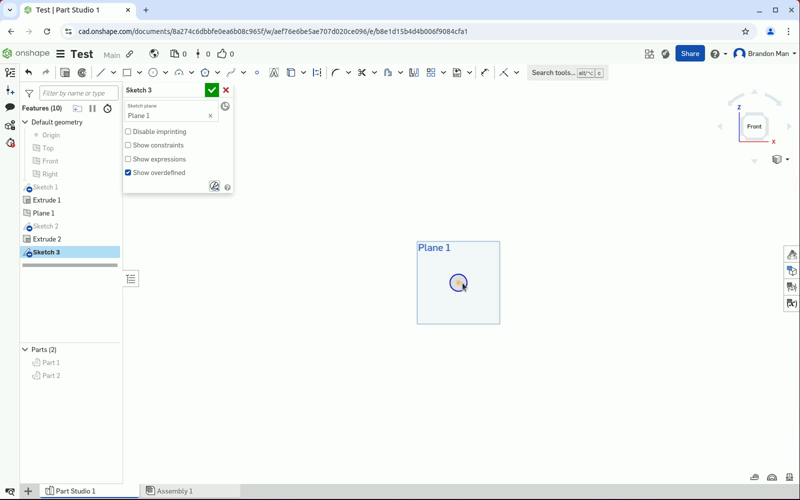
scroll(6)
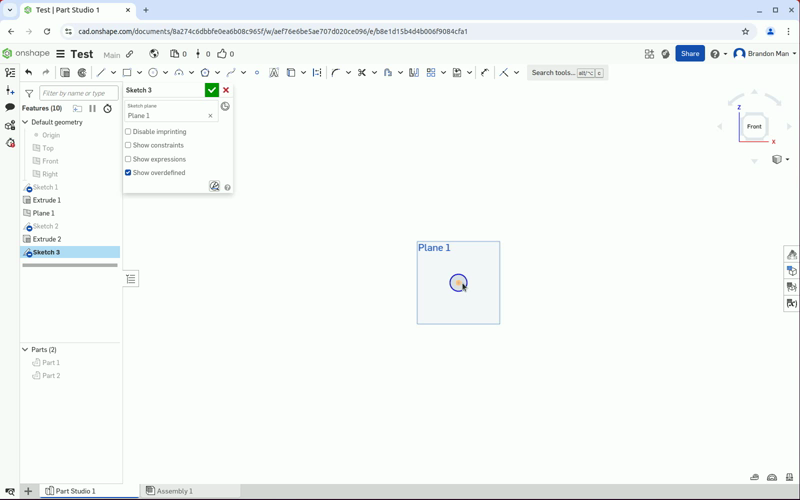
scroll(6)
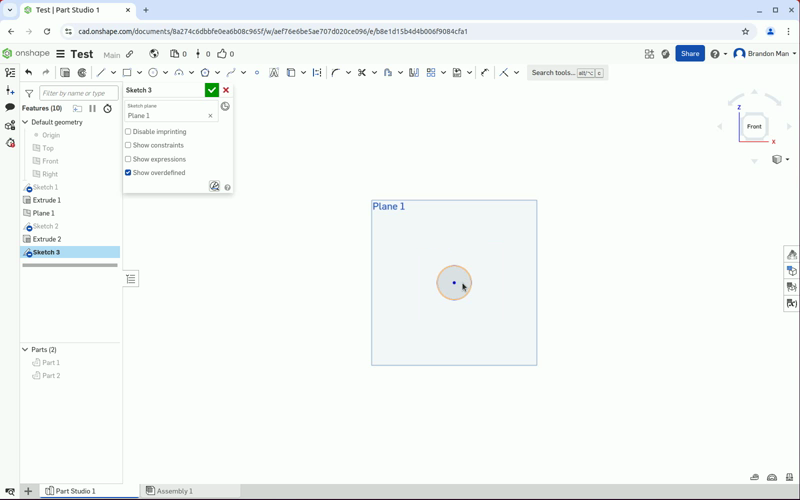
scroll(6)
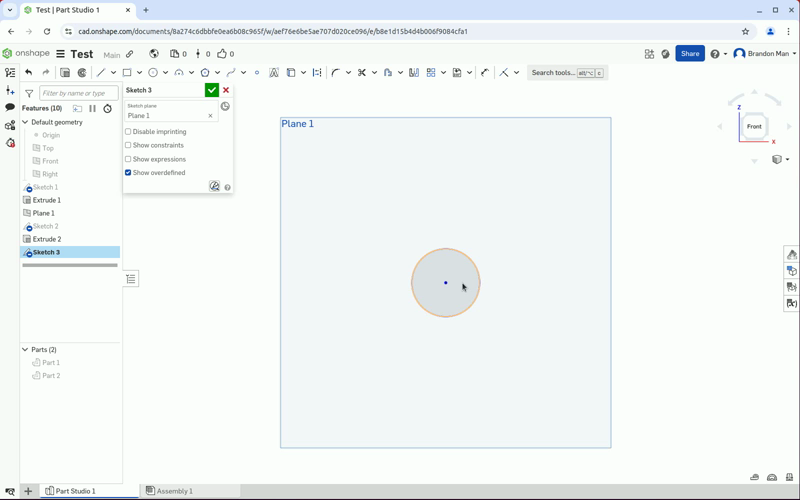
click(462, 282)
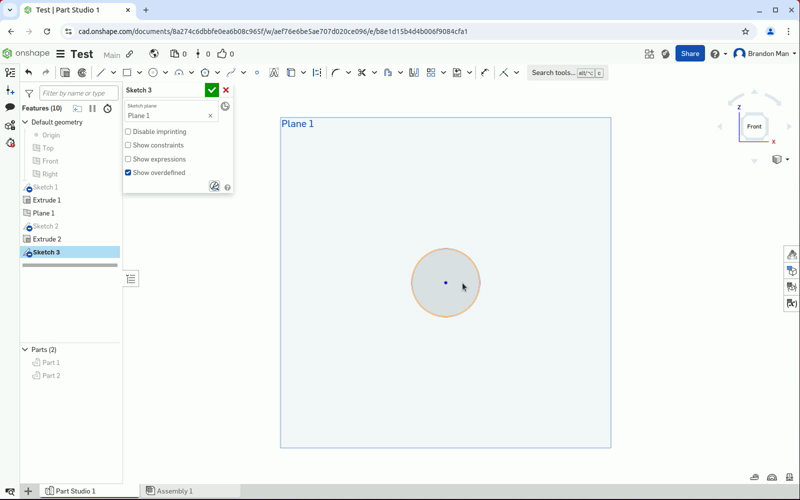
scroll(-6)
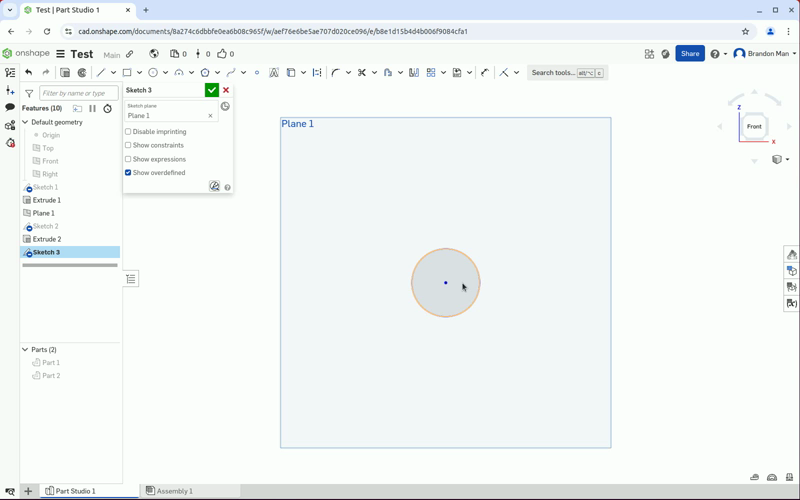
scroll(-6)
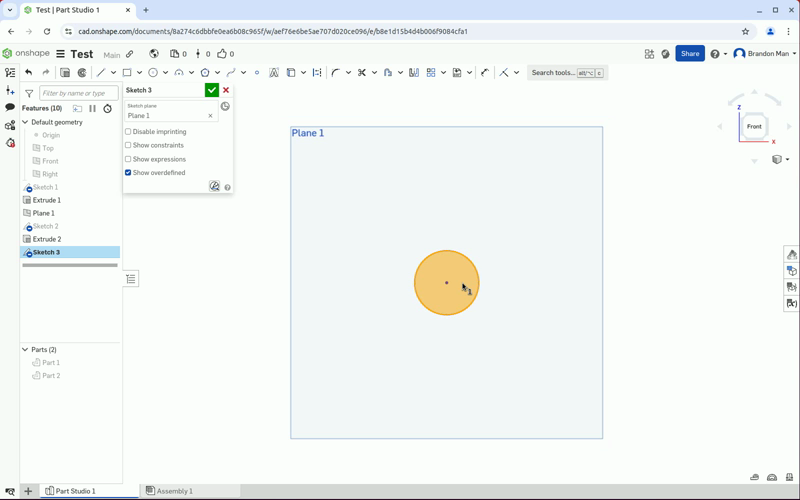
scroll(-6)
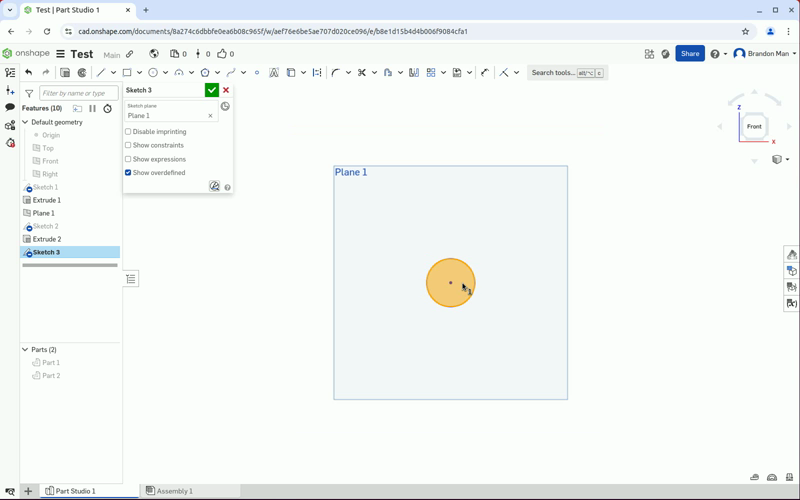
scroll(-6)
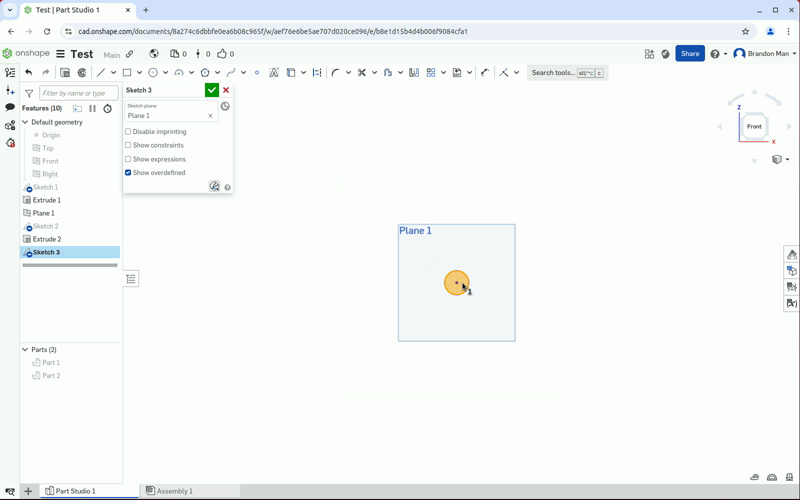
scroll(-6)
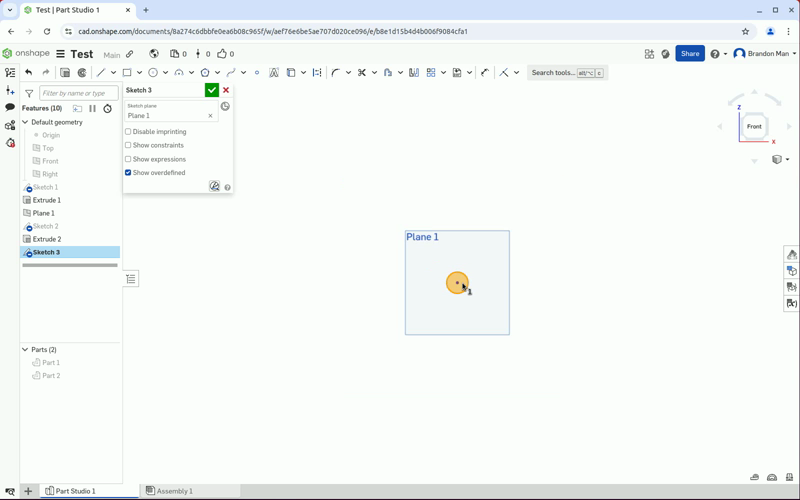
scroll(-6)
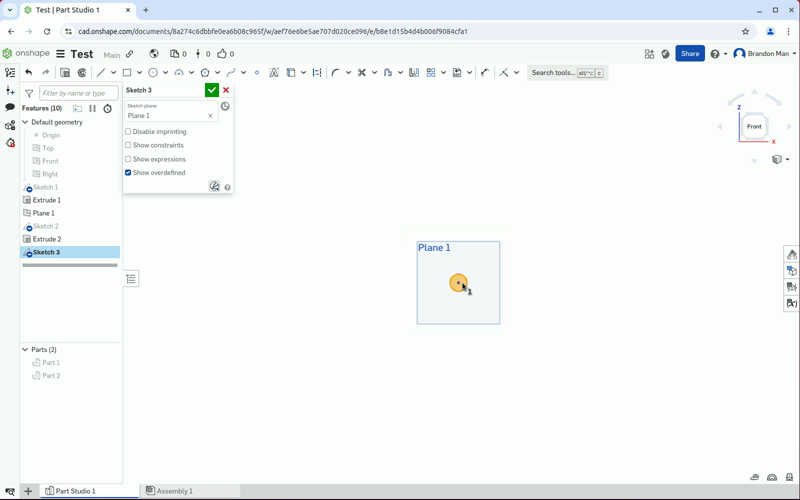
scroll(-6)
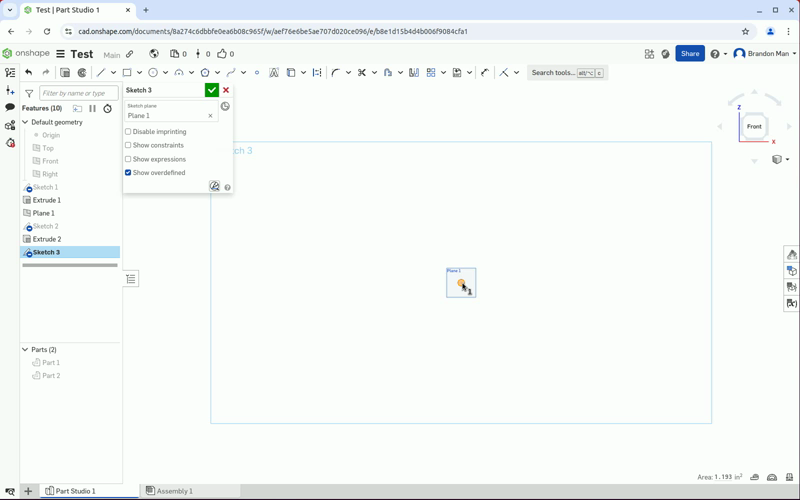
mouse_move(73, 352)
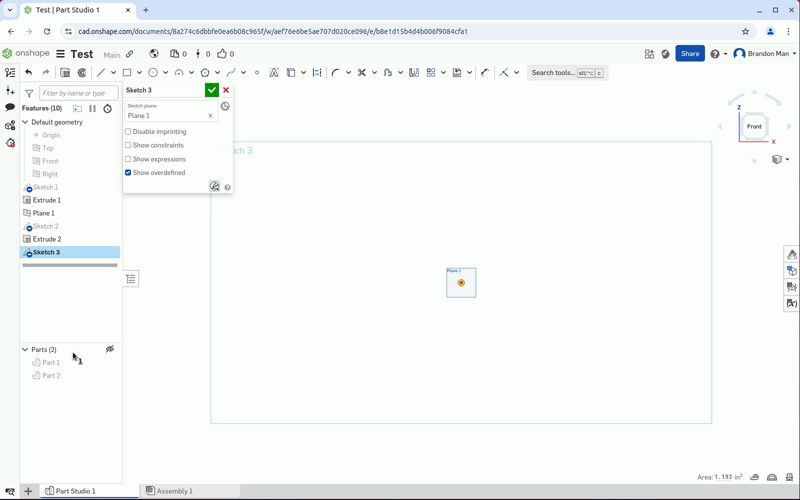
key(shift+y)
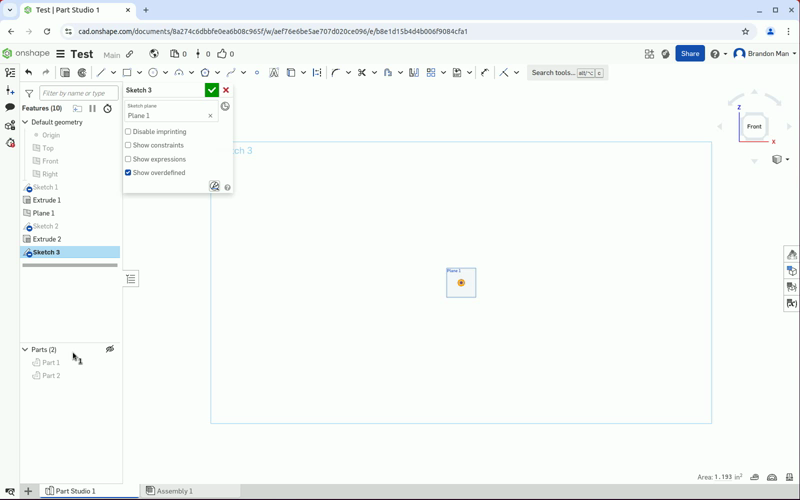
key(shift+e)
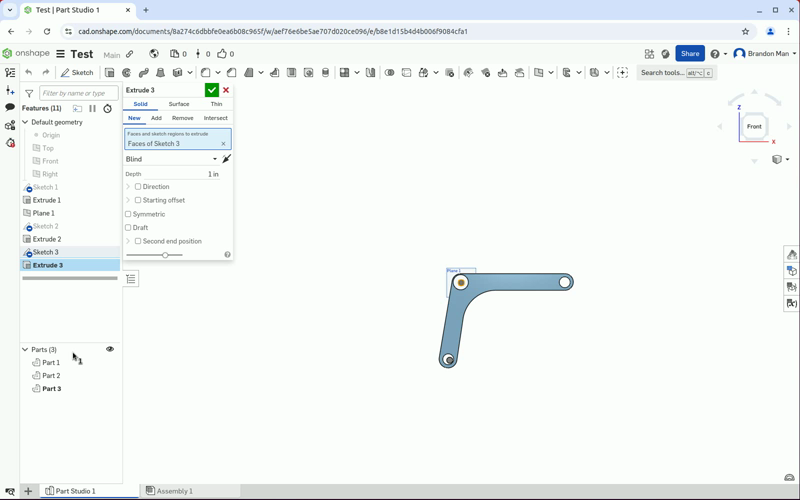
mouse_move(143, 106)
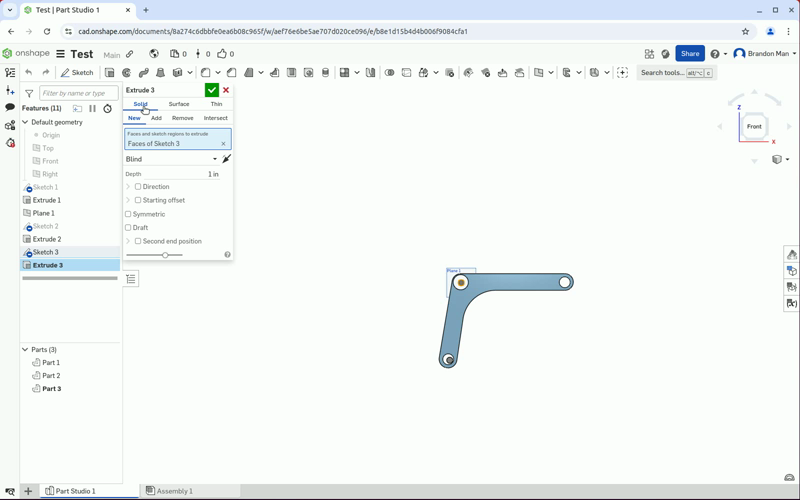
click(143, 106)
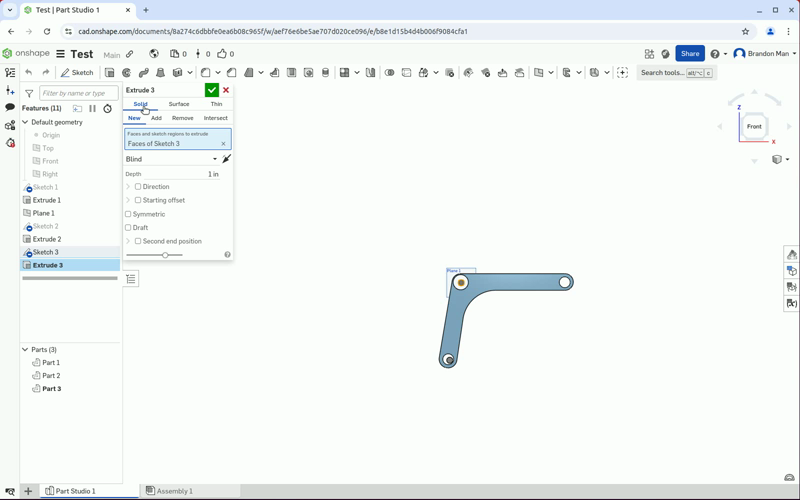
mouse_move(137, 120)
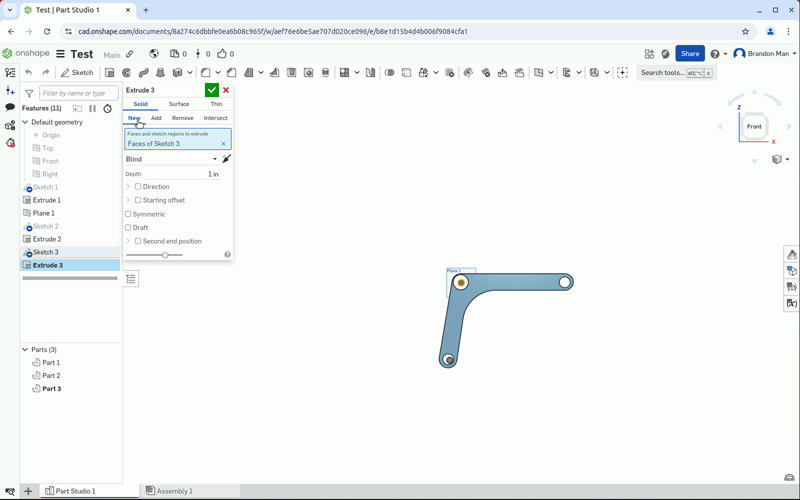
click(137, 120)
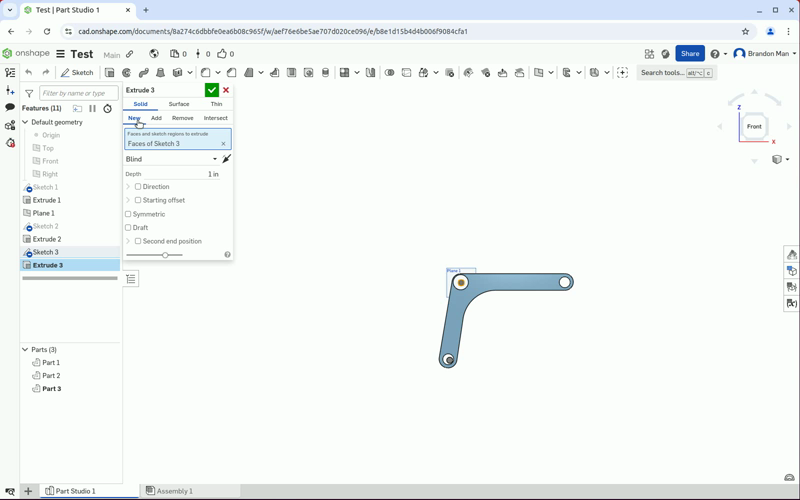
key(tab, 4)
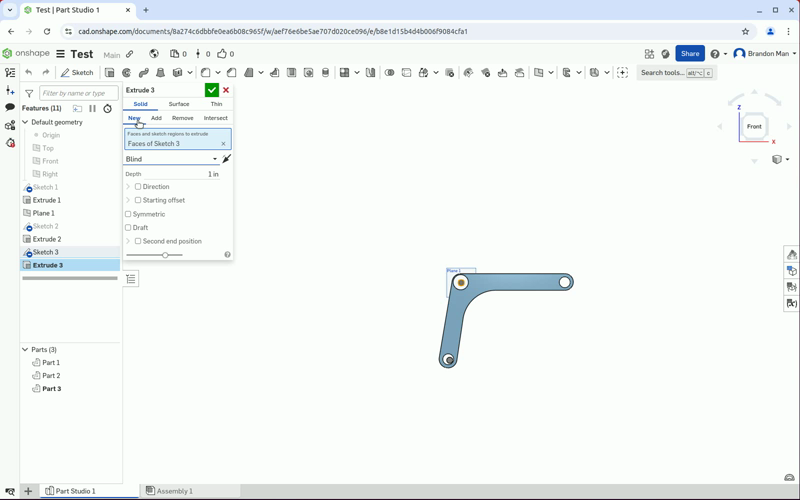
text(-2.166)
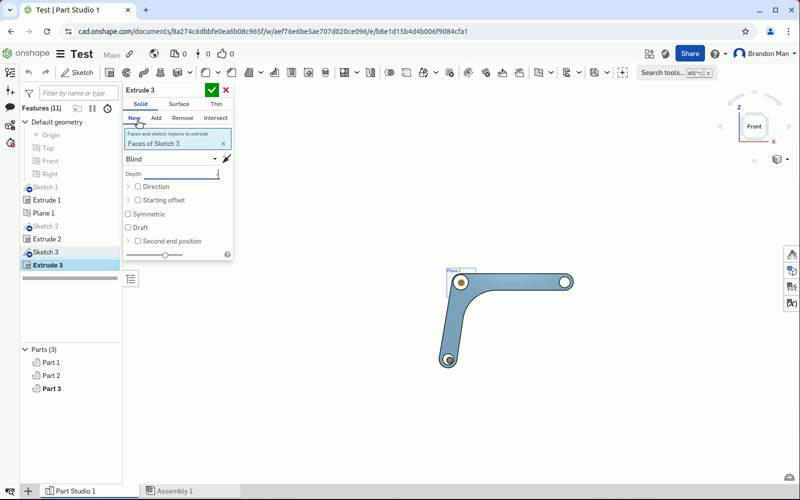
key(enter)
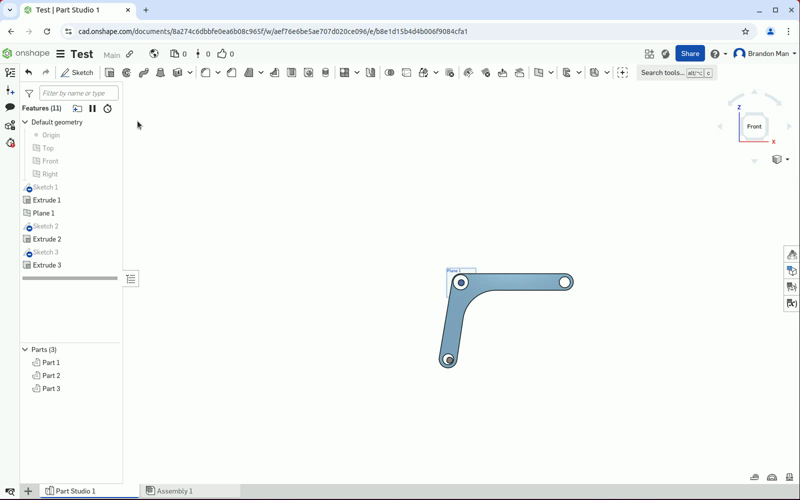
key(shift+h)
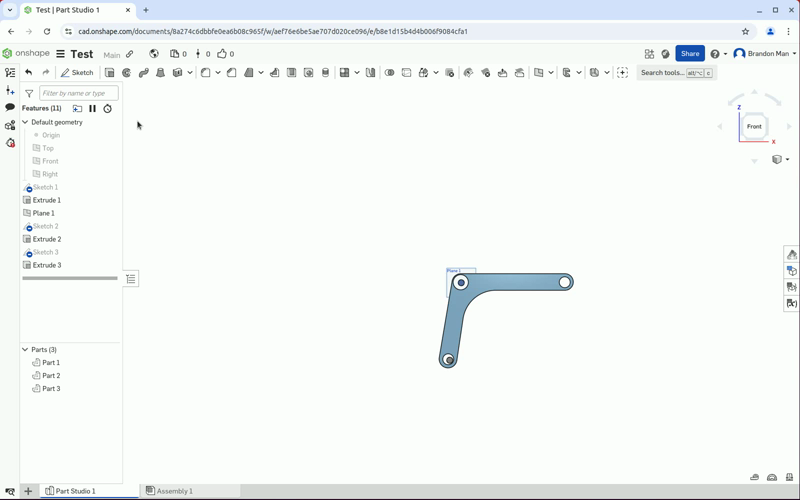
key(shift+h)
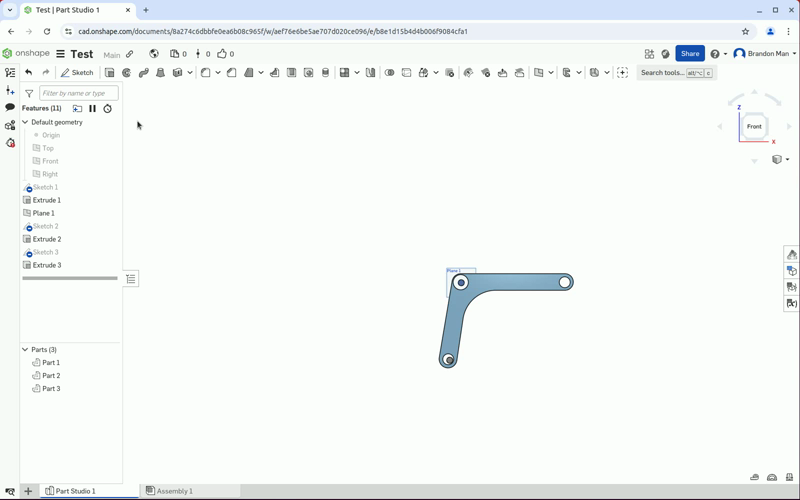
mouse_move(73, 189)
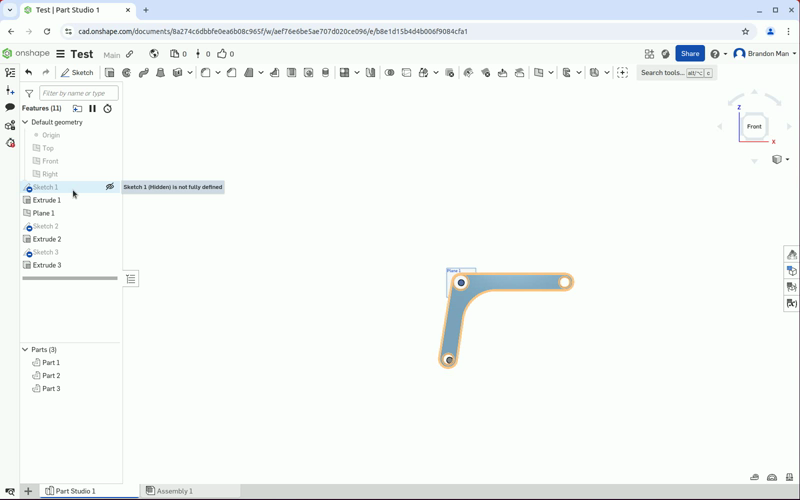
click(73, 189)
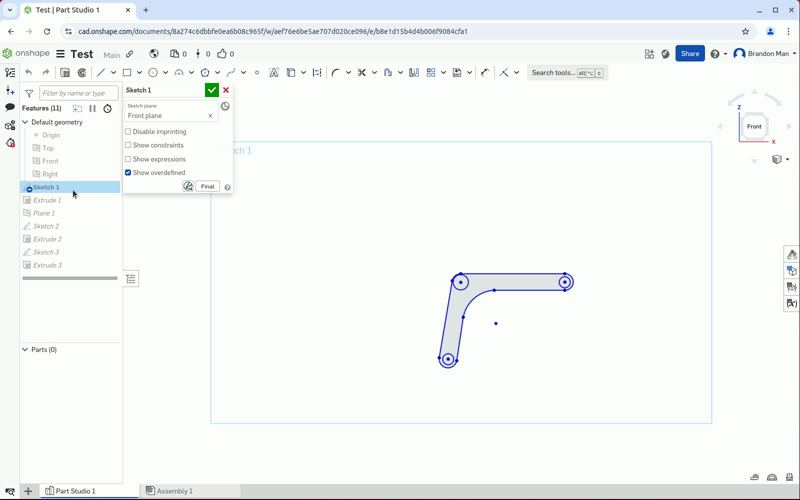
mouse_move(229, 92)
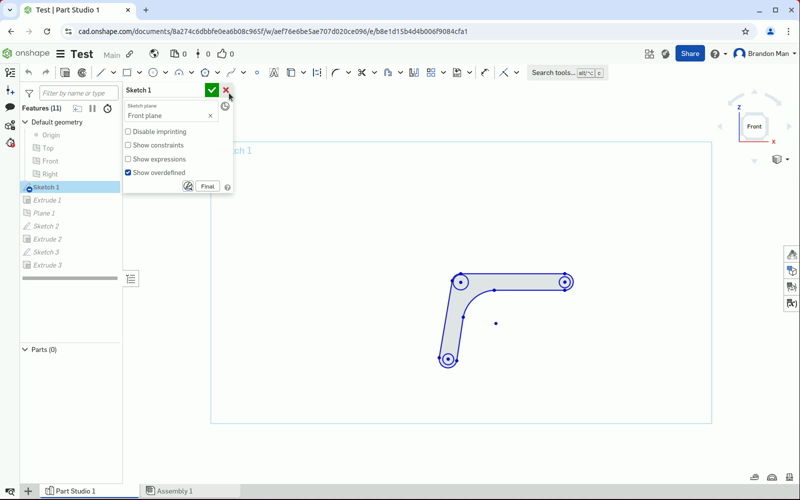
click(229, 92)
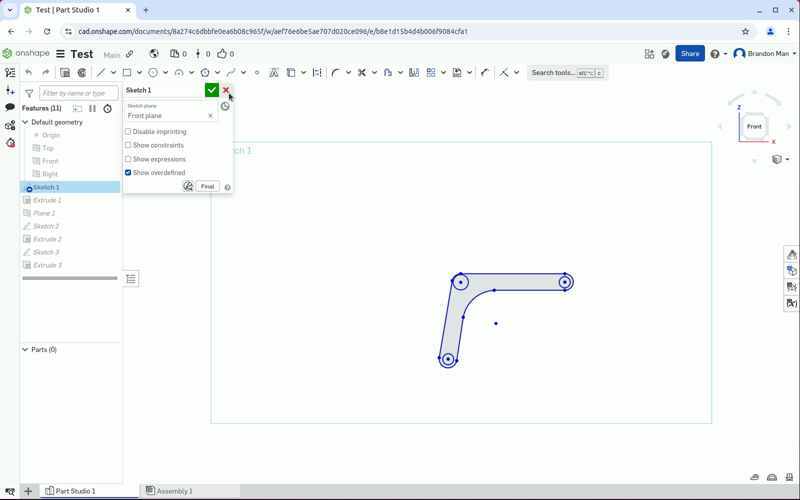
key(shift+s)
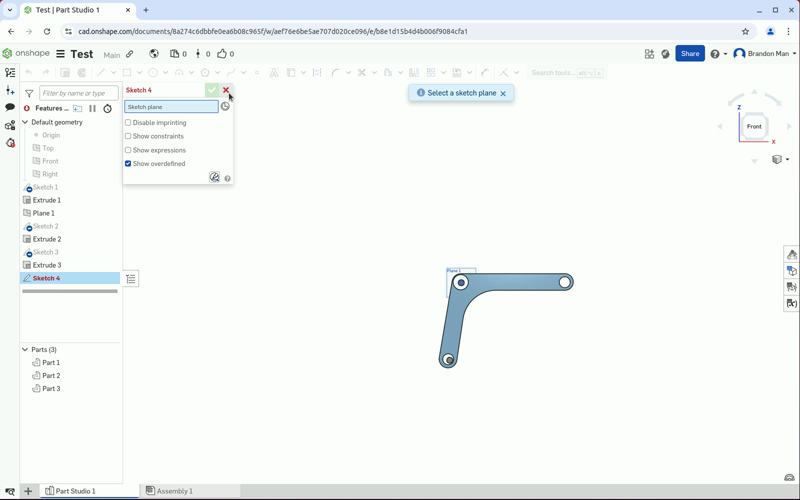
mouse_move(73, 215)
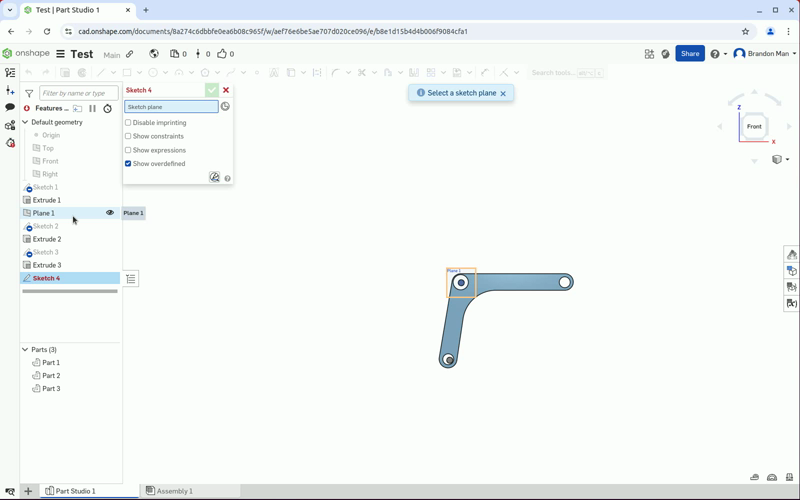
click(73, 215)
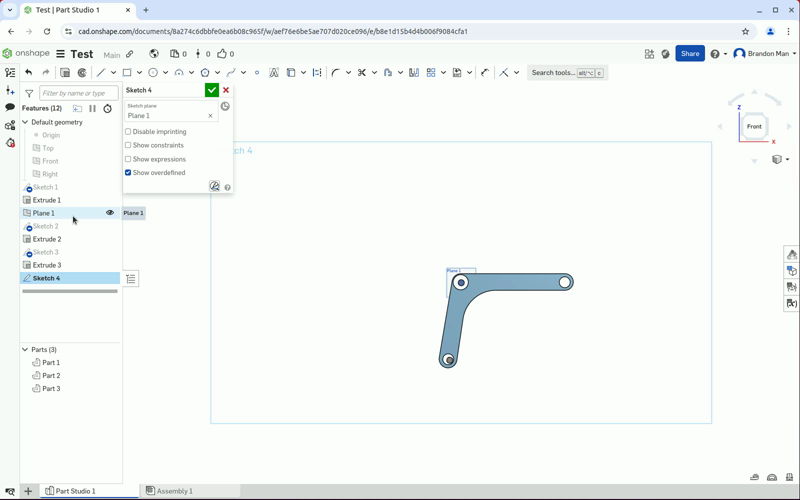
mouse_move(73, 352)
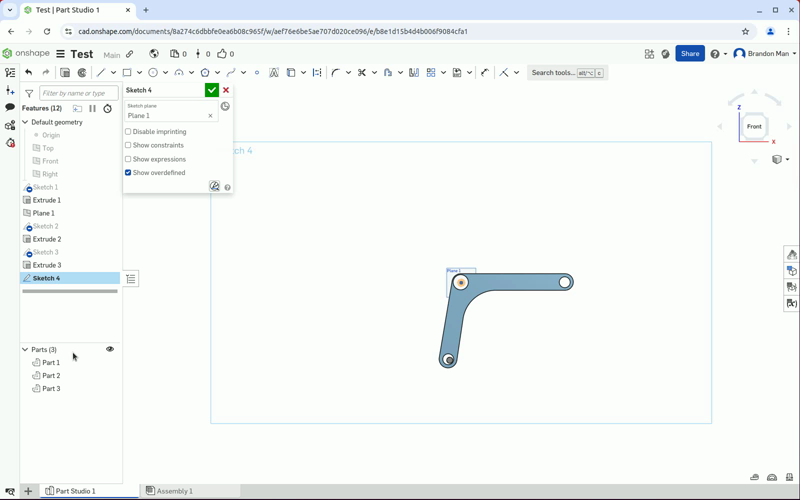
key(y)
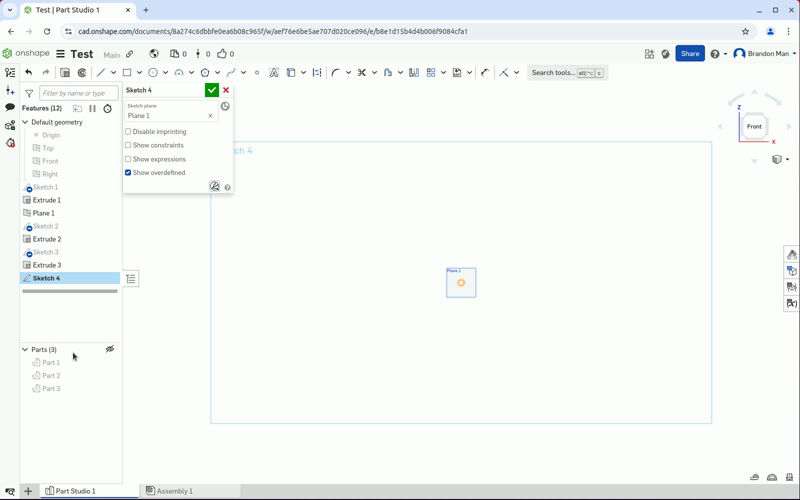
key(c)
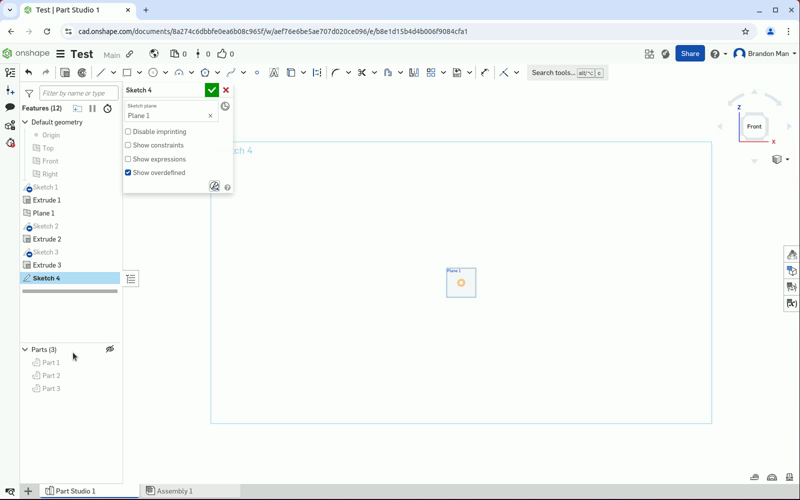
key_down(shift)
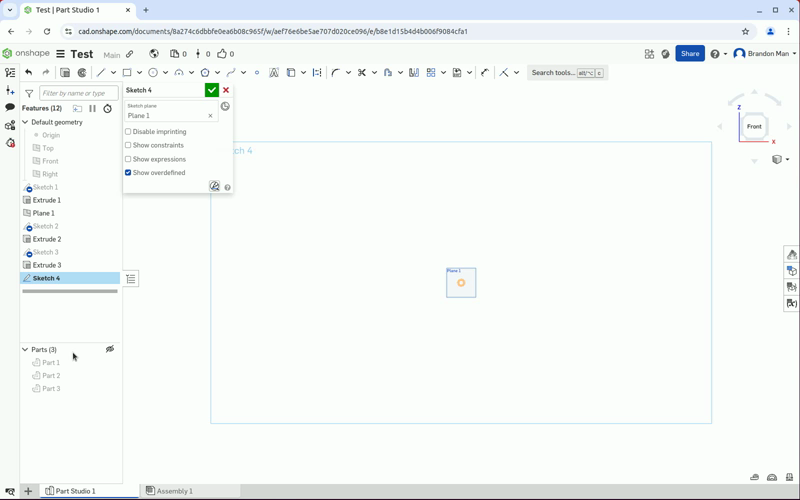
mouse_move(565, 282)
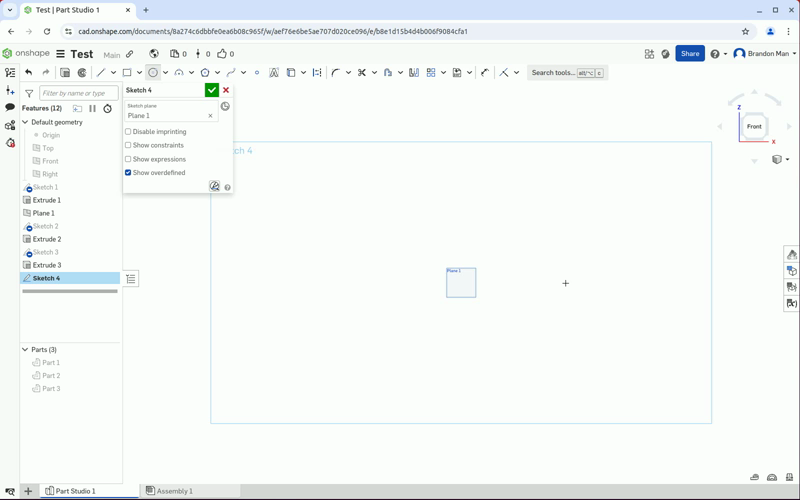
click(565, 282)
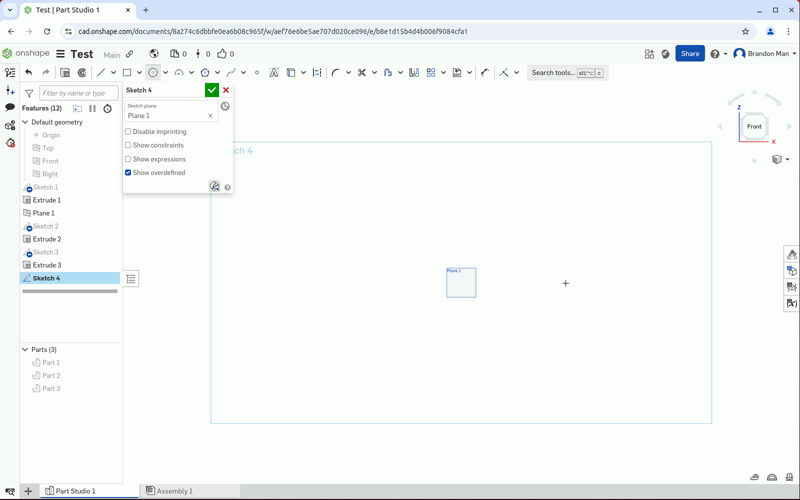
key_up(shift)
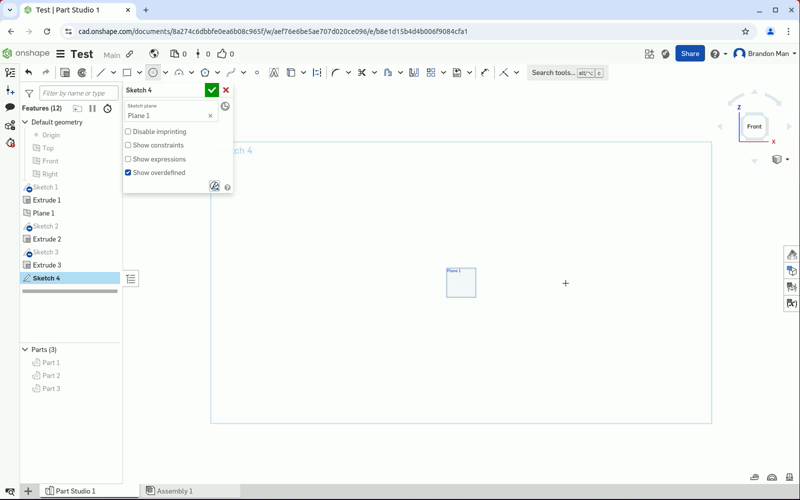
mouse_move(568, 282)
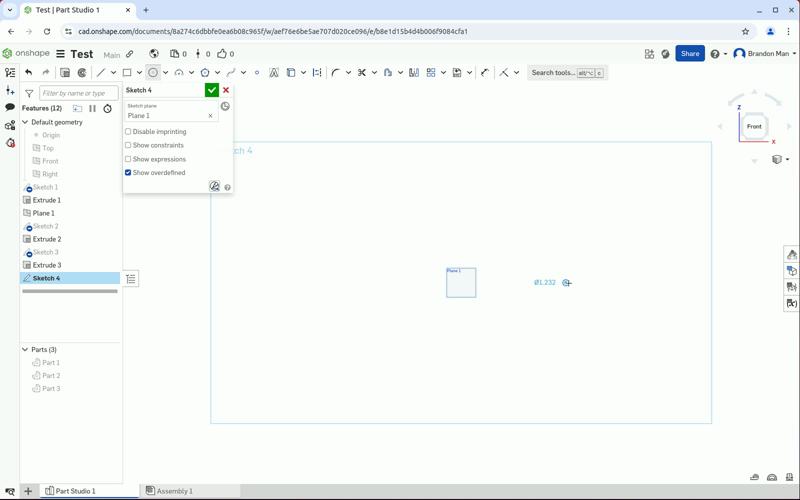
click(568, 282)
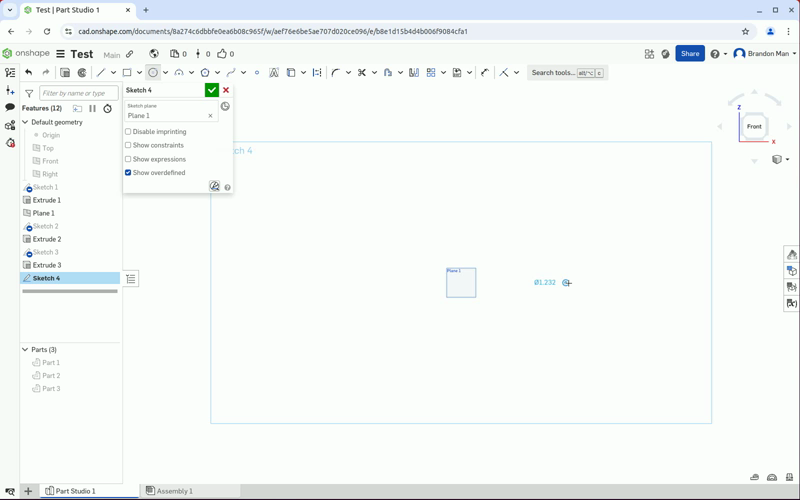
key(esc)
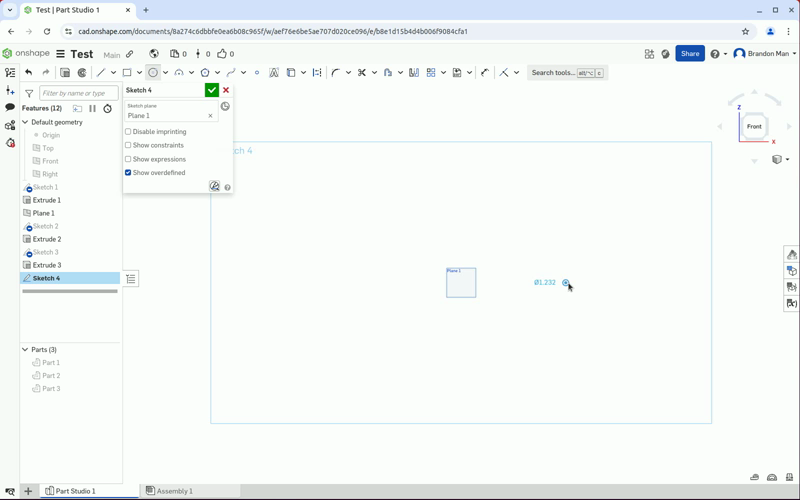
mouse_move(565, 283)
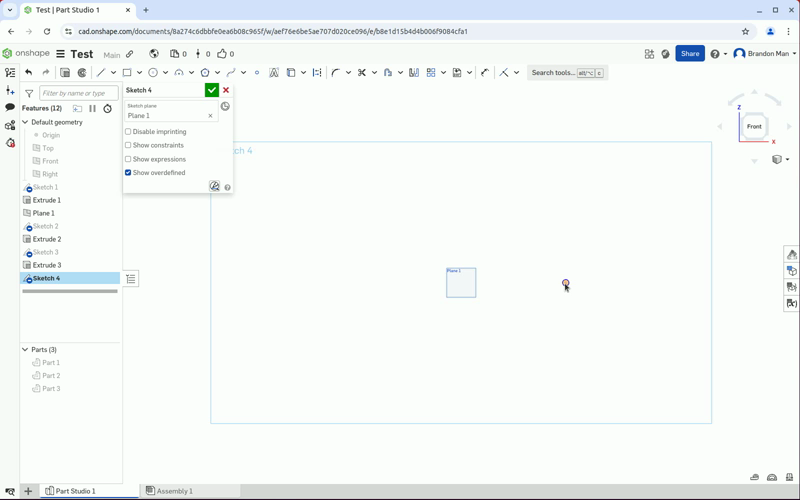
scroll(6)
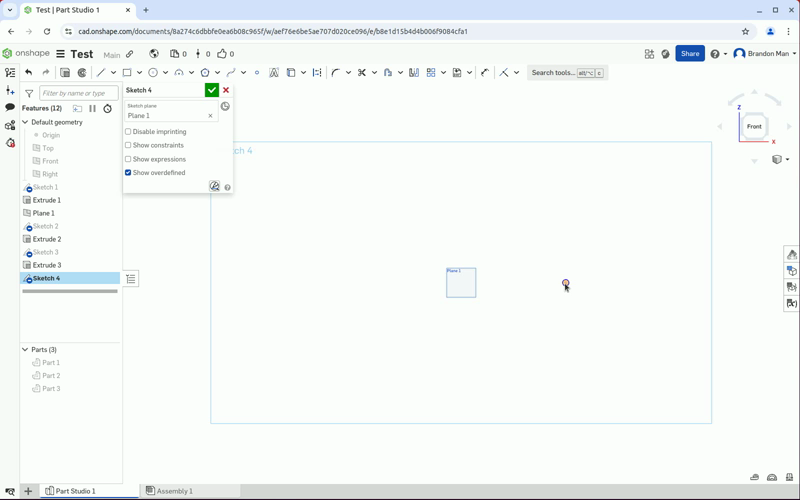
scroll(6)
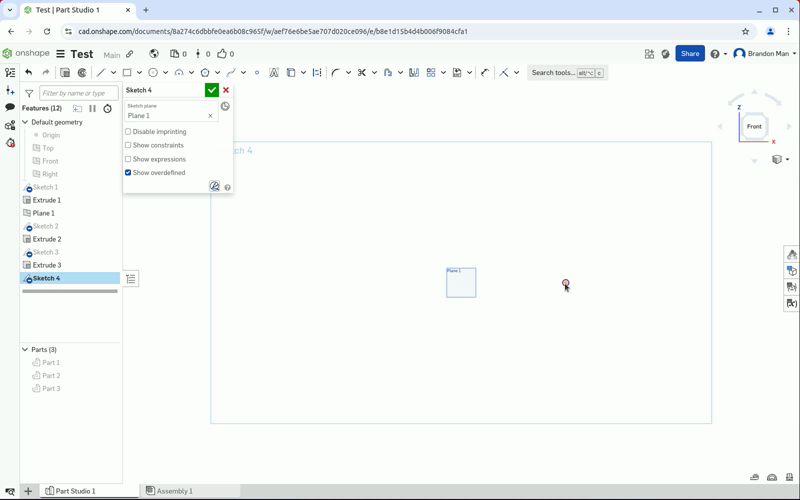
scroll(6)
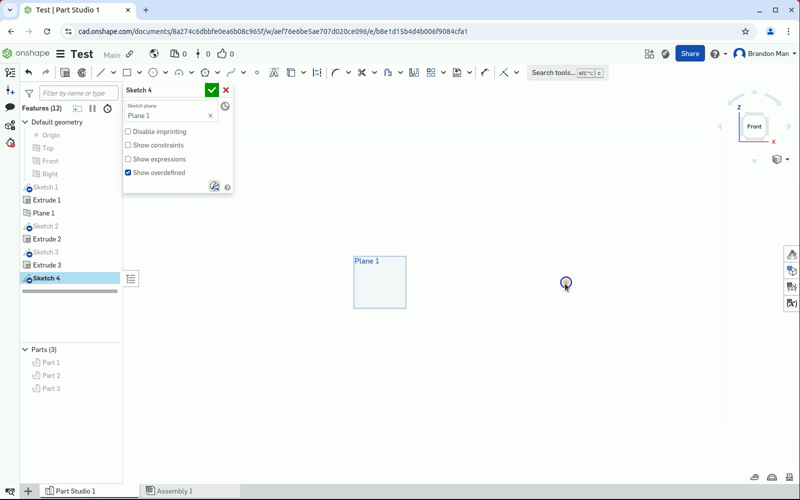
scroll(6)
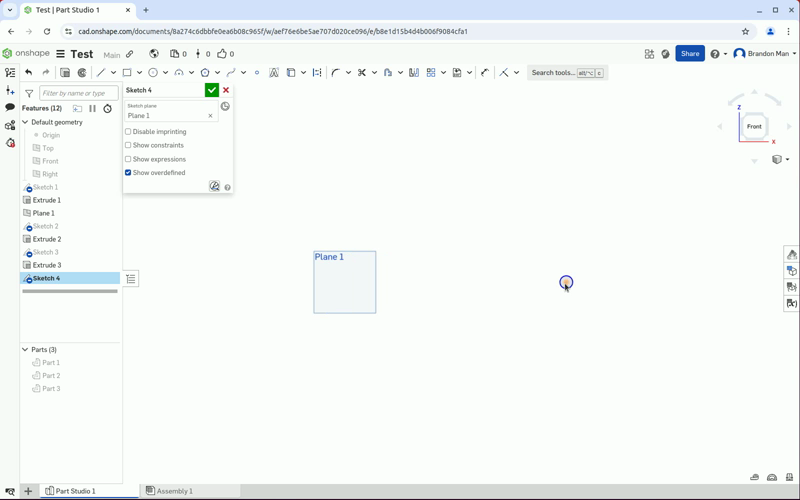
scroll(6)
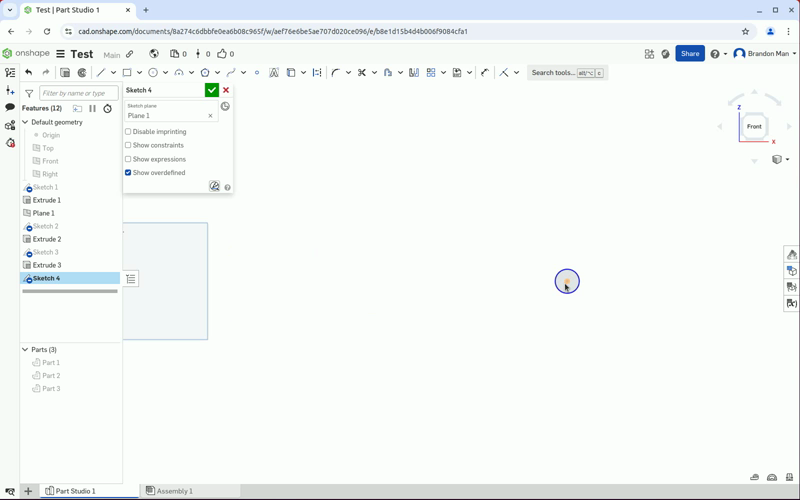
scroll(6)
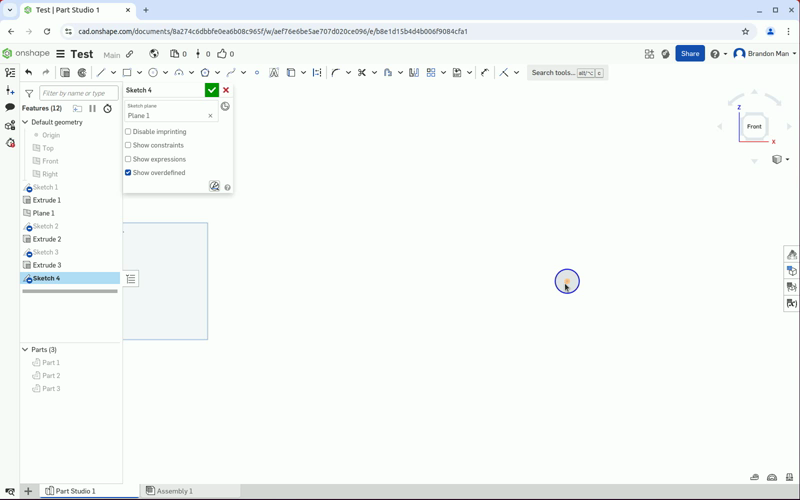
scroll(6)
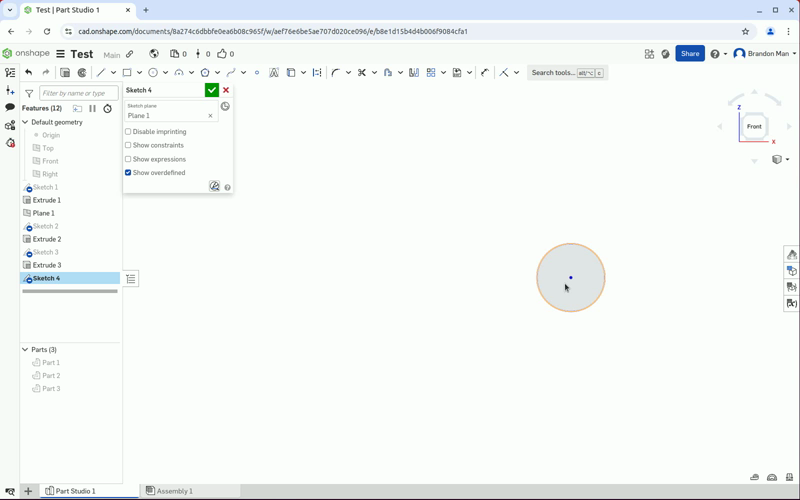
click(565, 283)
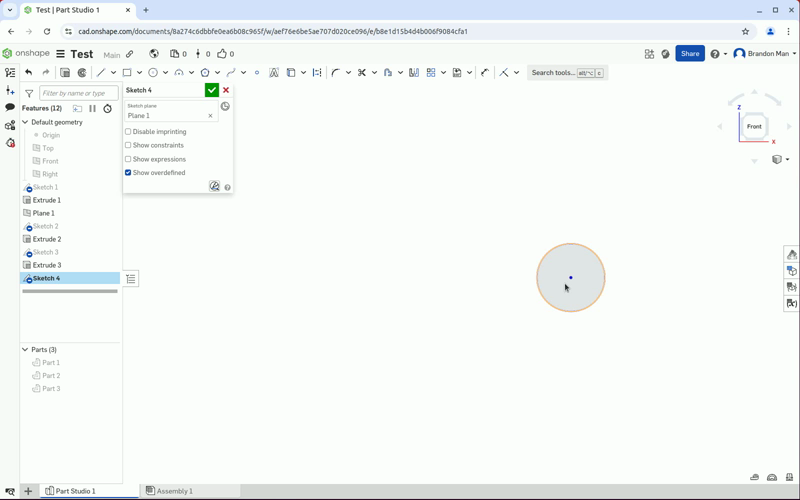
scroll(-6)
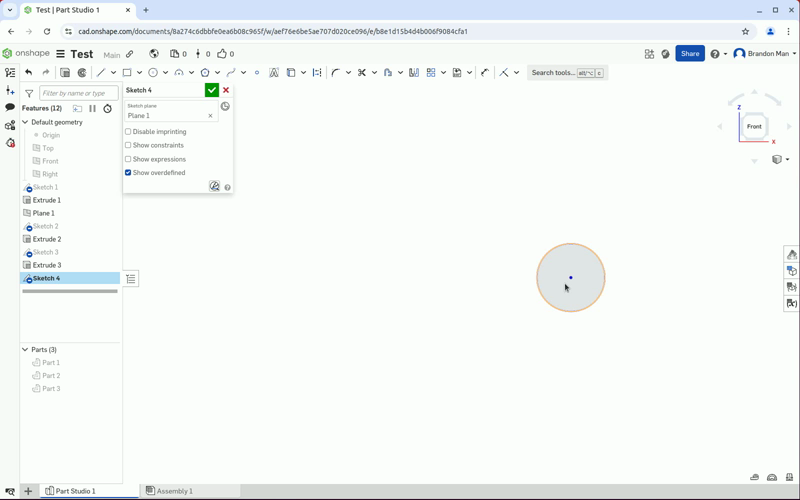
scroll(-6)
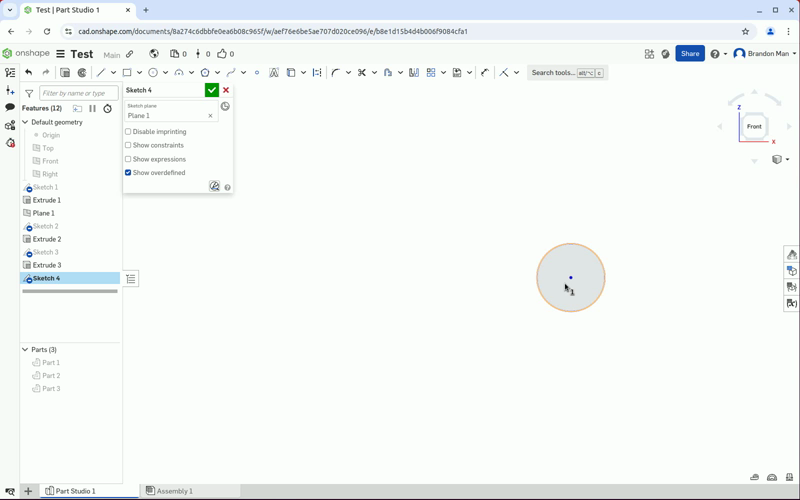
scroll(-6)
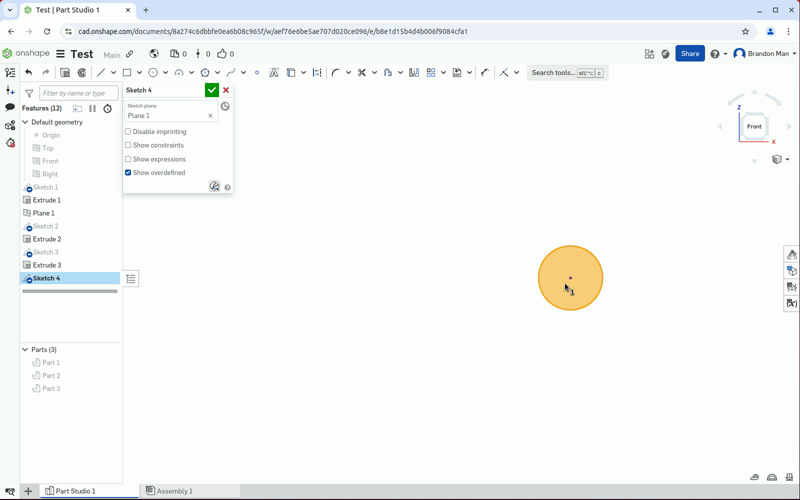
scroll(-6)
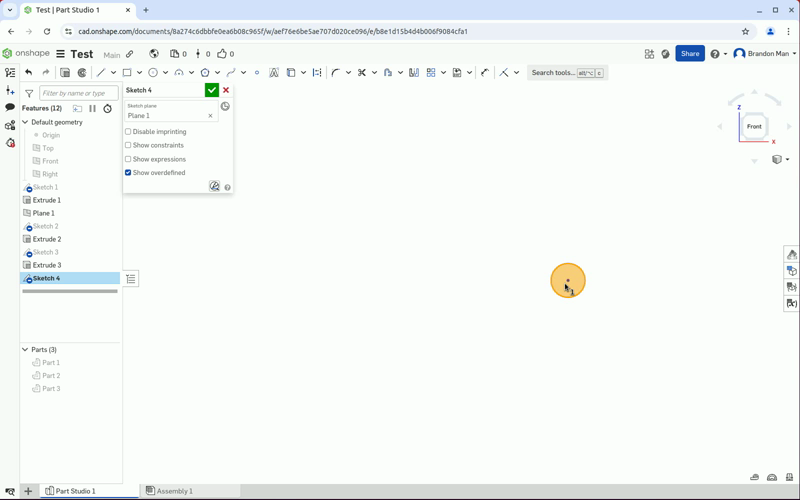
scroll(-6)
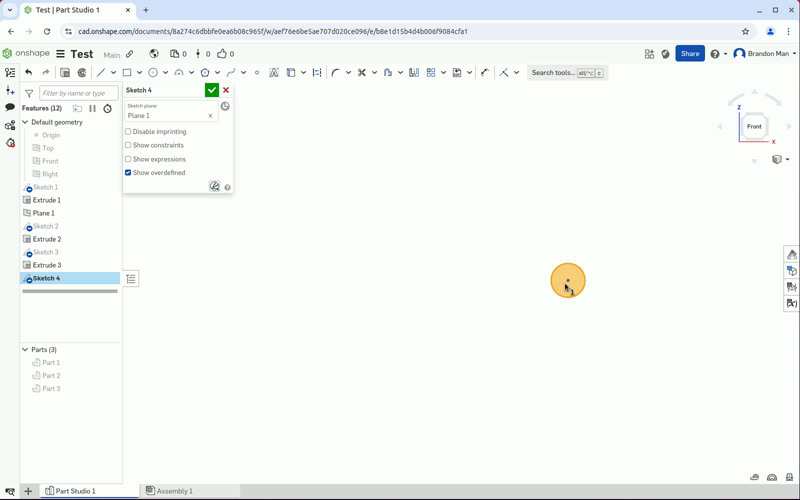
scroll(-6)
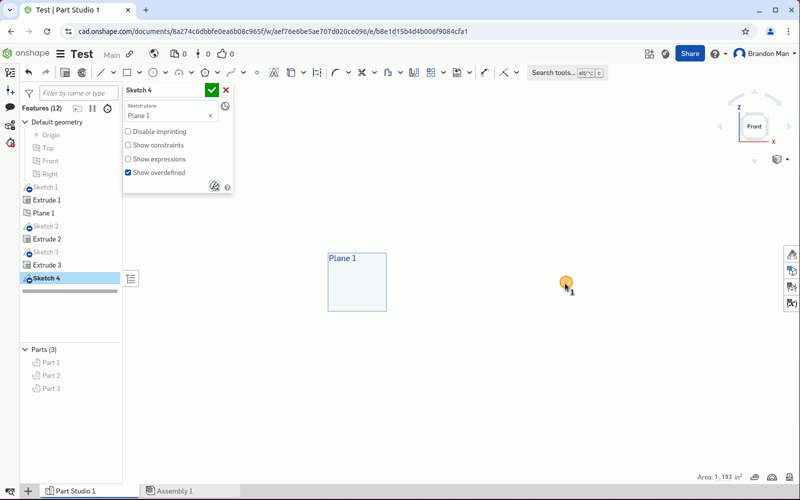
scroll(-6)
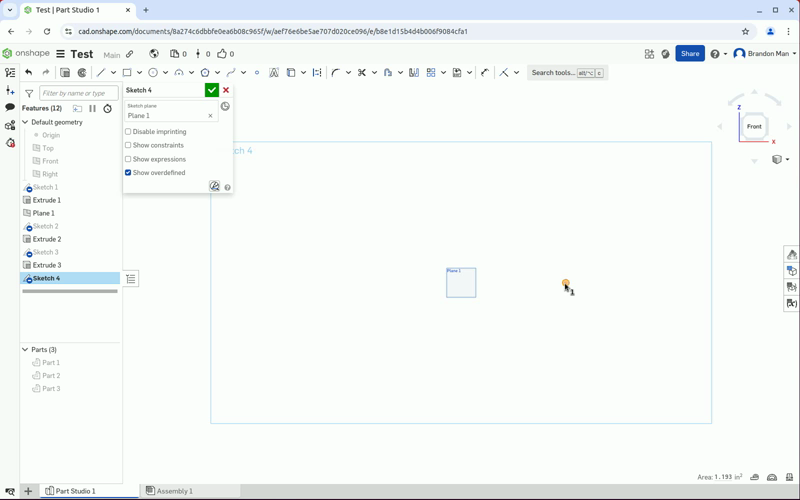
mouse_move(73, 352)
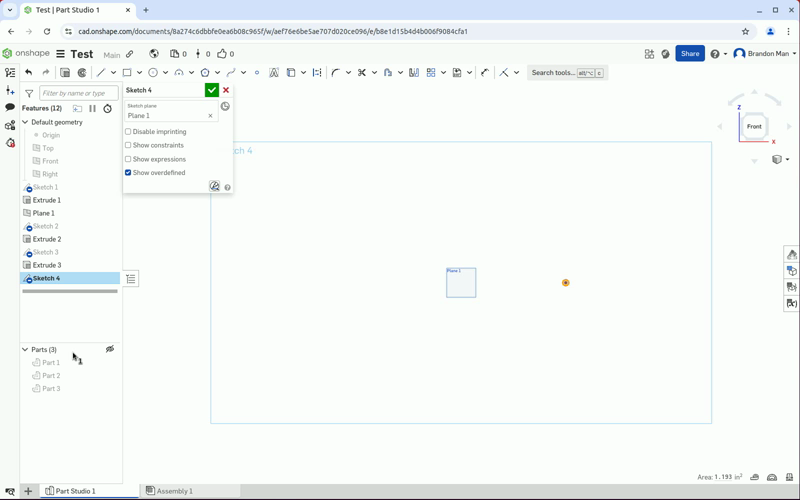
key(shift+y)
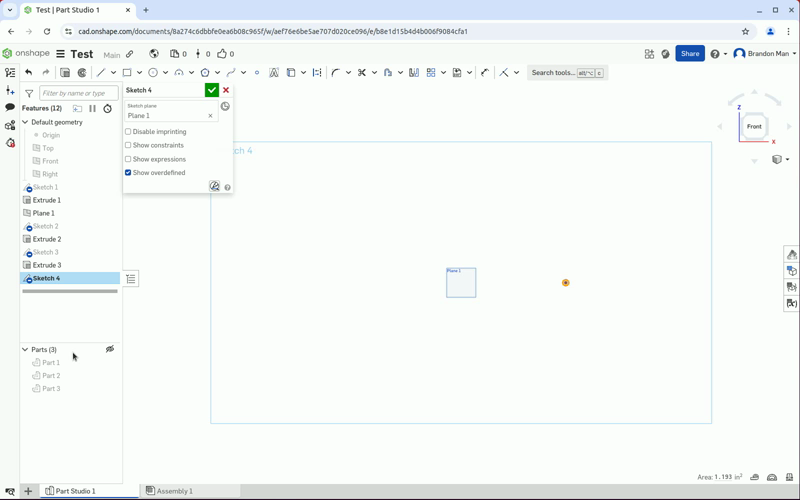
key(shift+e)
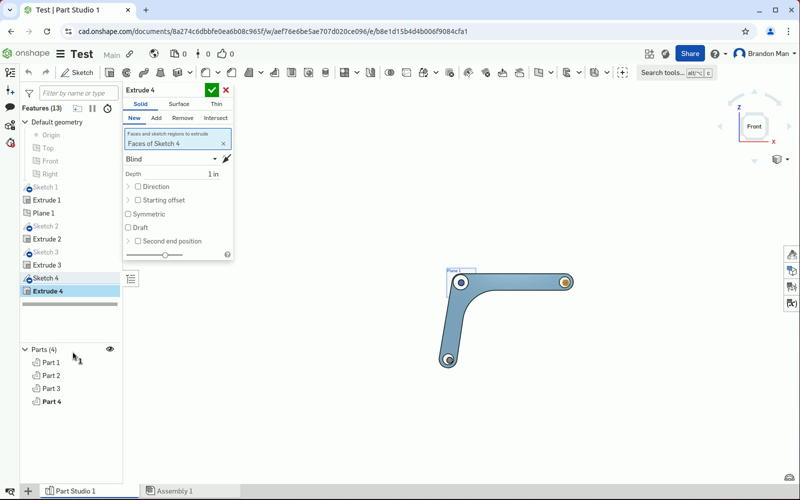
mouse_move(143, 106)
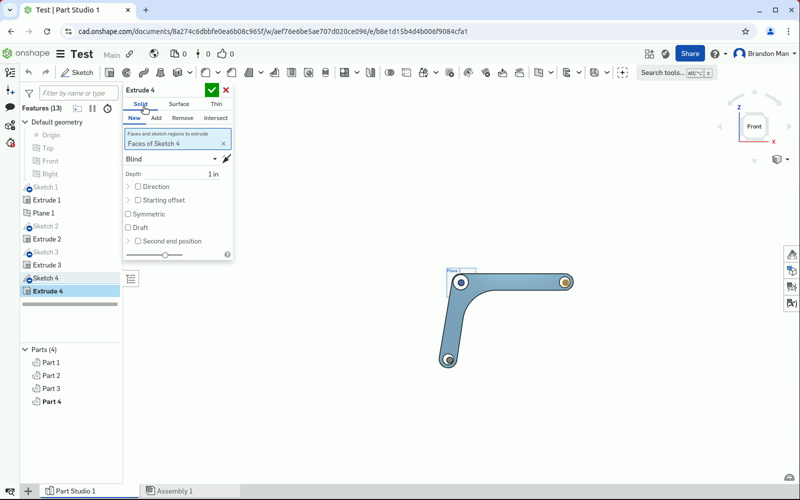
click(143, 106)
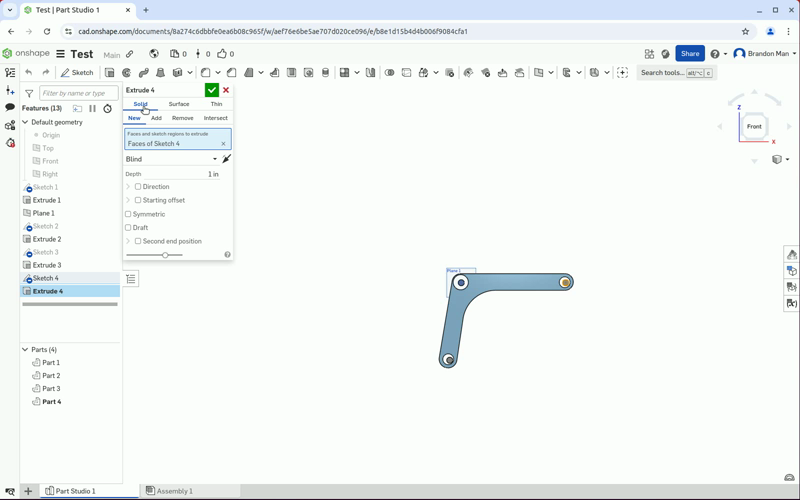
mouse_move(137, 120)
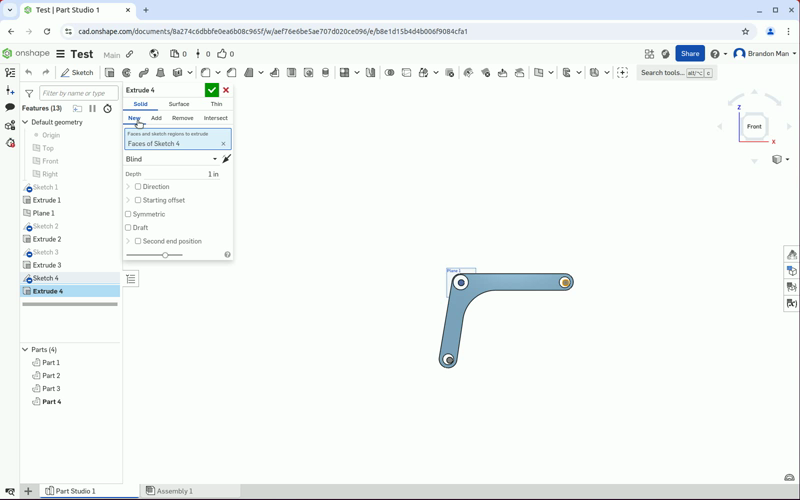
click(137, 120)
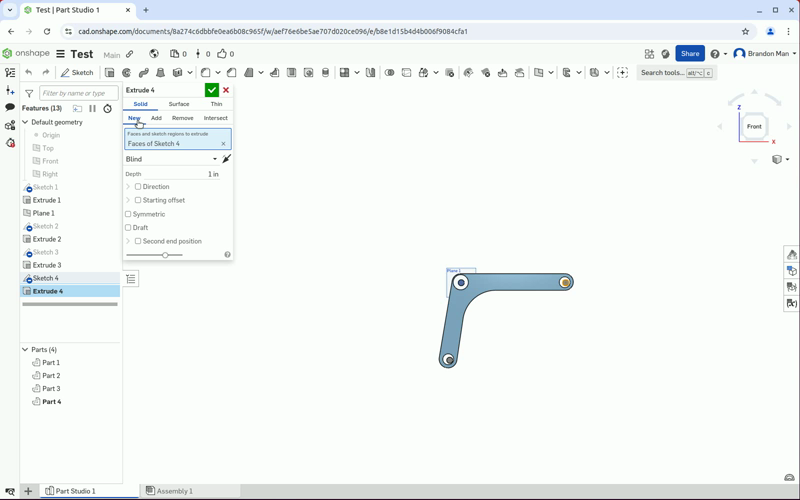
key(tab, 4)
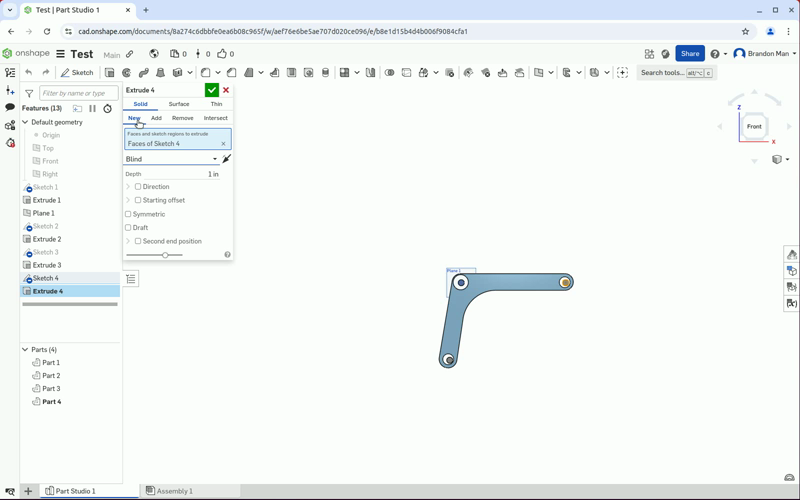
text(-2.166)
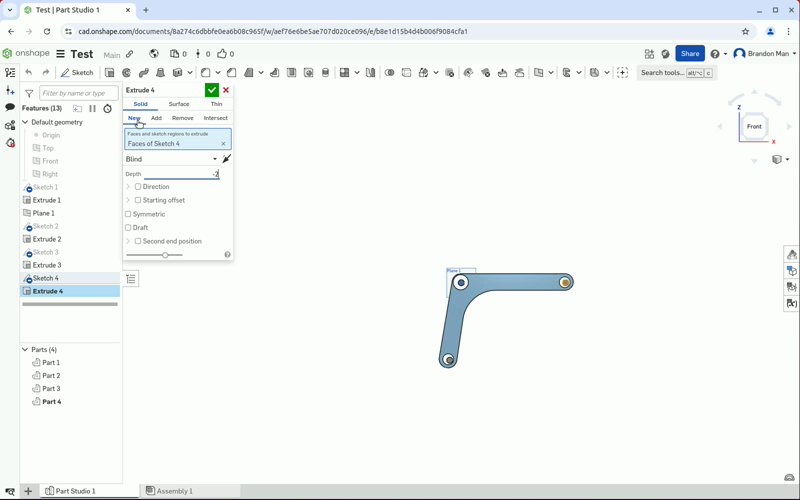
key(enter)
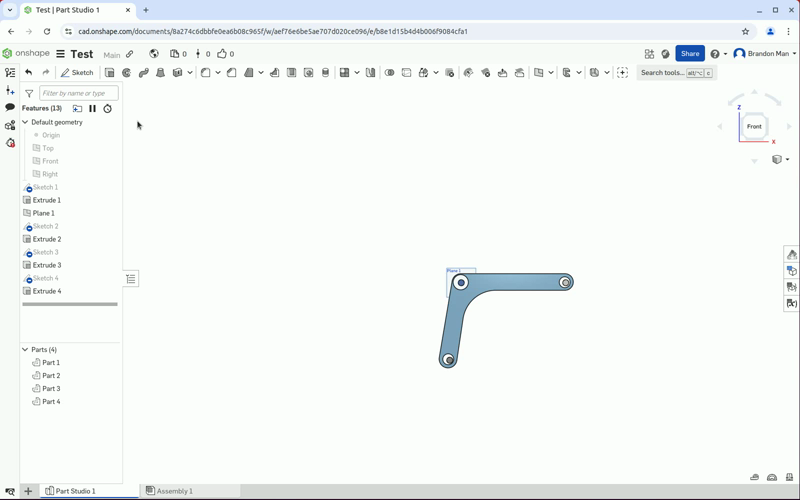
key(shift+h)
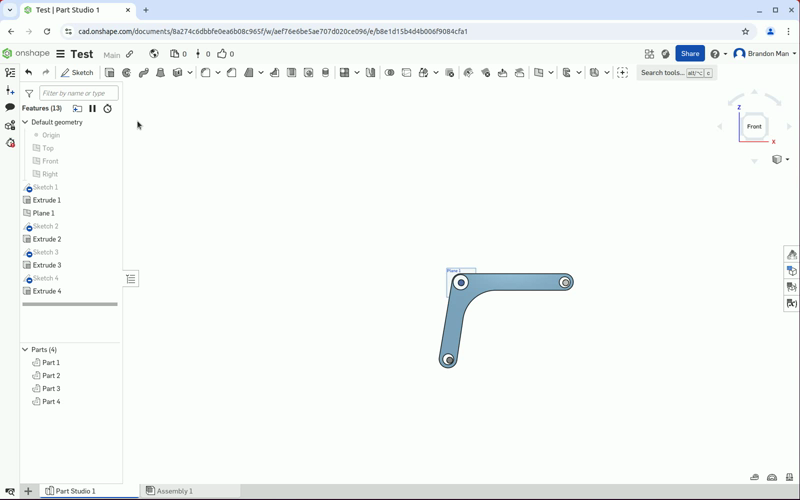
key(shift+h)
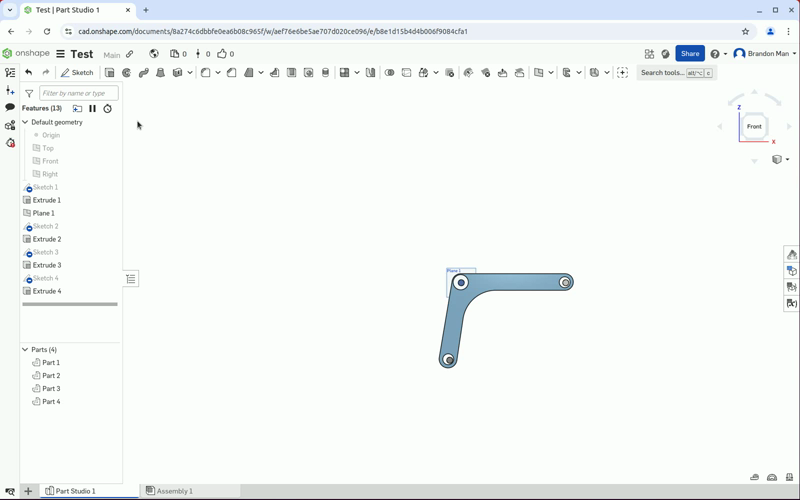
key(shift+7)
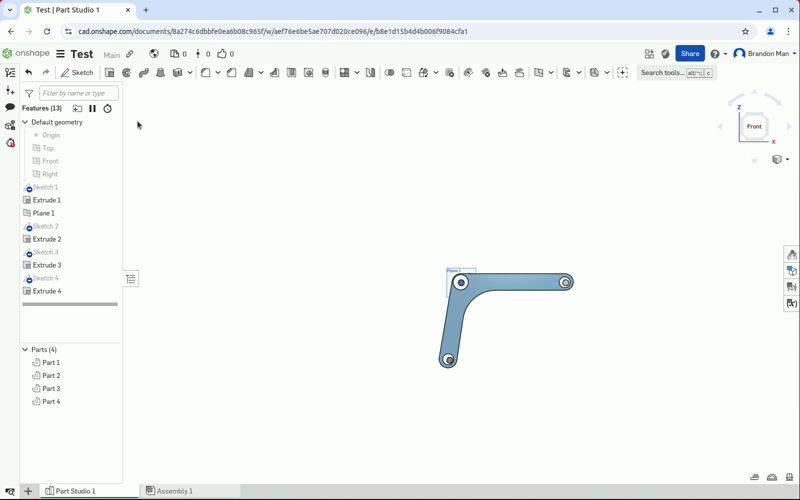
key(left, 2)
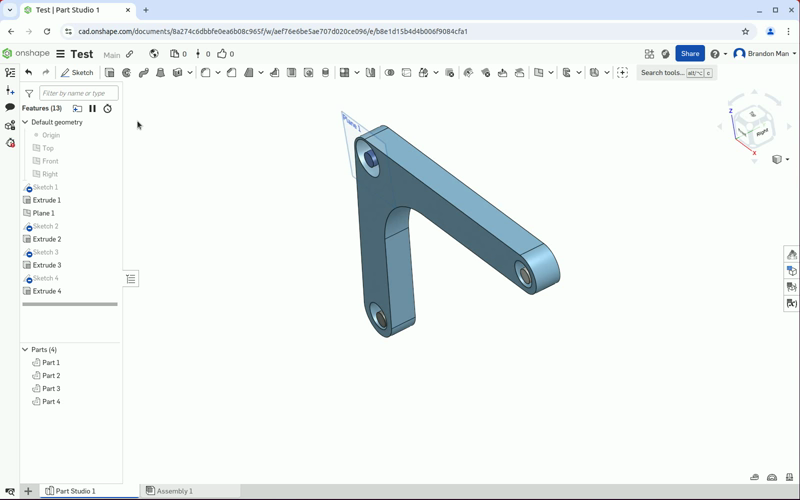
key(down, 2)
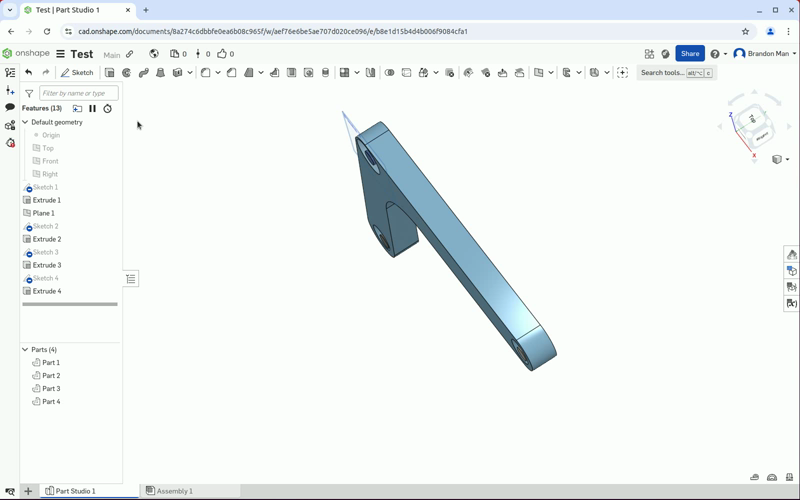
key(up, 2)
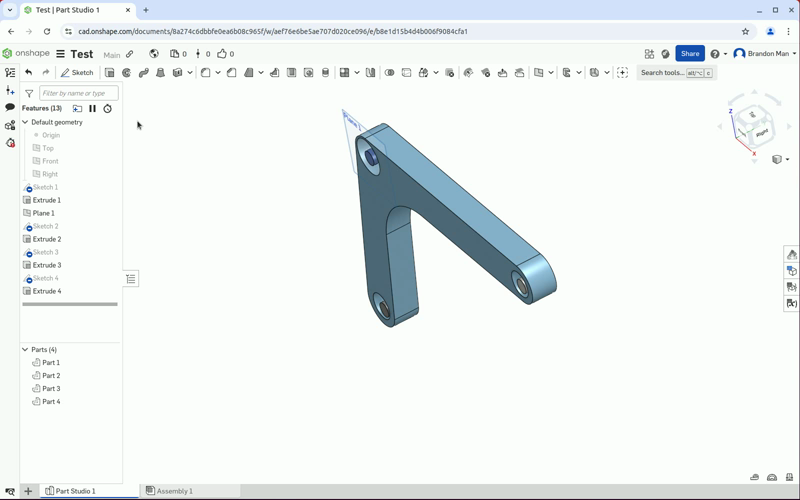
key(right, 2)
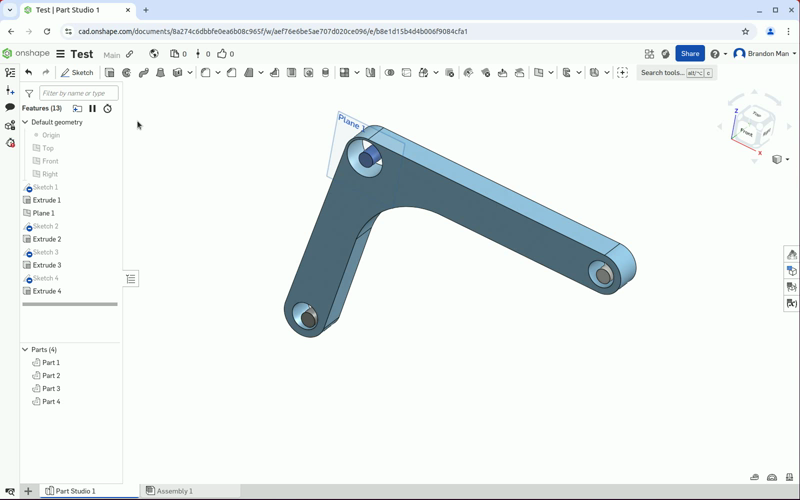
mouse_move(73, 189)
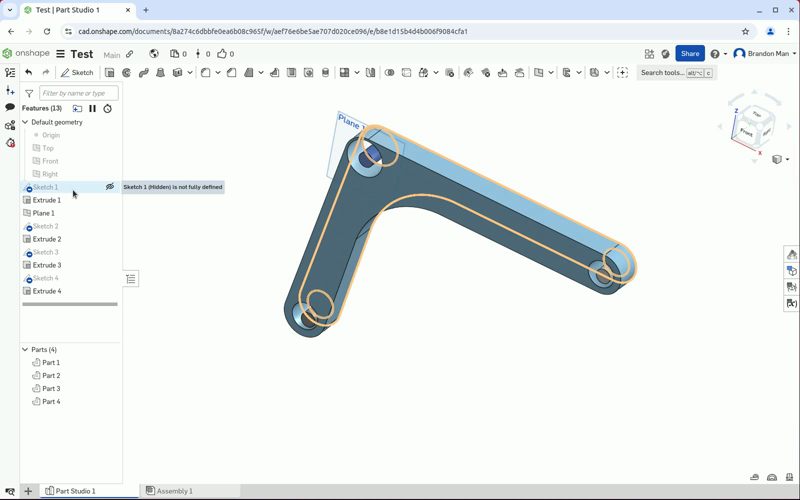
click(73, 189)